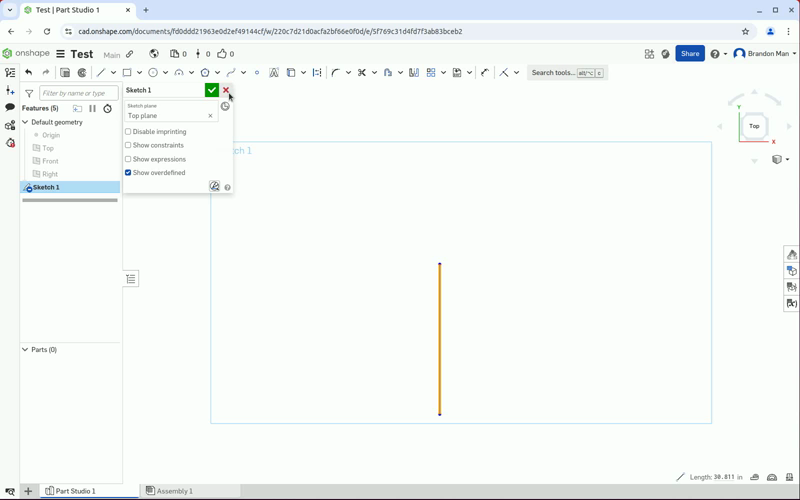
key(shift+h)
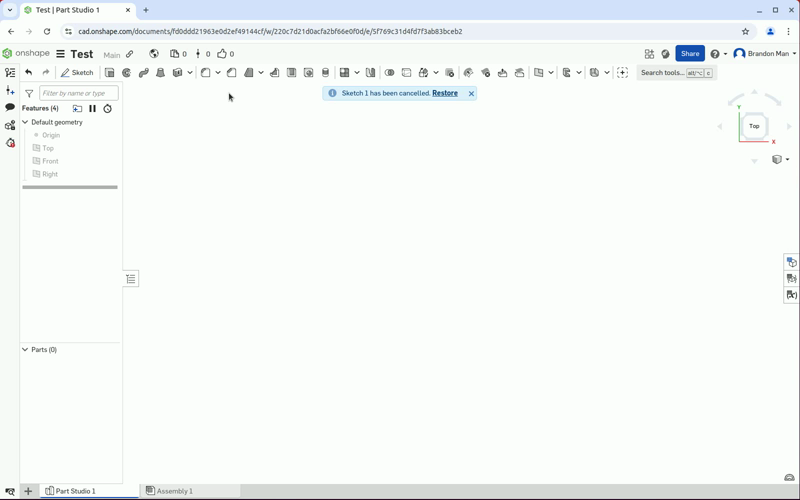
mouse_move(73, 352)
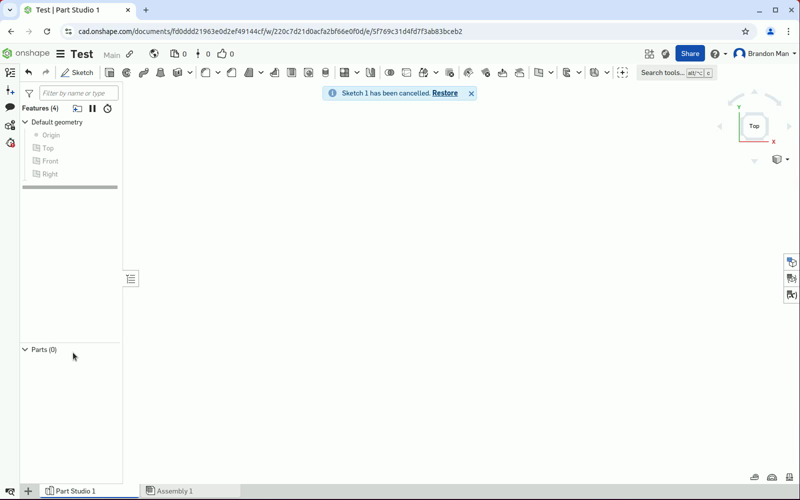
key(y)
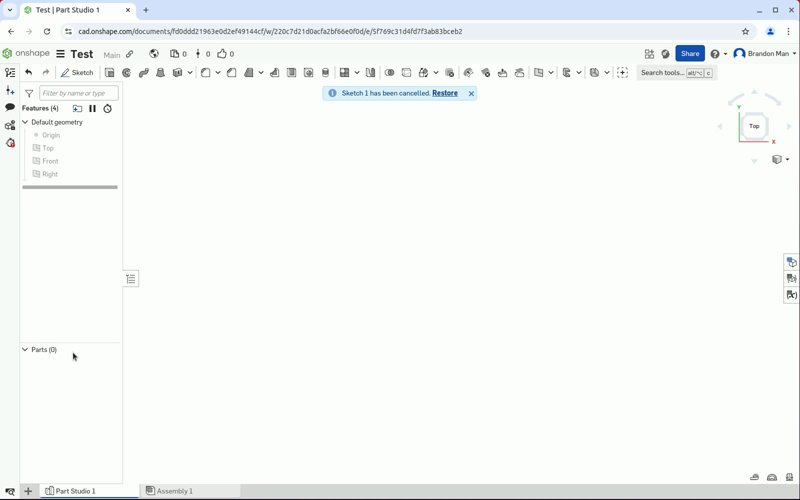
key(shift+p)
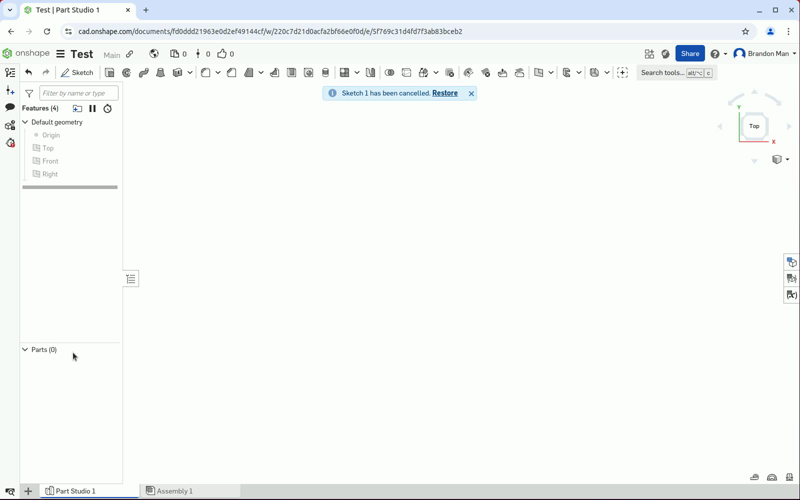
key(space)
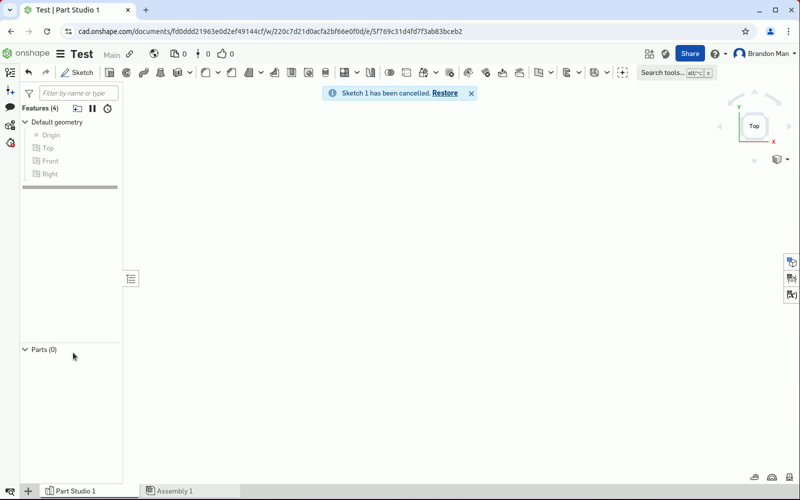
key_down(shift)
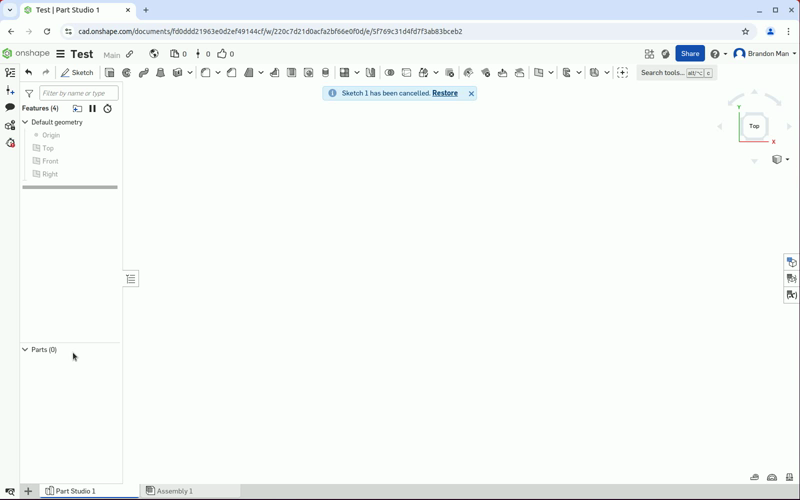
key(up)
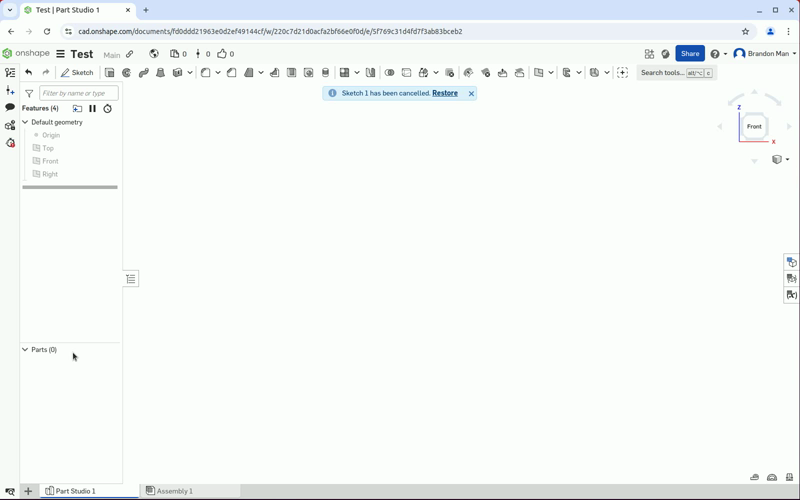
key_up(shift)
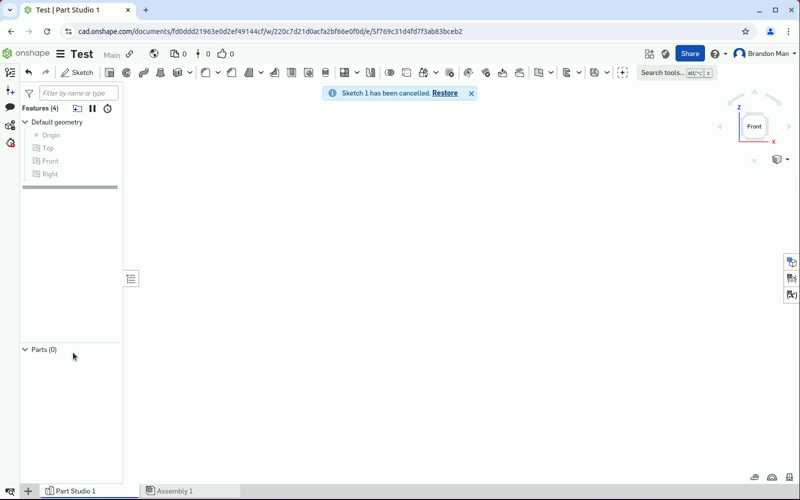
mouse_move(73, 352)
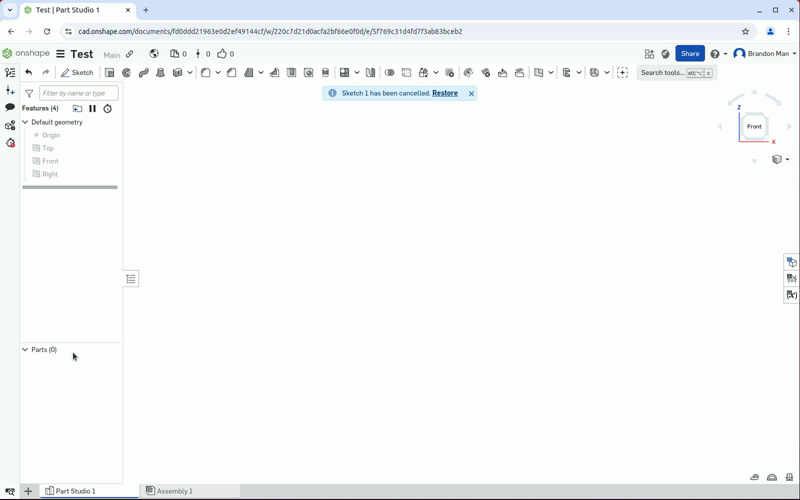
key(shift+y)
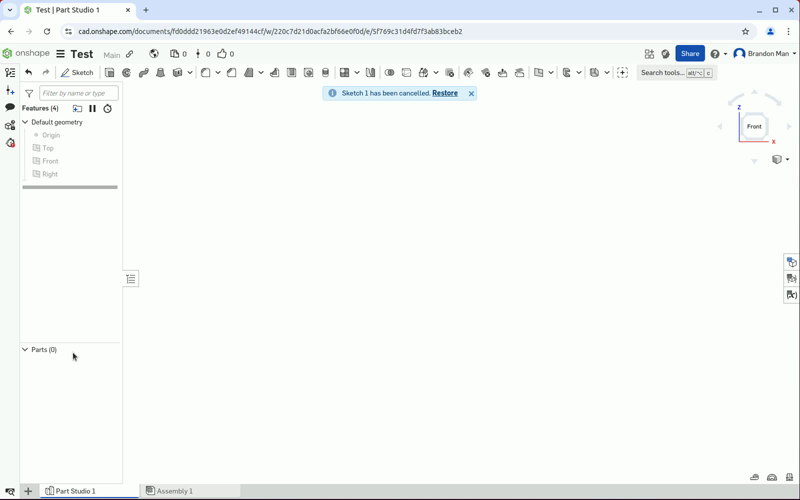
key(shift+s)
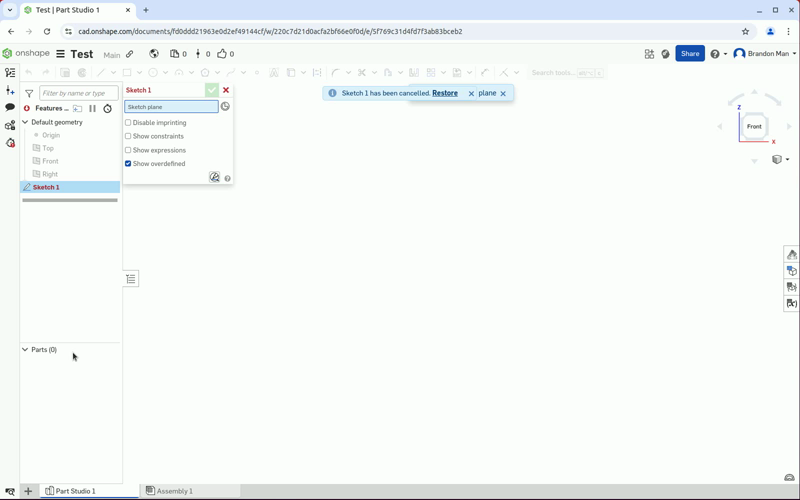
mouse_move(73, 163)
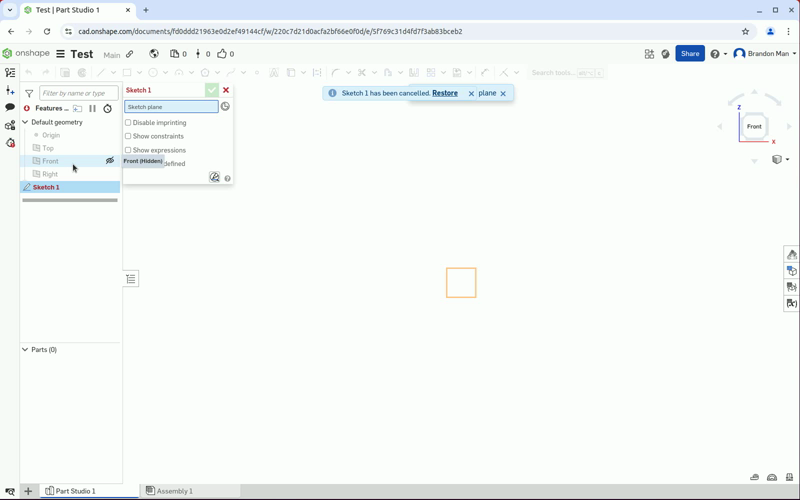
click(73, 163)
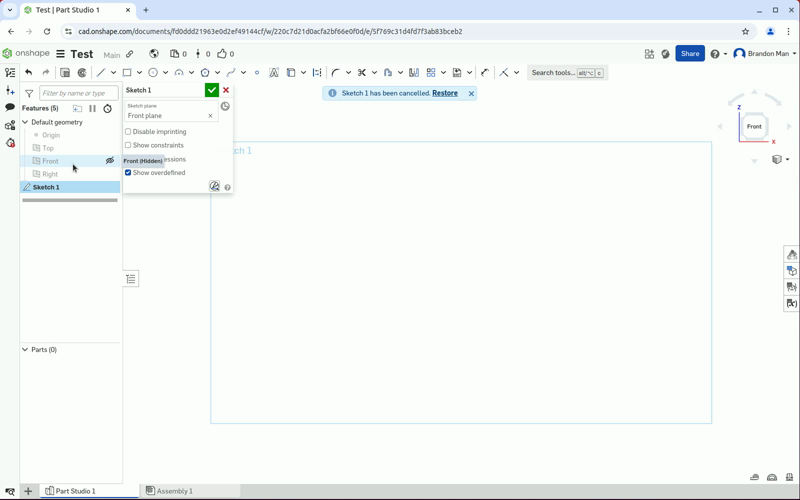
mouse_move(73, 352)
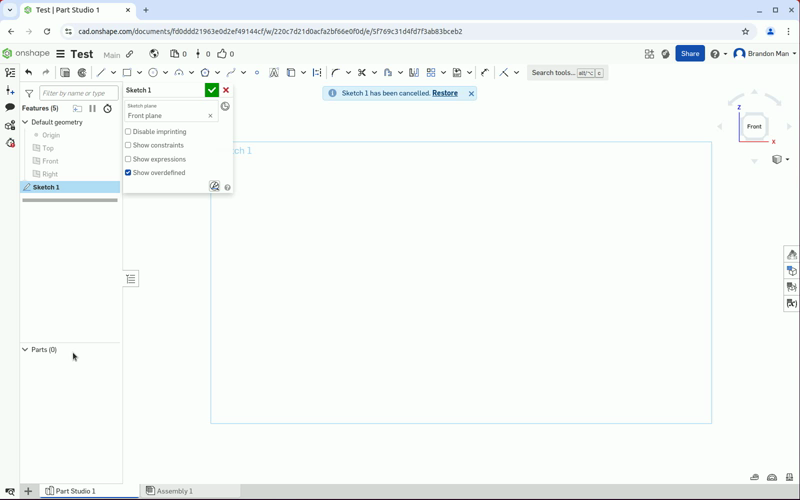
key(y)
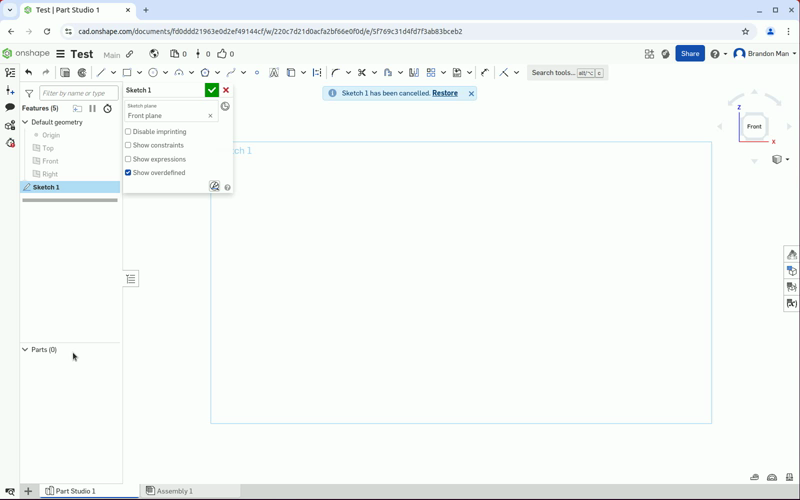
key(l)
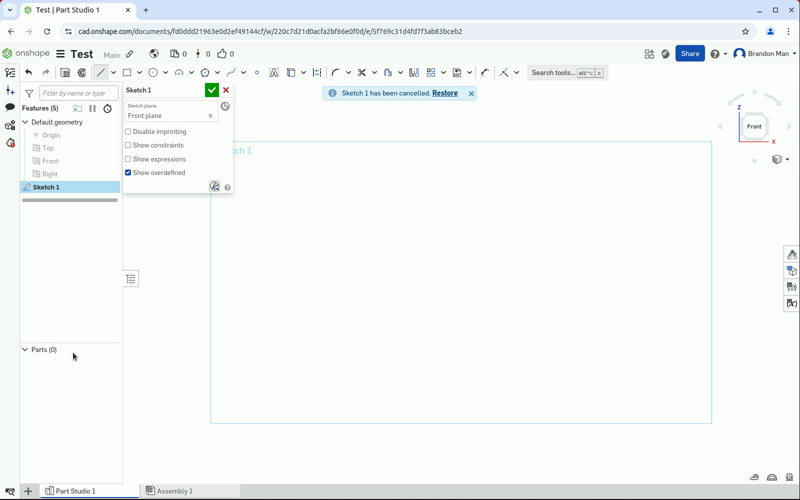
key_down(shift)
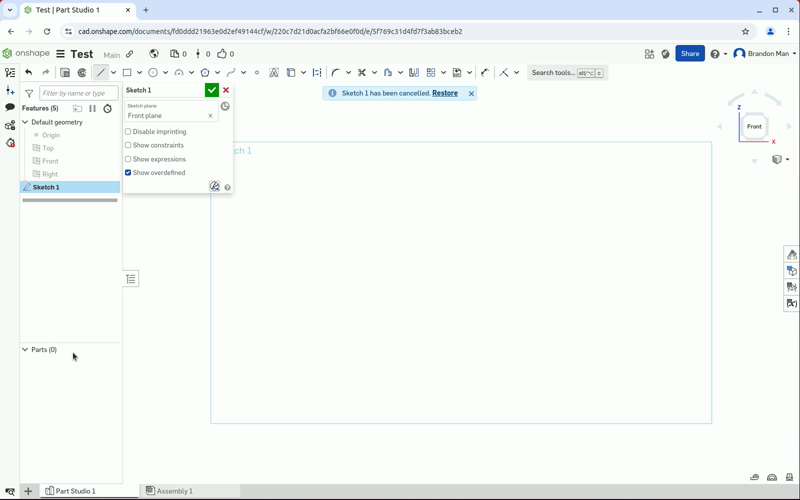
mouse_move(348, 366)
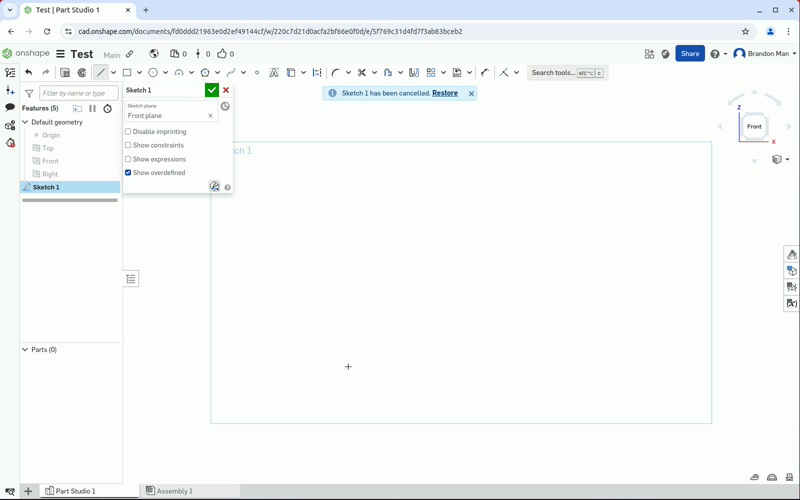
click(348, 366)
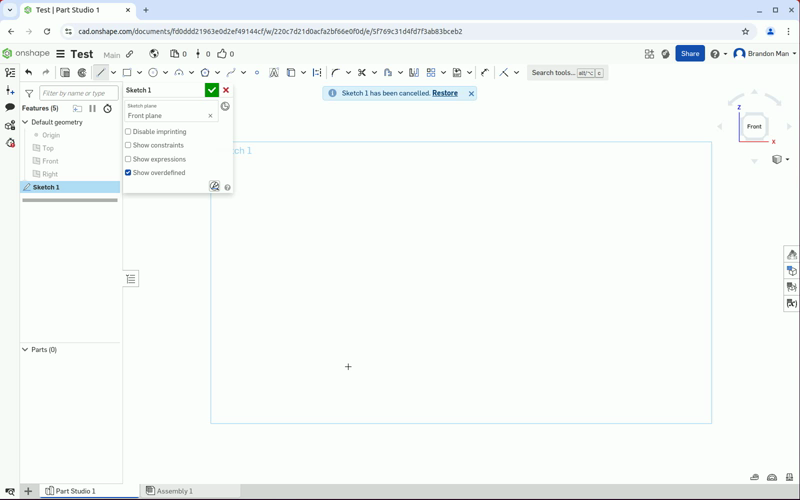
key_up(shift)
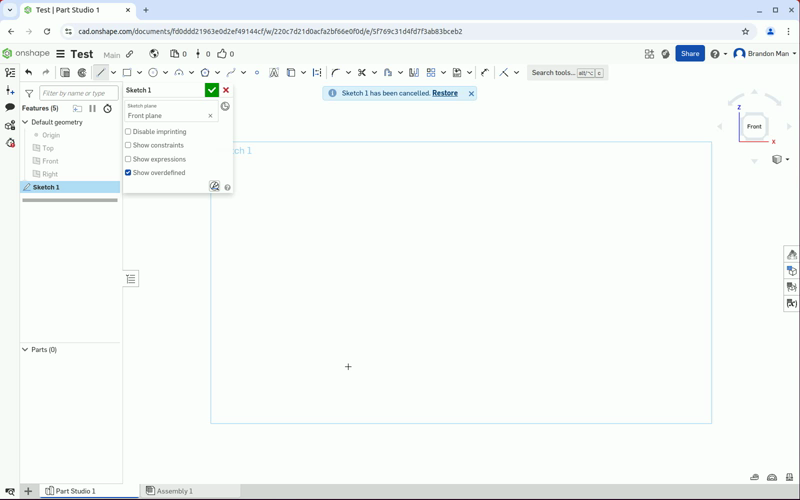
key_down(shift)
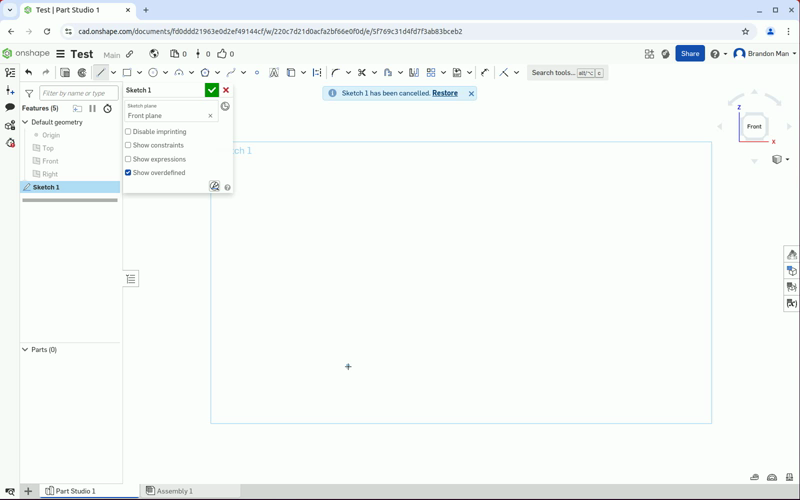
mouse_move(570, 366)
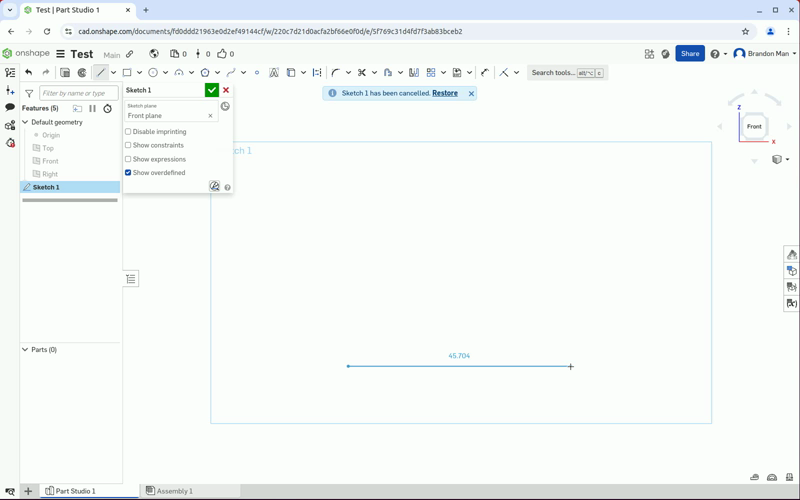
click(570, 366)
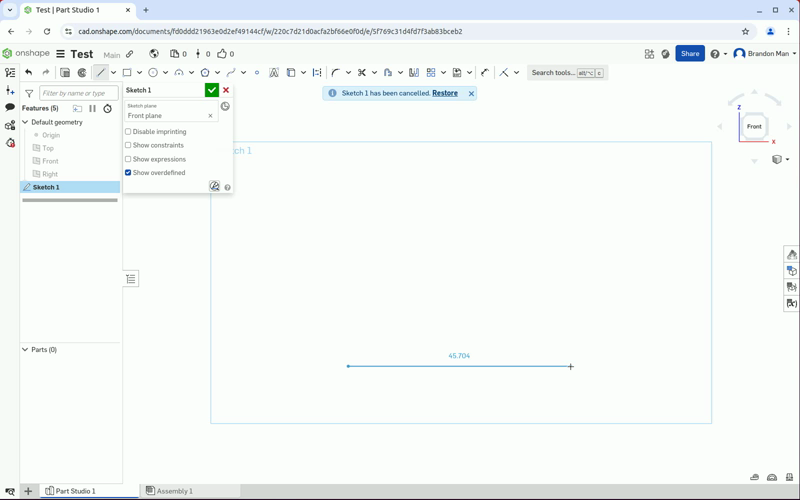
key_up(shift)
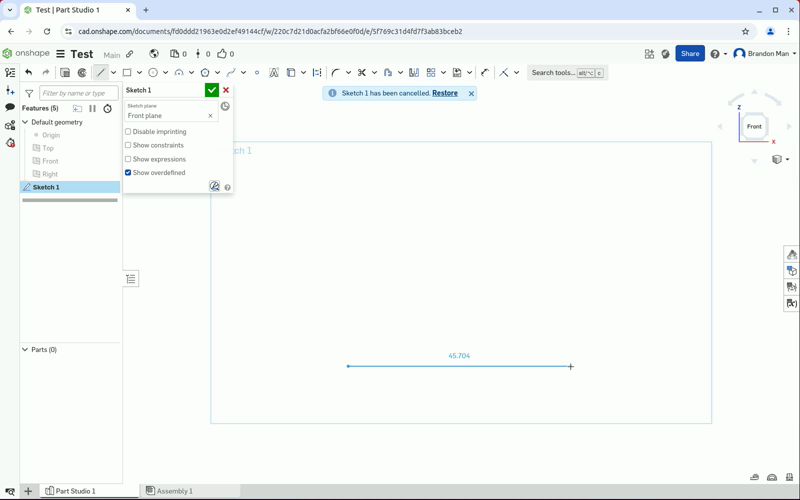
key_down(shift)
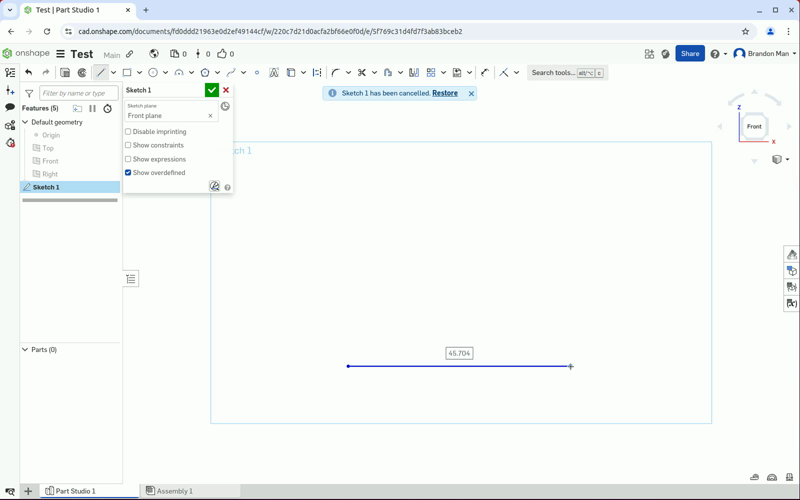
mouse_move(570, 209)
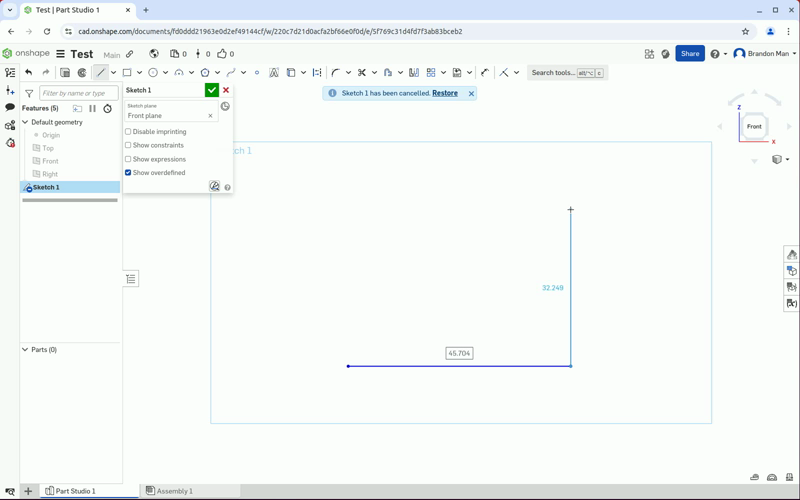
click(570, 209)
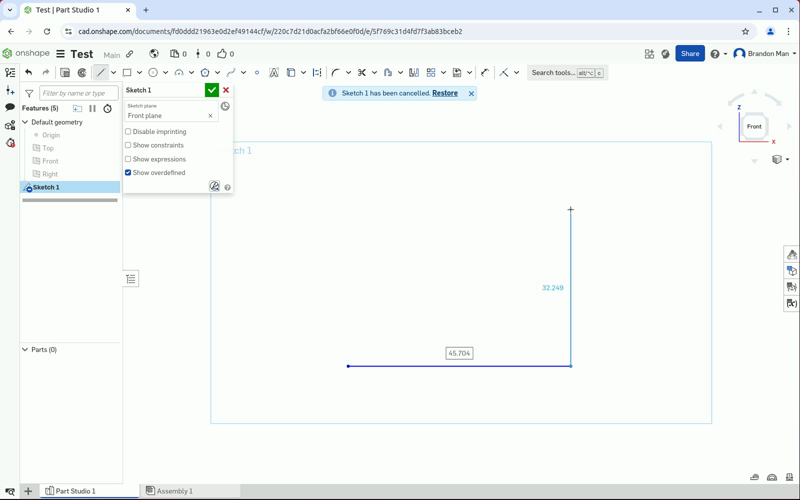
key_up(shift)
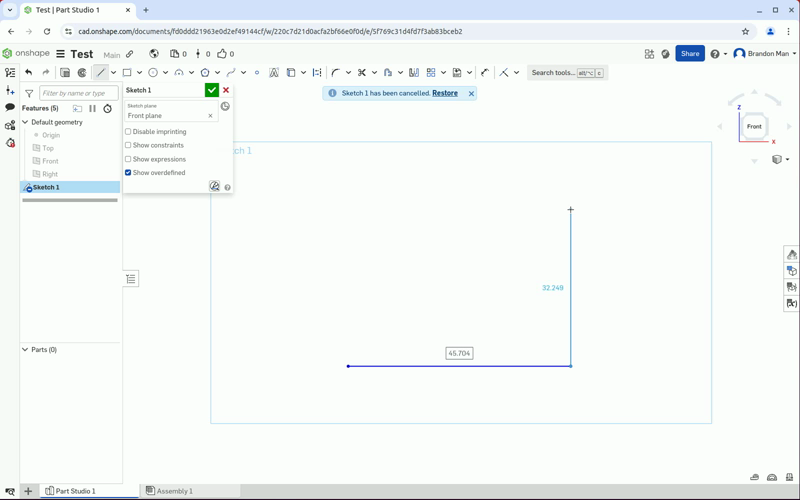
key_down(shift)
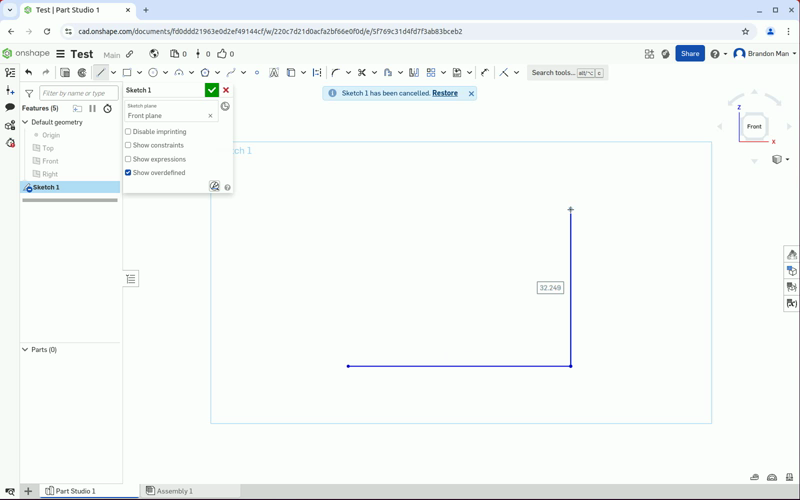
mouse_move(348, 209)
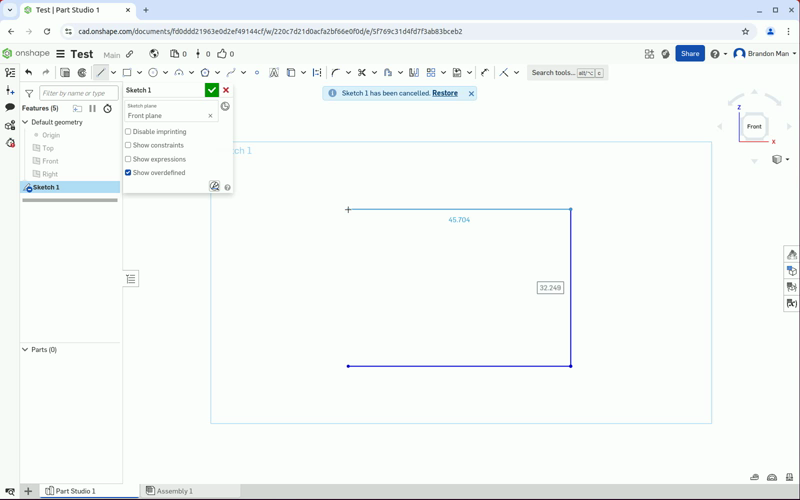
click(348, 209)
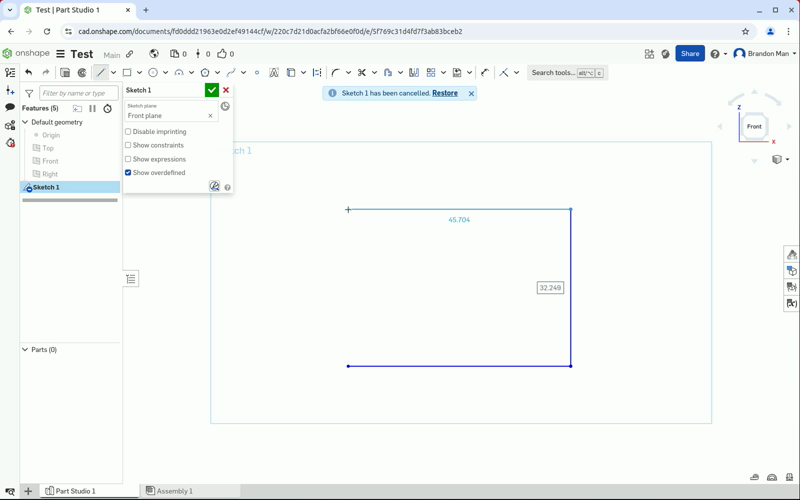
key_up(shift)
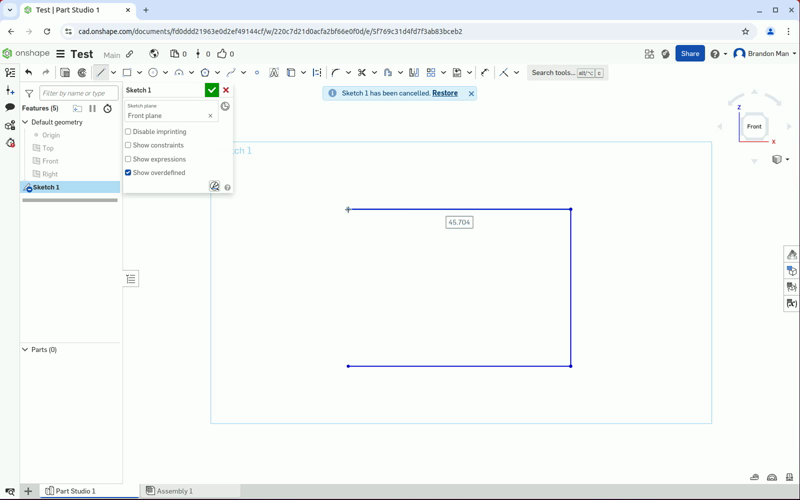
key_down(shift)
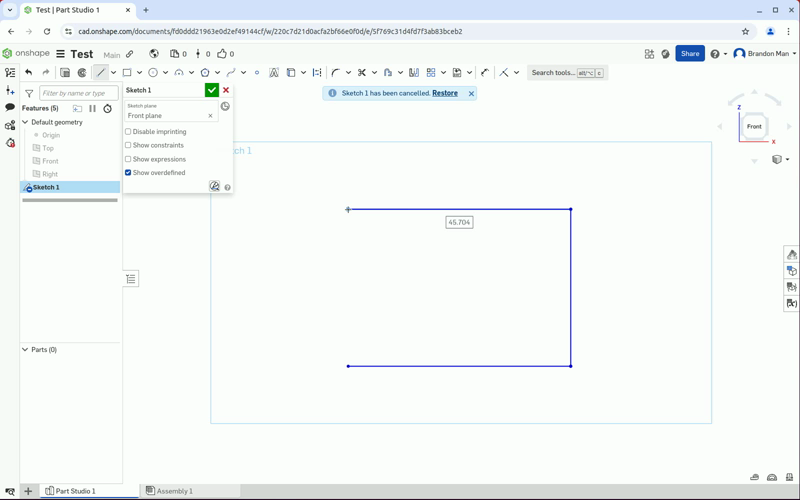
mouse_move(348, 366)
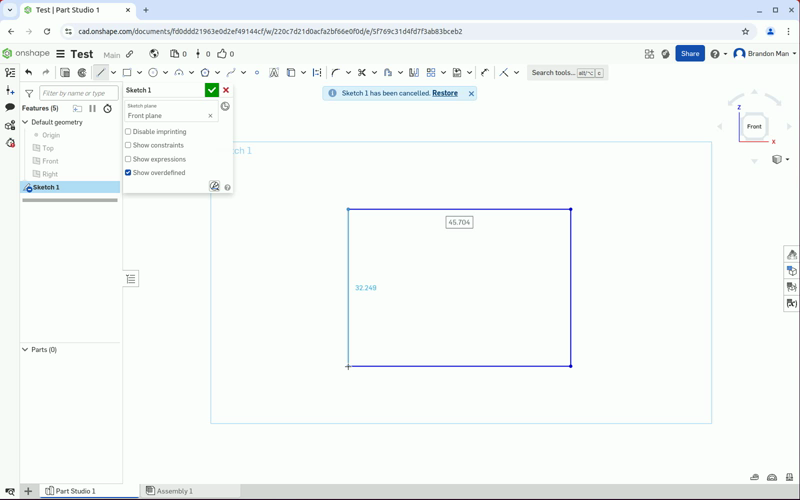
key_up(shift)
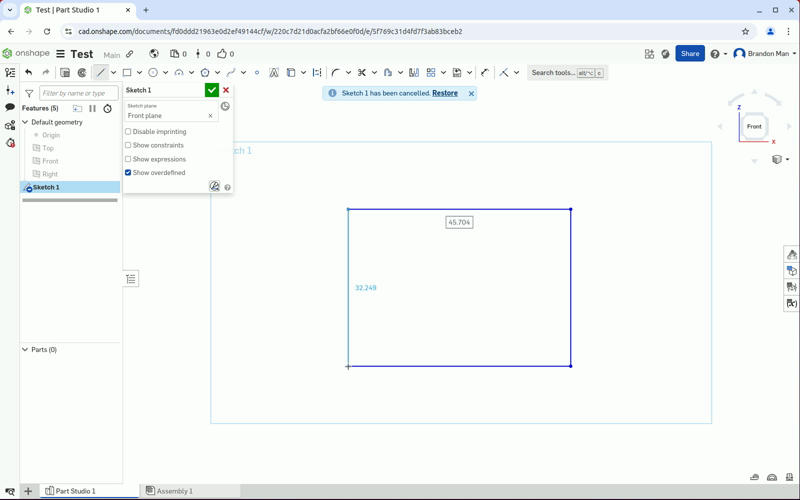
click(348, 366)
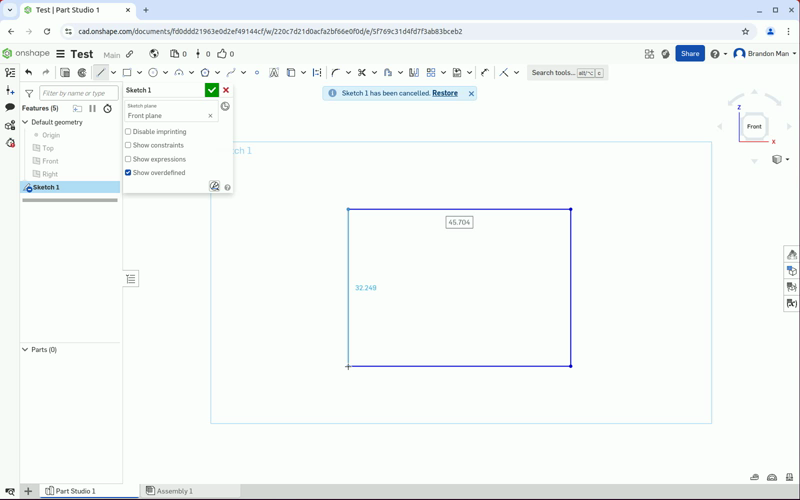
key(esc)
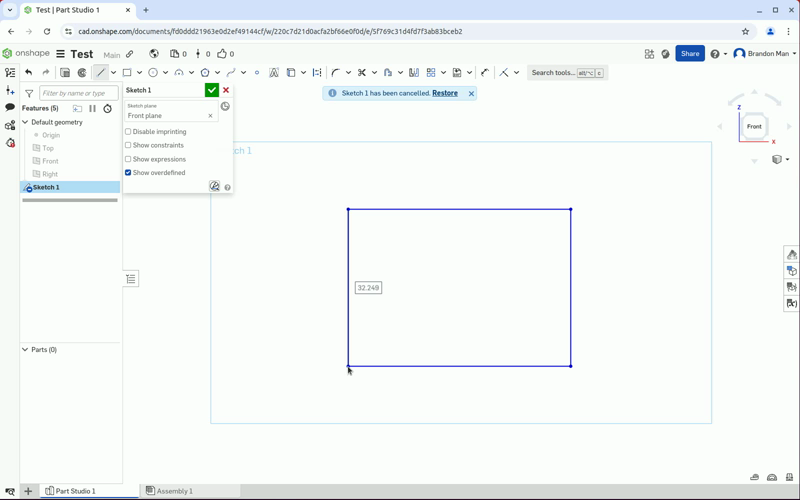
mouse_move(530, 240)
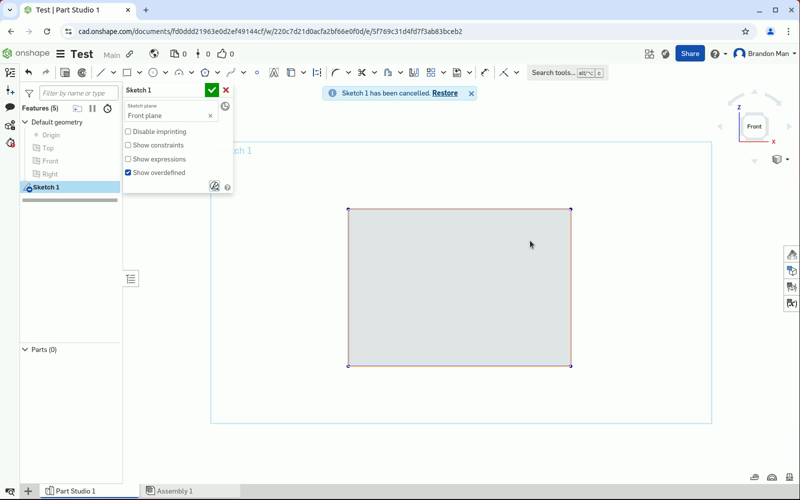
click(530, 240)
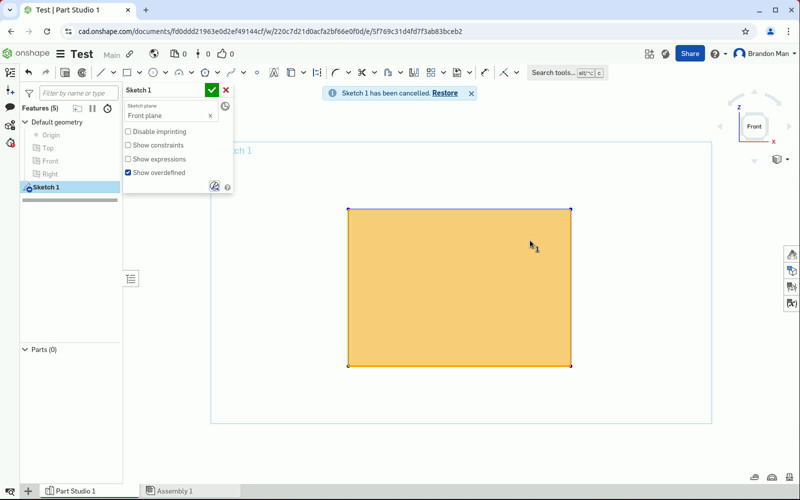
mouse_move(73, 352)
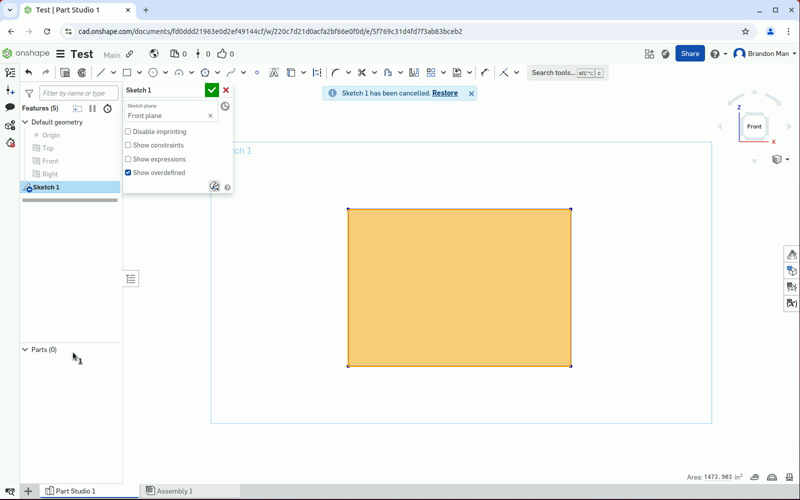
key(shift+y)
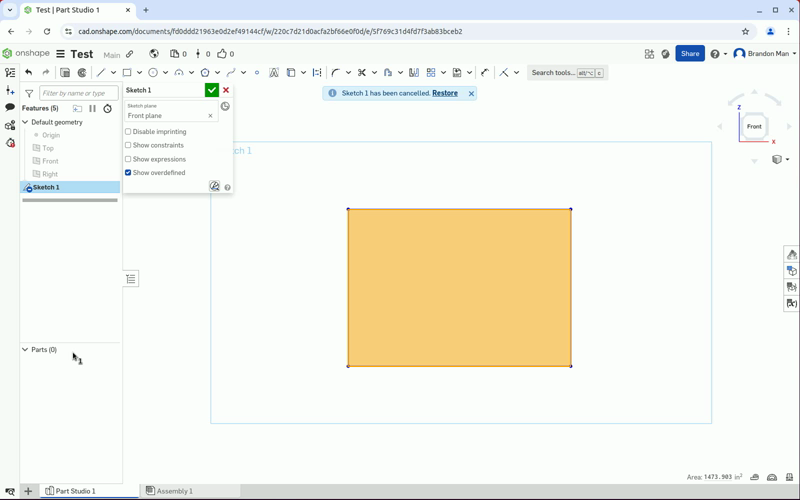
key(shift+e)
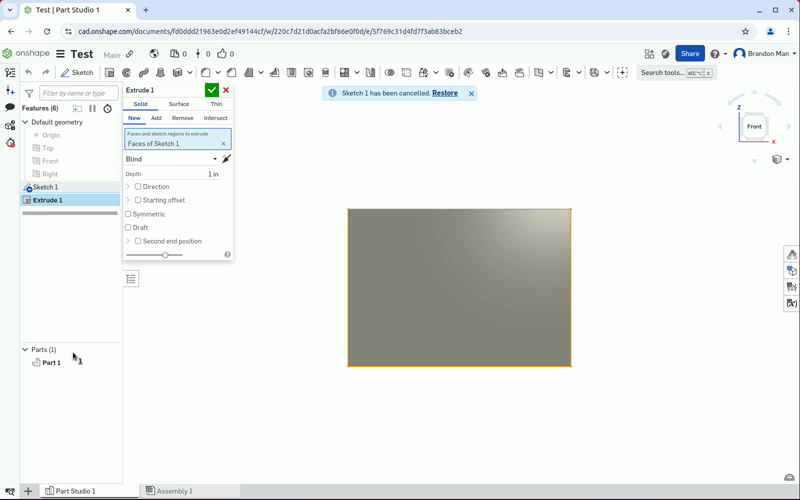
mouse_move(143, 106)
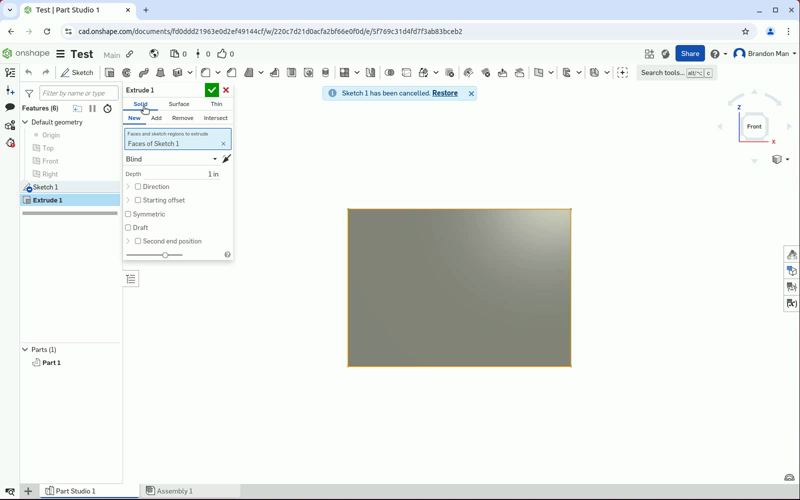
click(143, 106)
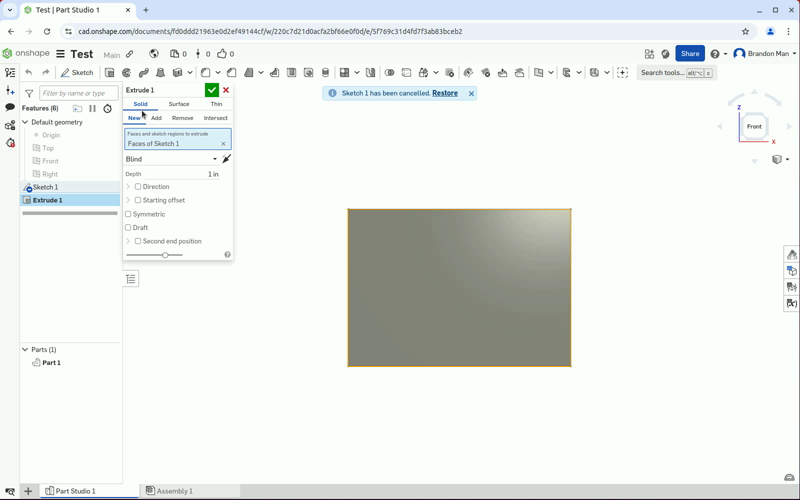
mouse_move(137, 120)
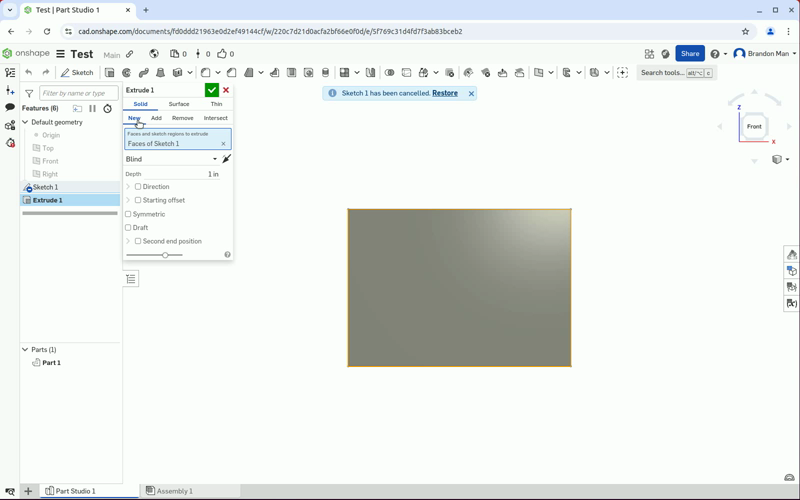
click(137, 120)
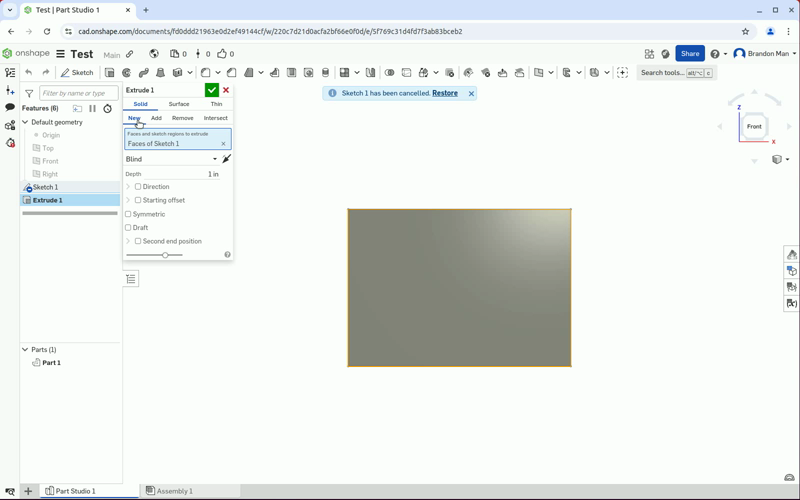
key(tab, 4)
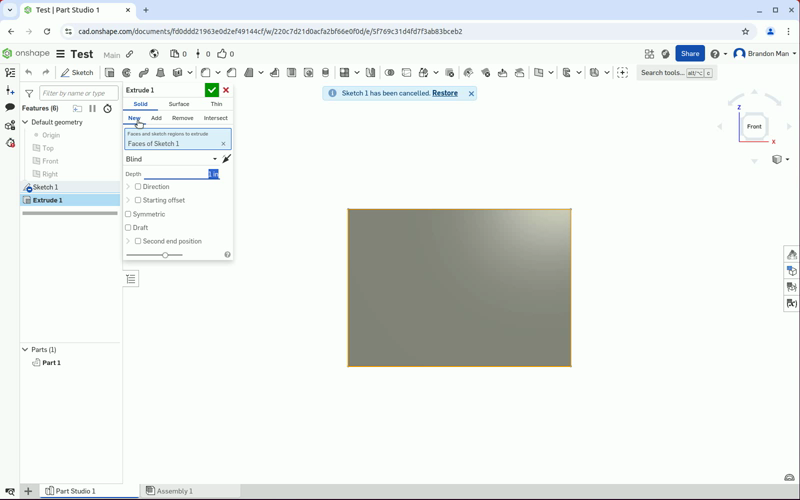
text(1.926)
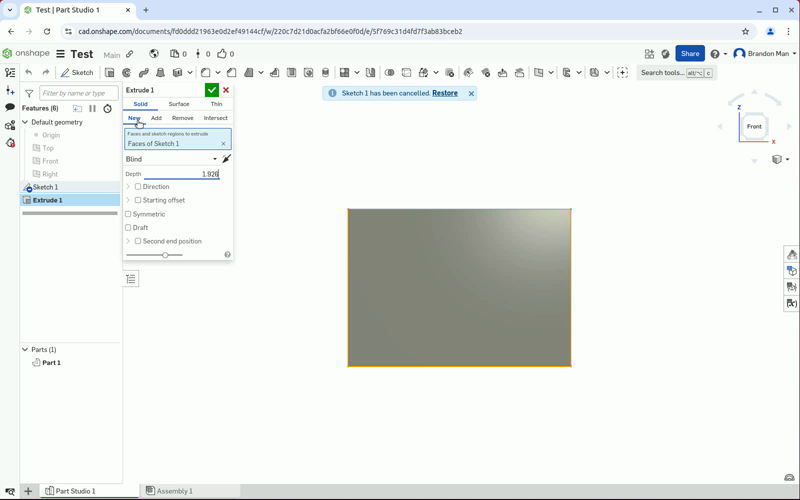
key(enter)
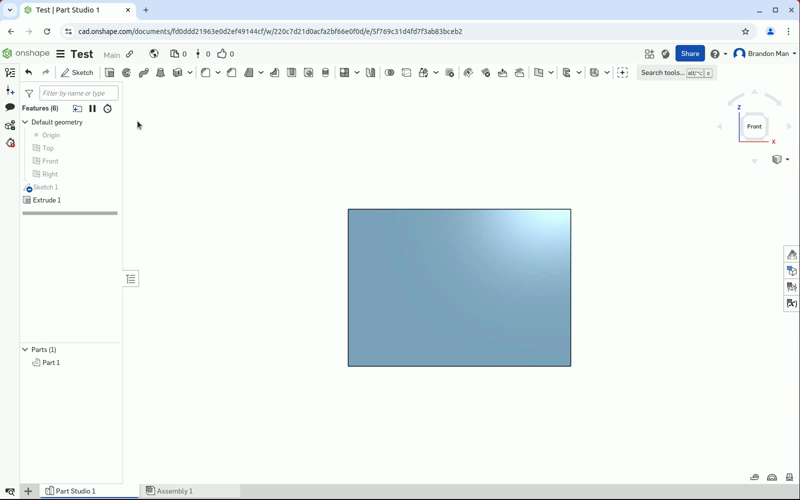
key(shift+h)
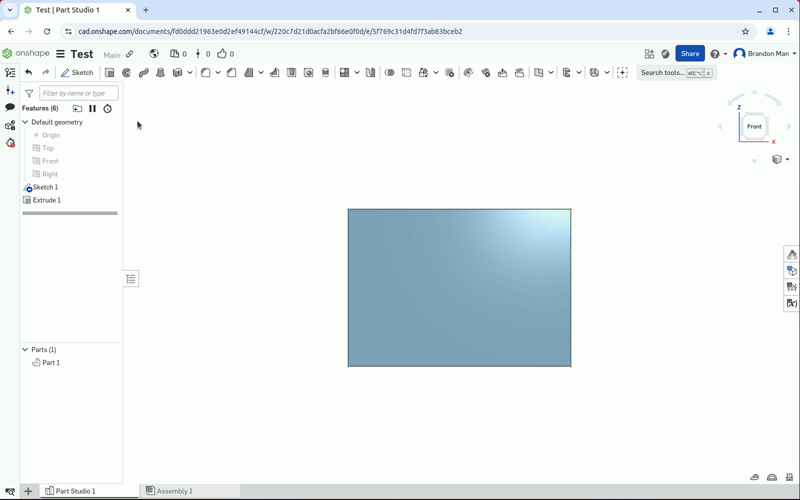
key(shift+h)
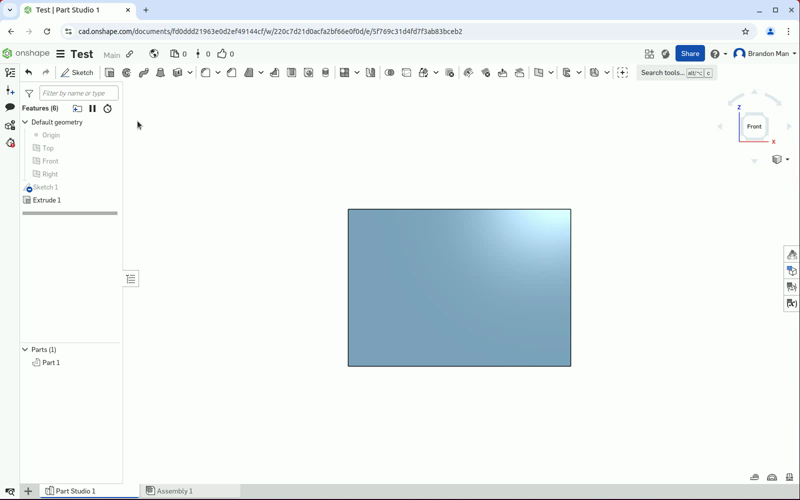
mouse_move(73, 189)
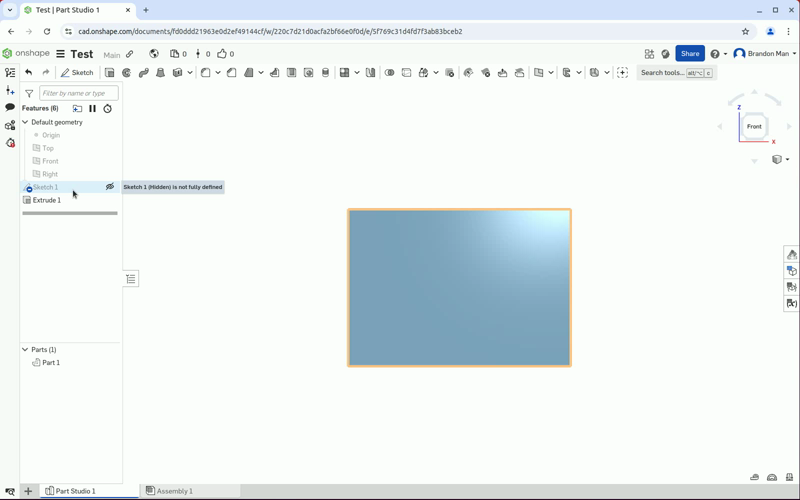
click(73, 189)
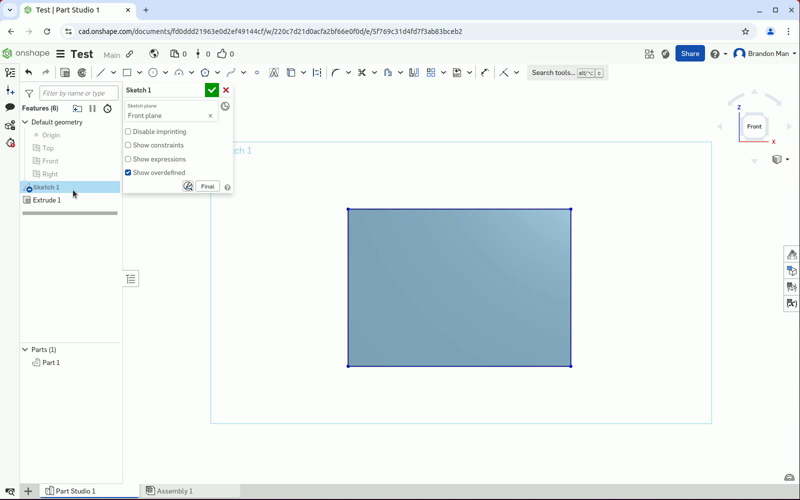
mouse_move(229, 92)
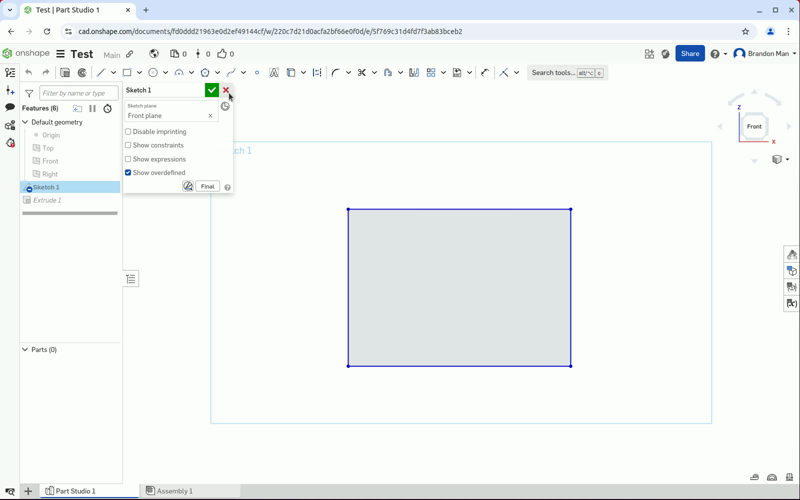
click(229, 92)
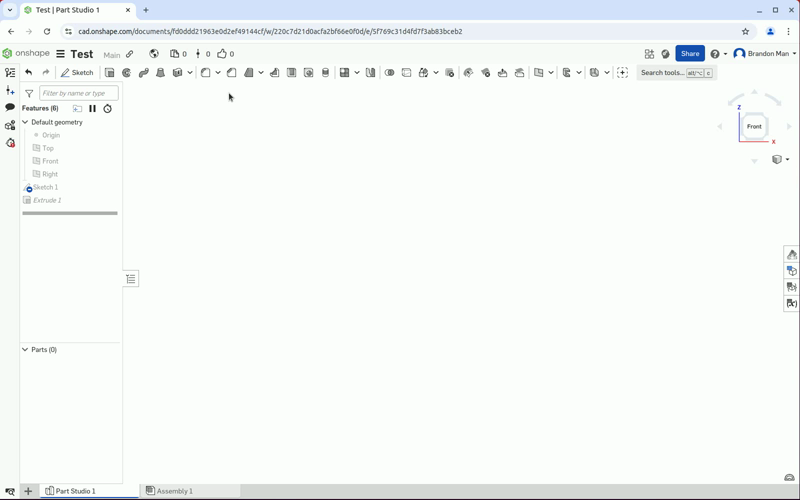
mouse_move(541, 75)
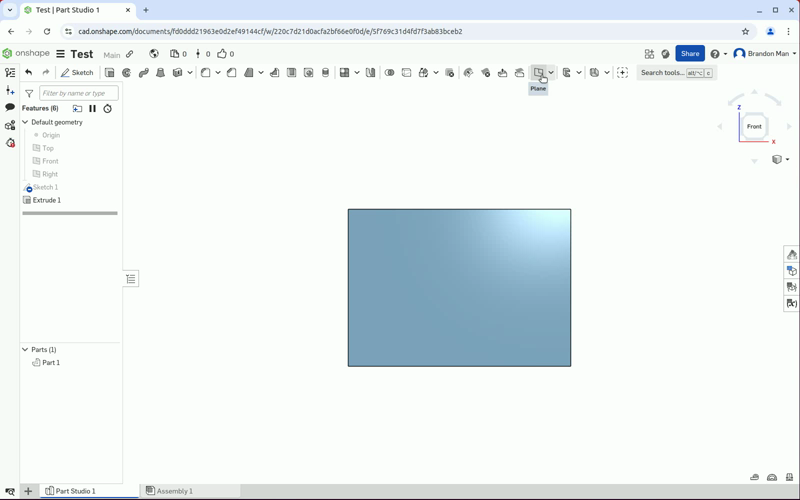
click(541, 75)
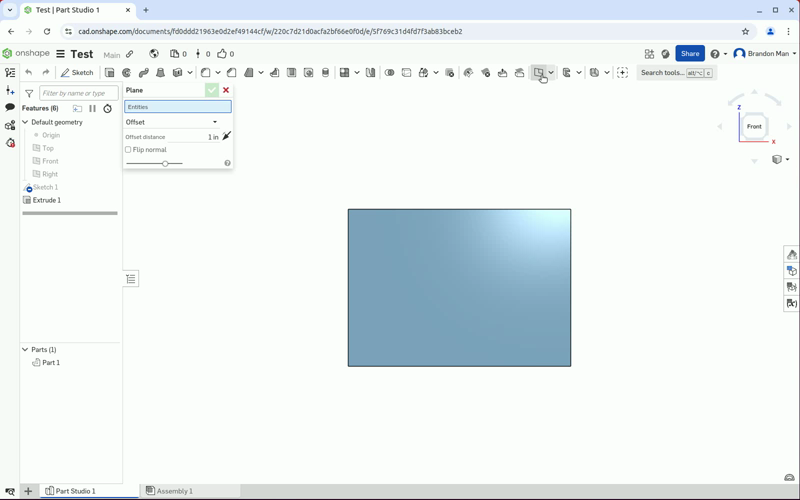
mouse_move(73, 163)
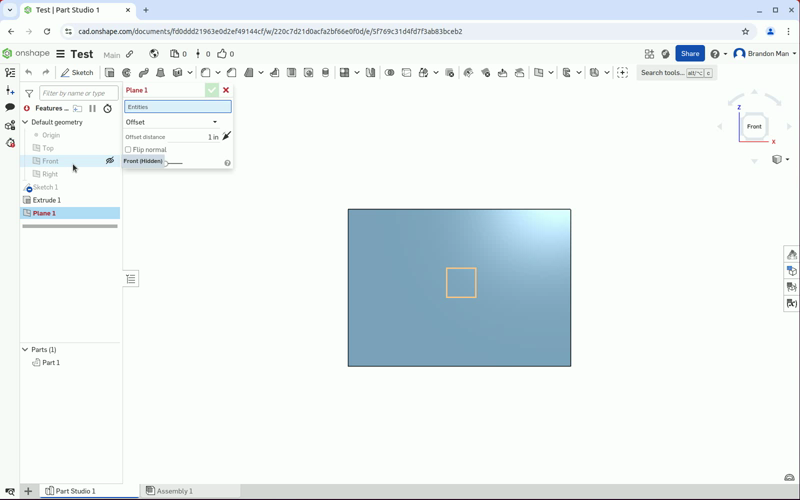
click(73, 163)
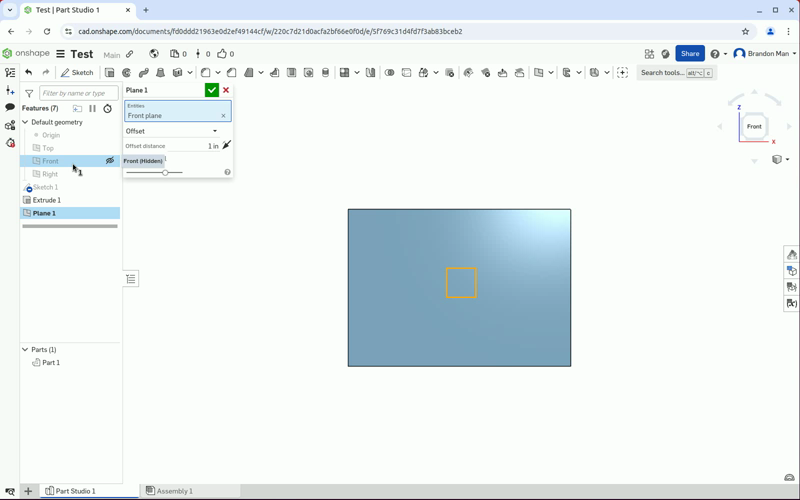
key(tab, 2)
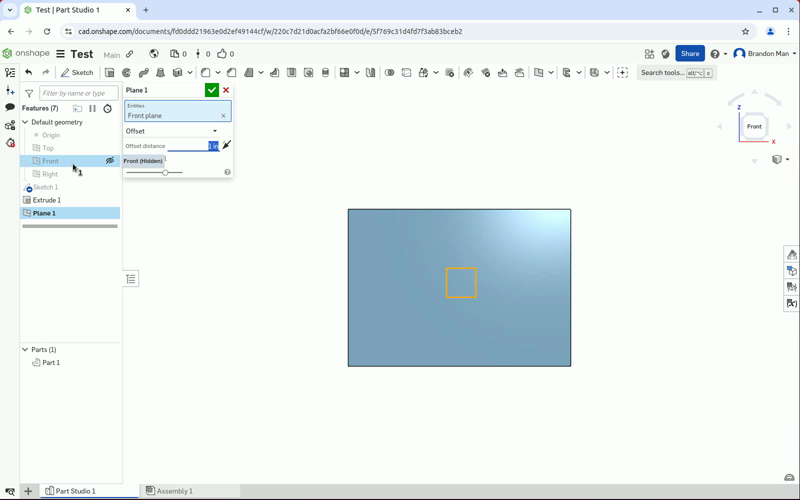
text(1.91)
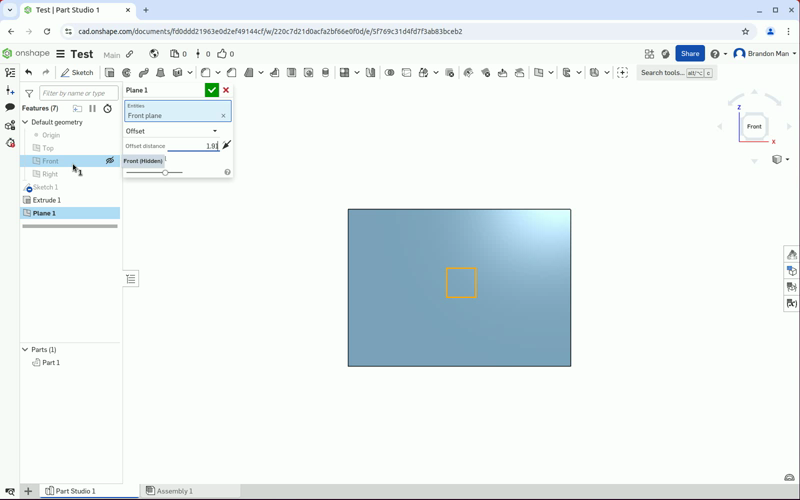
key(enter, 2)
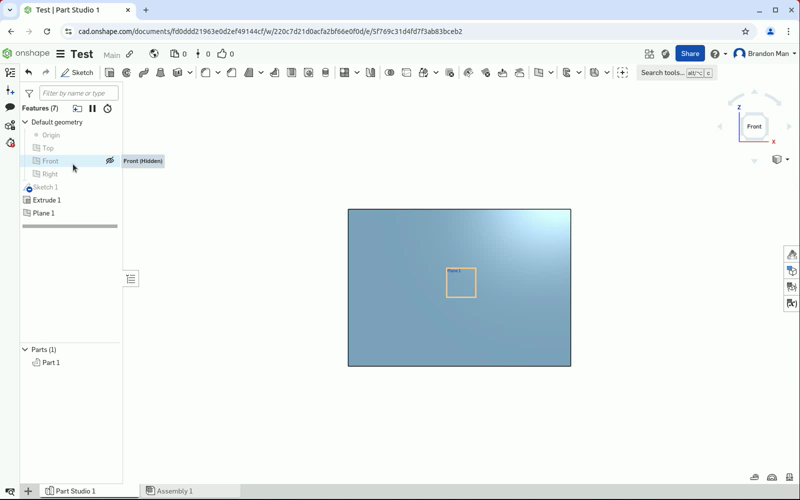
key(shift+s)
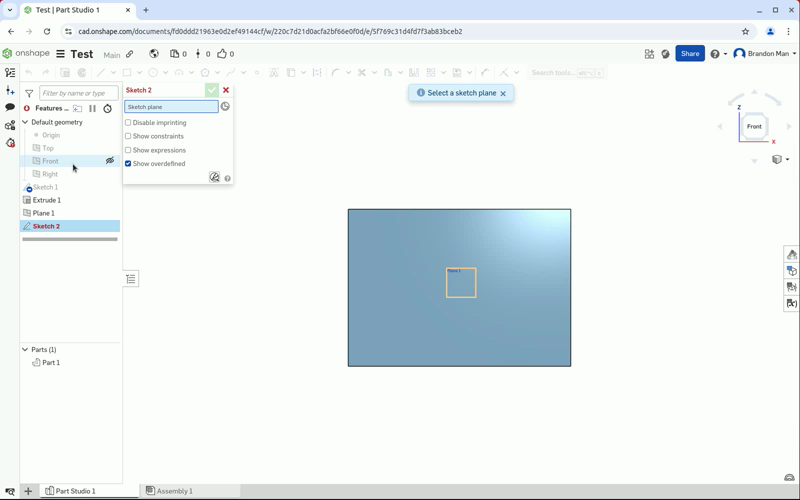
mouse_move(73, 215)
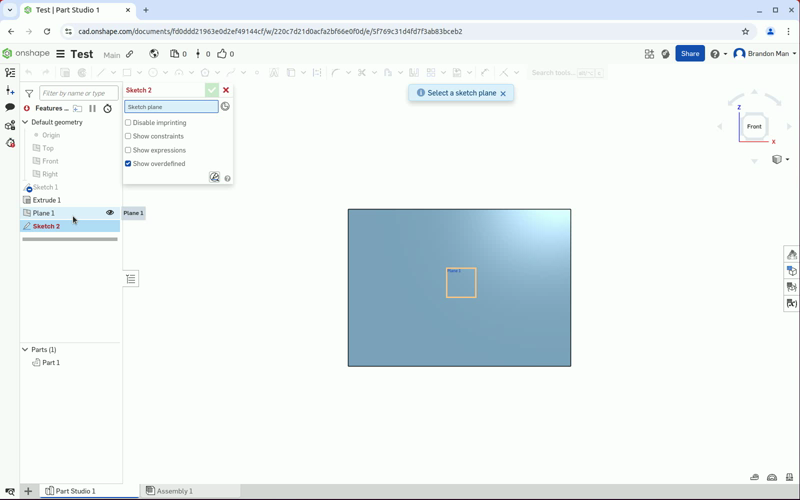
click(73, 215)
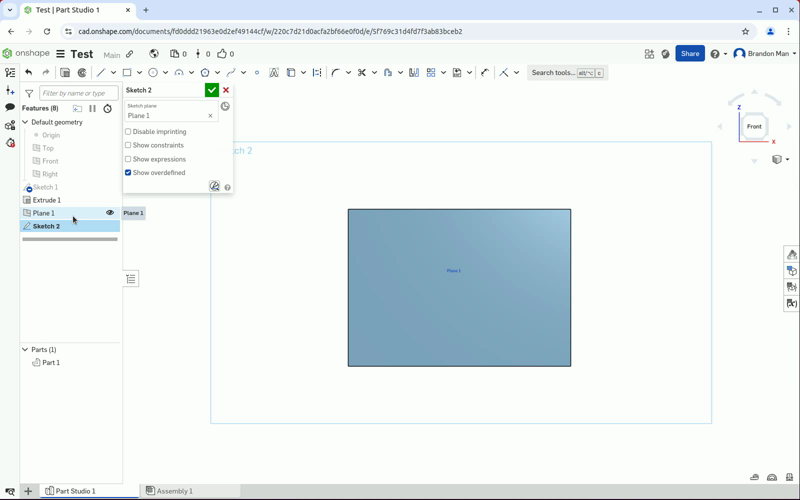
mouse_move(73, 352)
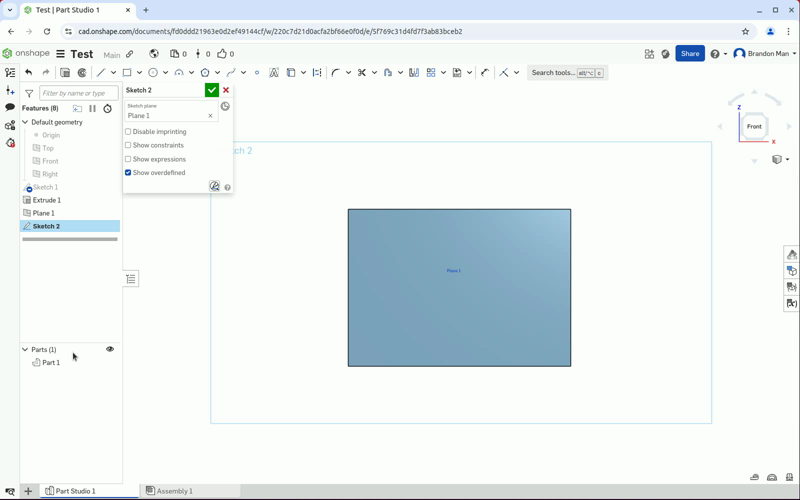
key(y)
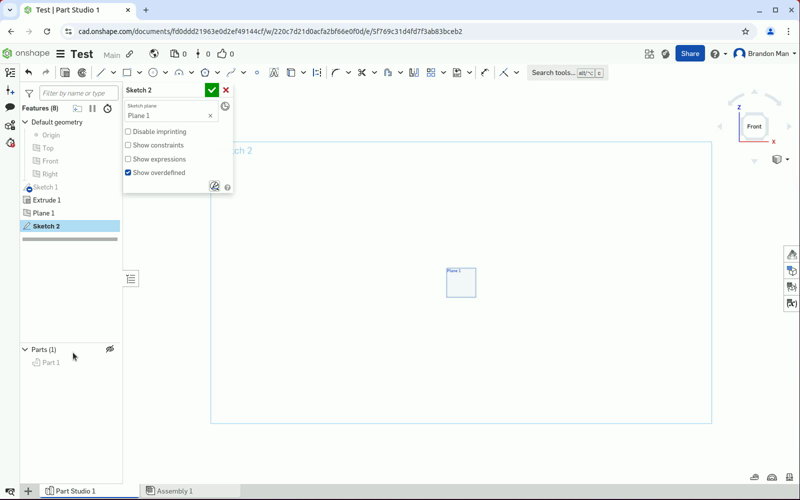
key(l)
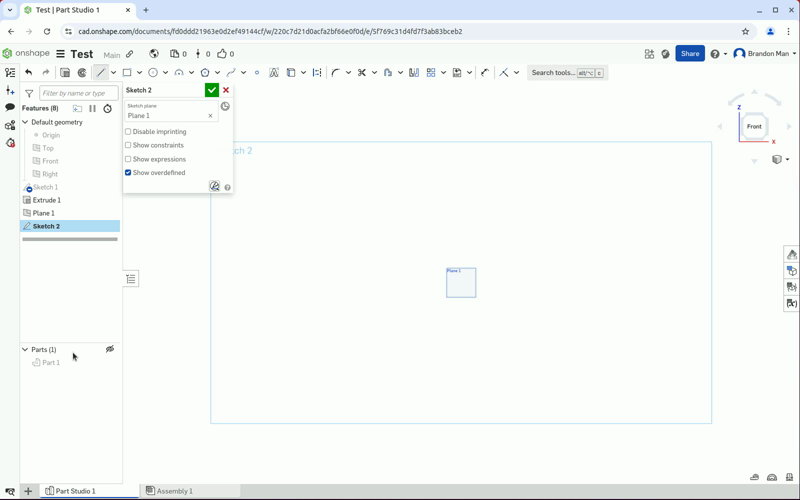
key_down(shift)
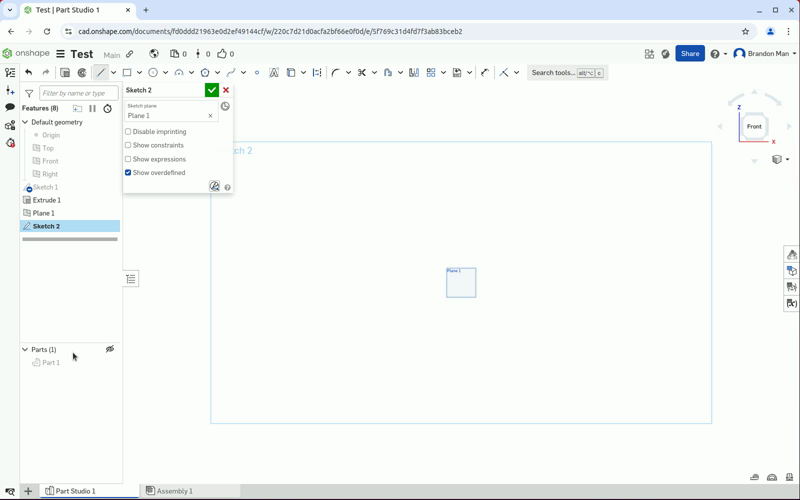
mouse_move(348, 238)
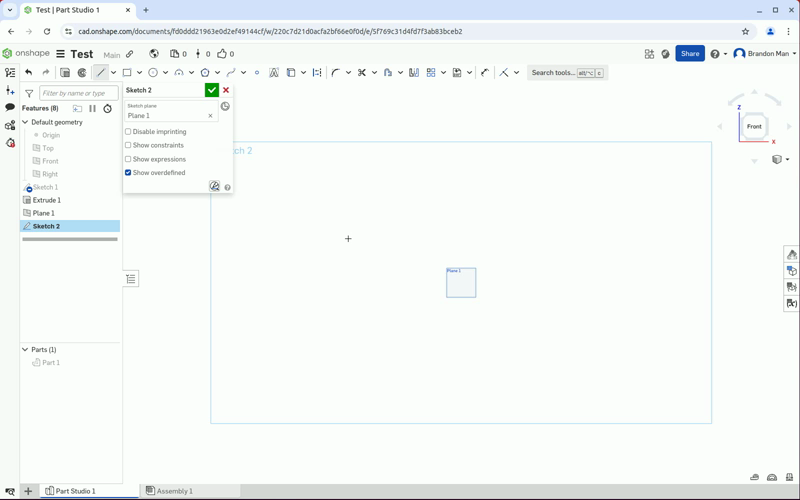
click(348, 238)
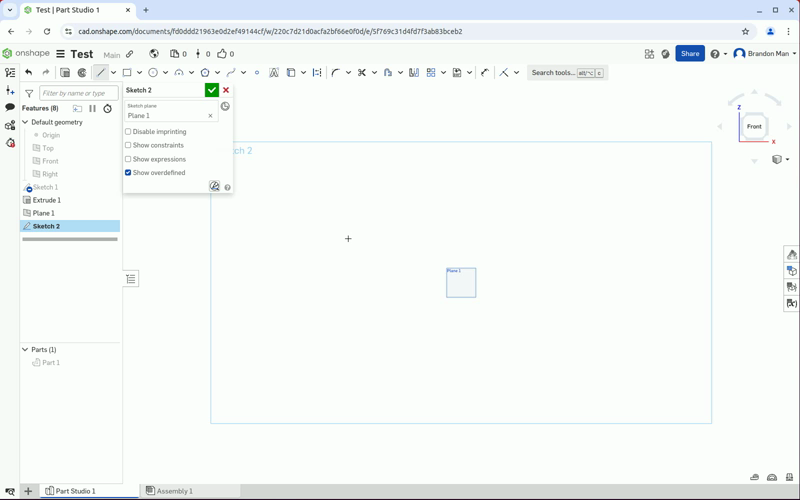
key_up(shift)
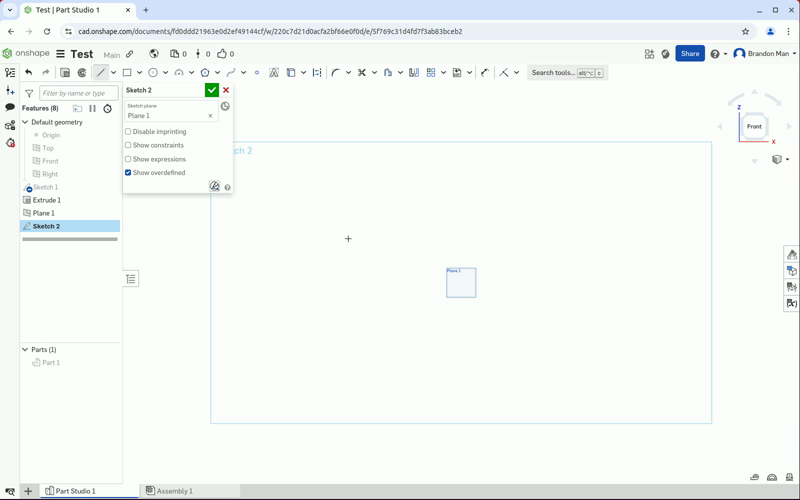
key_down(shift)
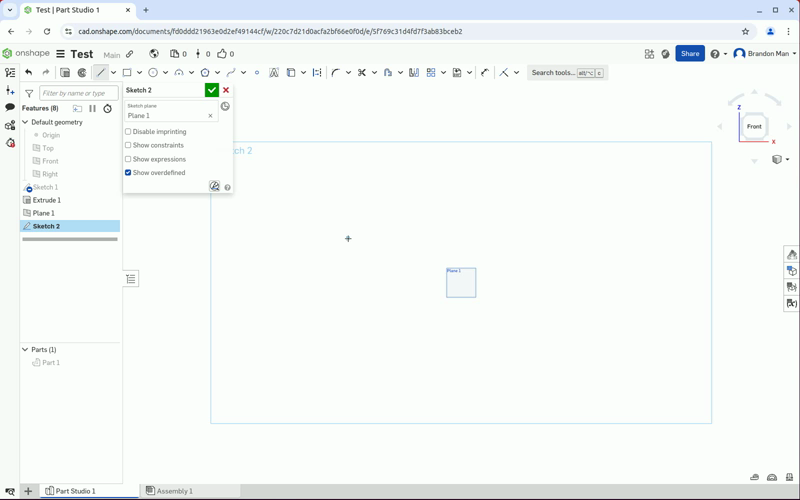
mouse_move(416, 238)
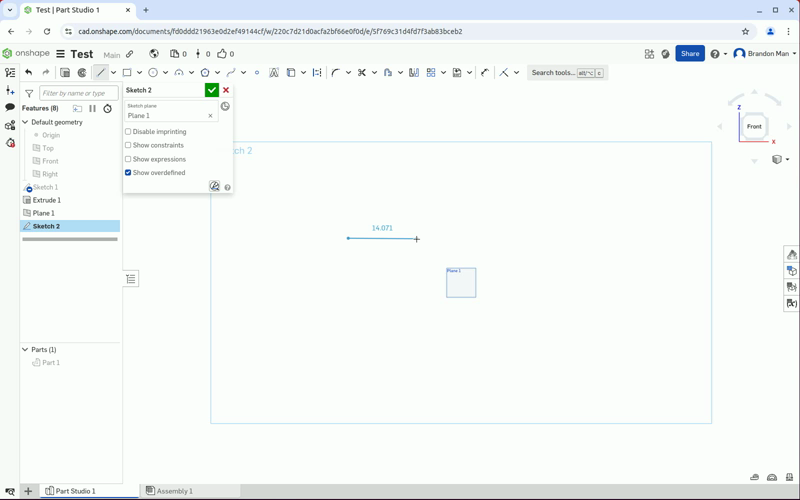
click(416, 238)
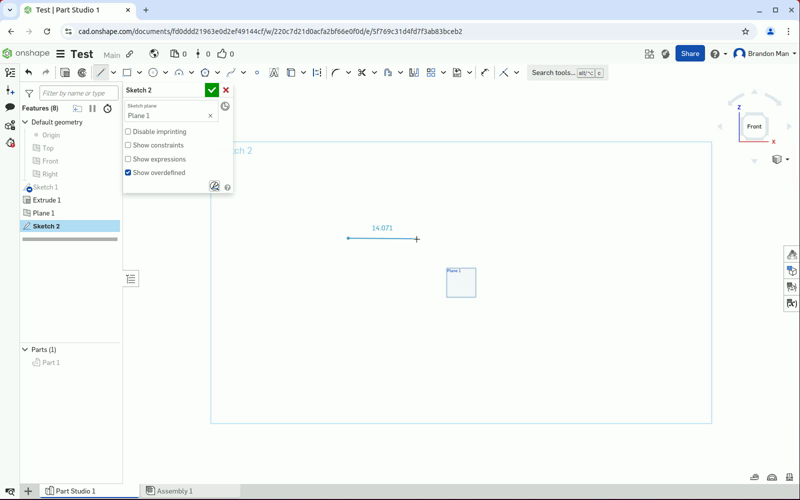
key_up(shift)
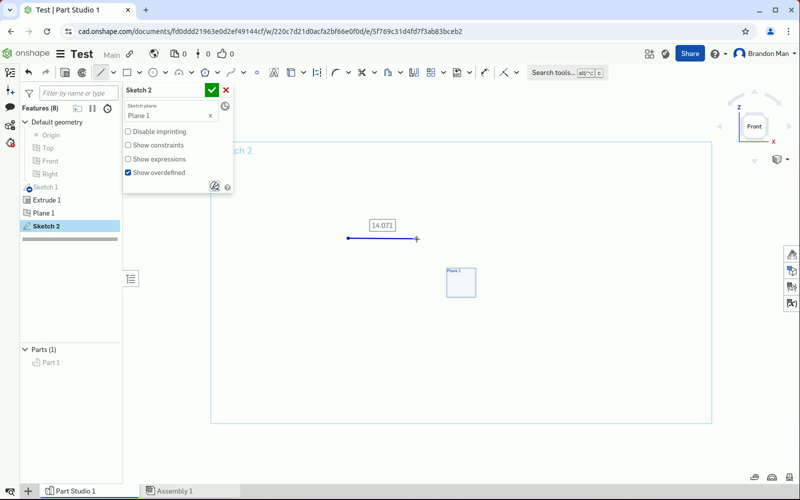
key_down(shift)
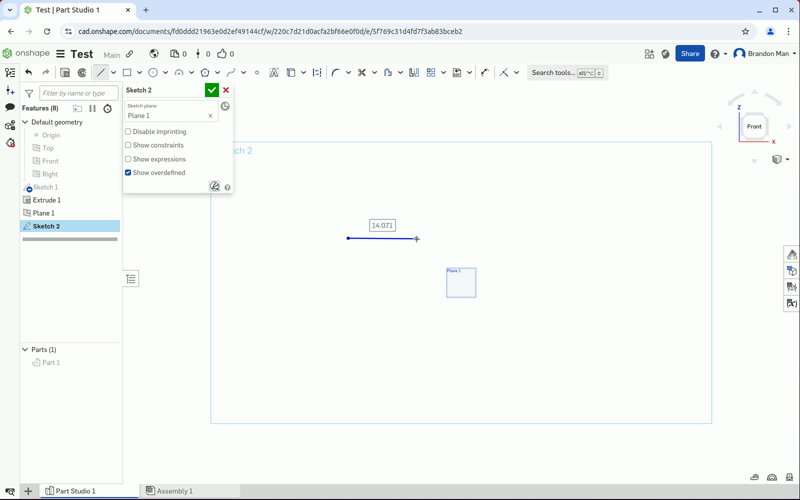
mouse_move(446, 238)
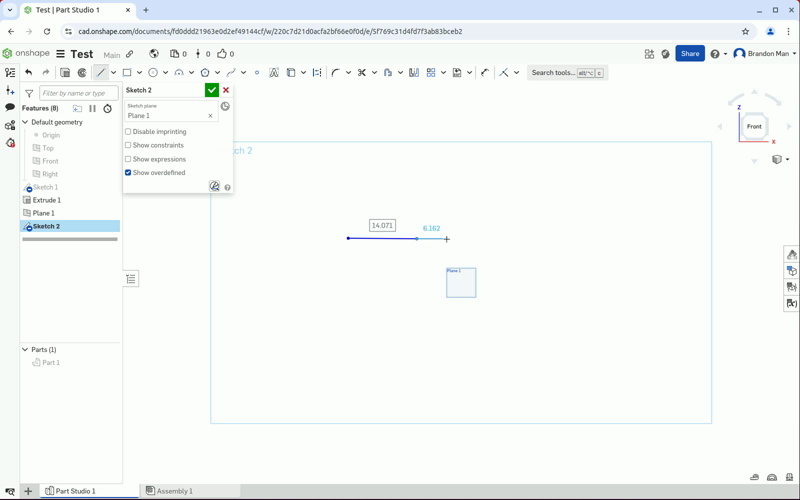
mouse_move(416, 223)
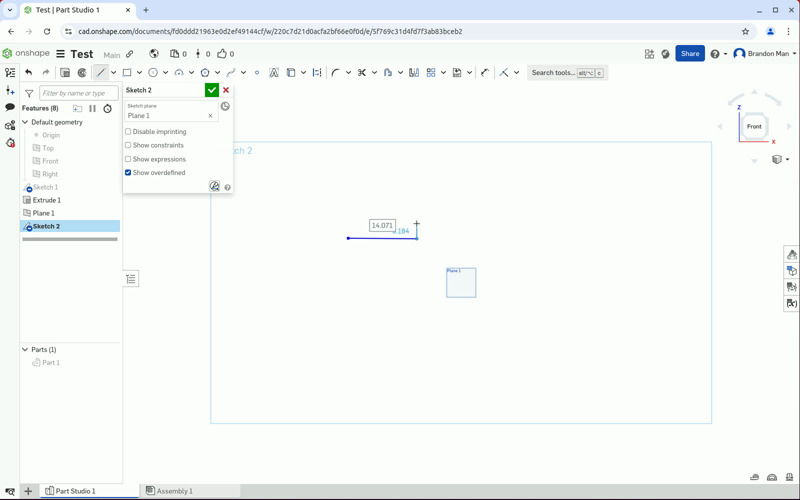
click(416, 223)
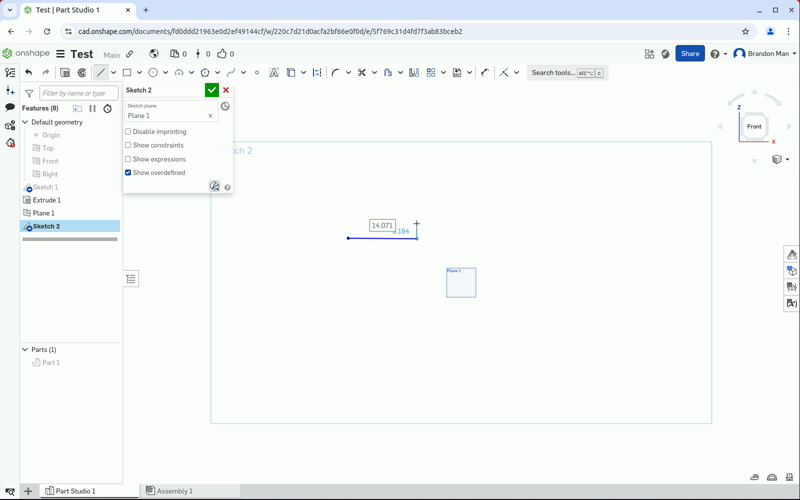
key_up(shift)
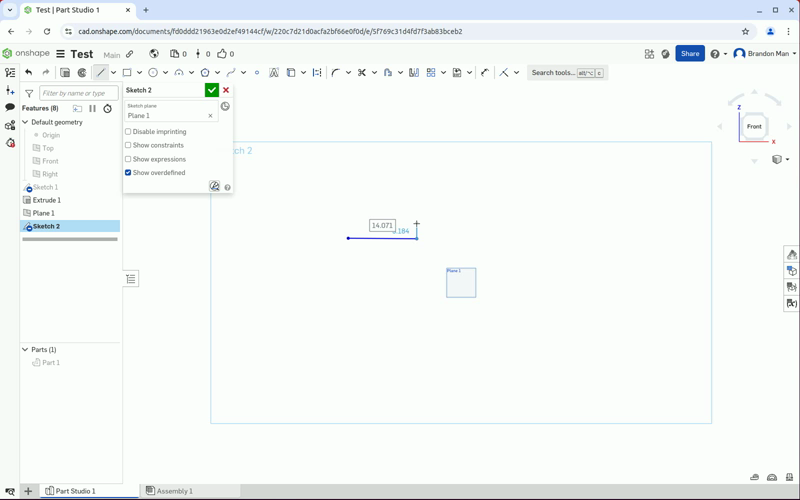
key_down(shift)
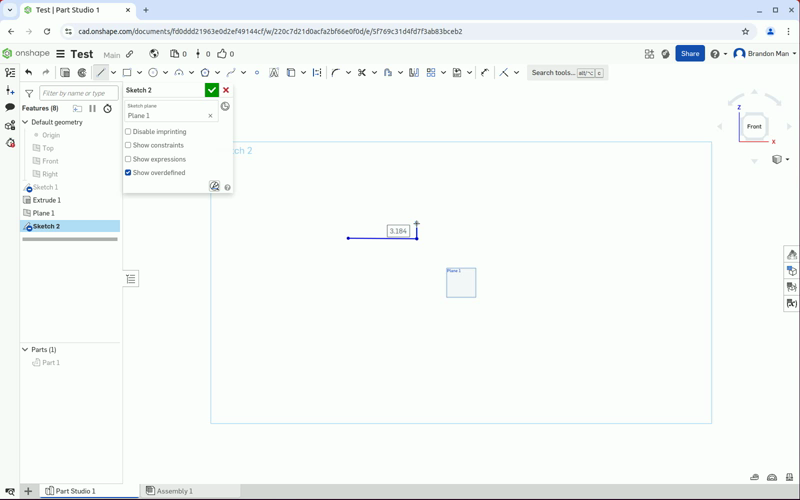
mouse_move(348, 223)
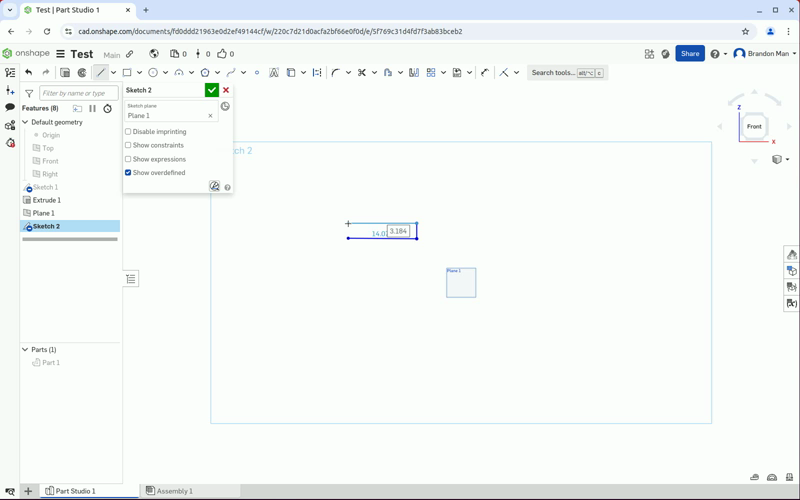
click(348, 223)
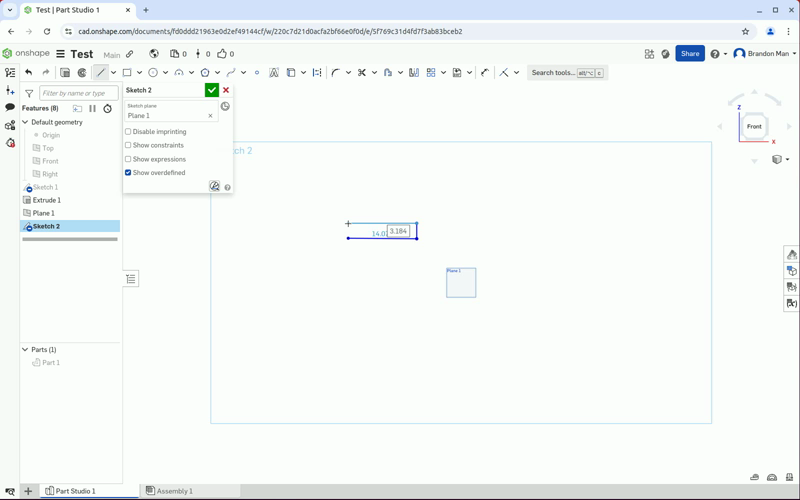
key_up(shift)
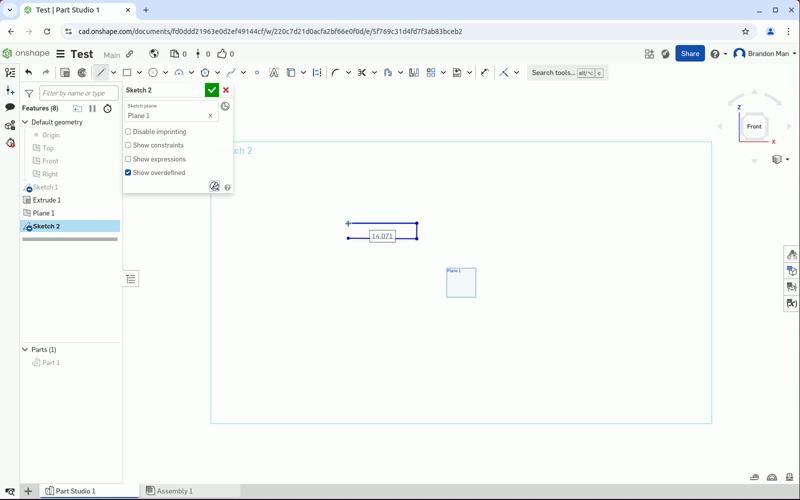
mouse_move(378, 223)
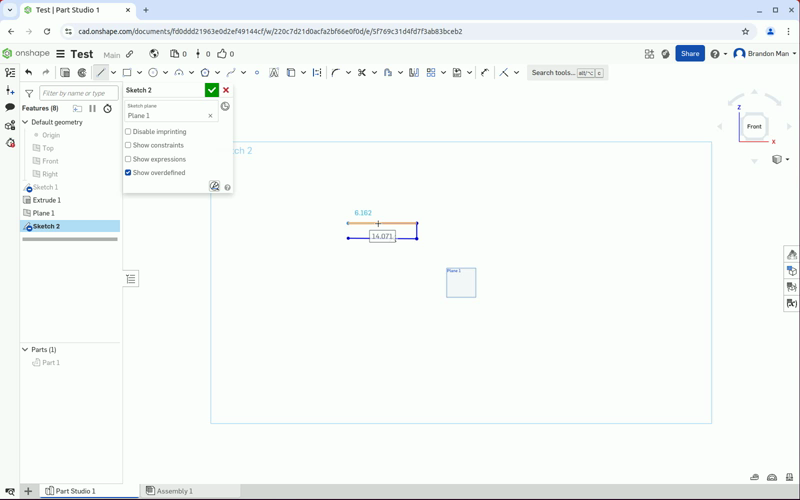
key_down(shift)
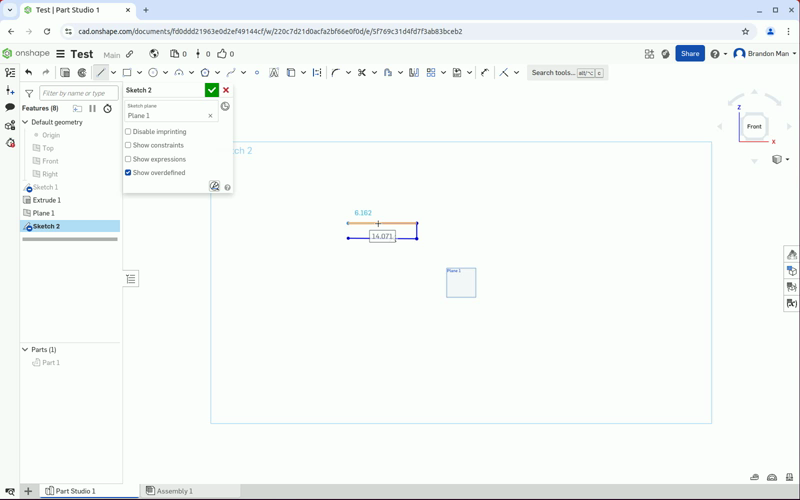
mouse_move(348, 238)
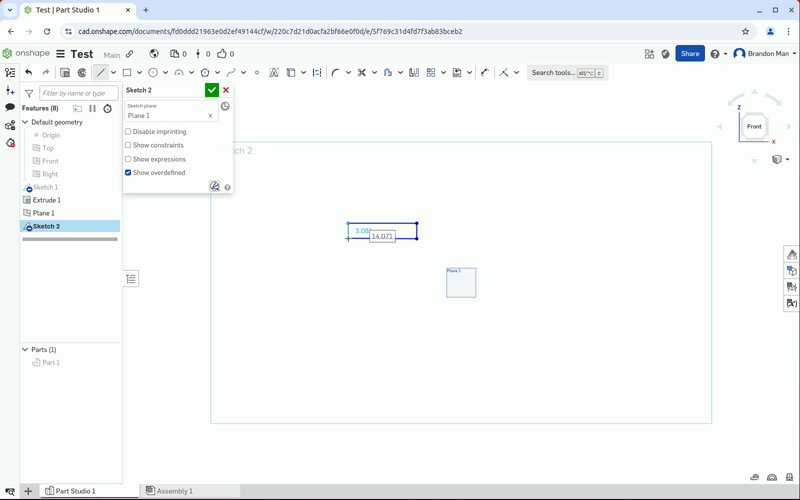
key_up(shift)
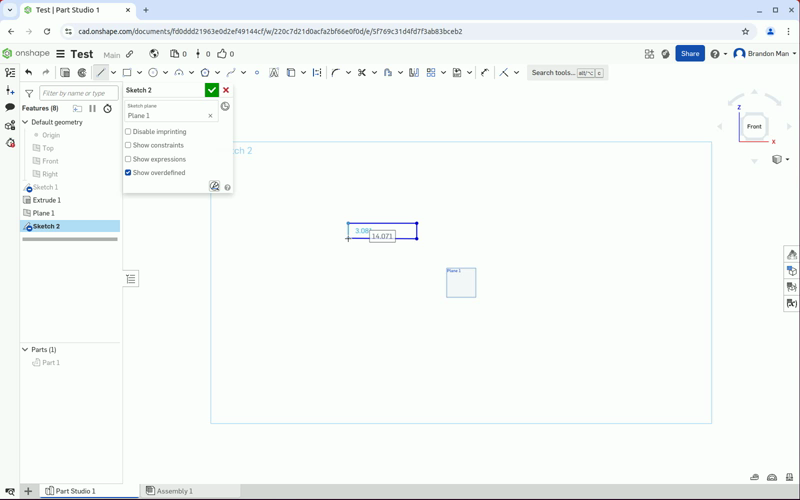
click(348, 238)
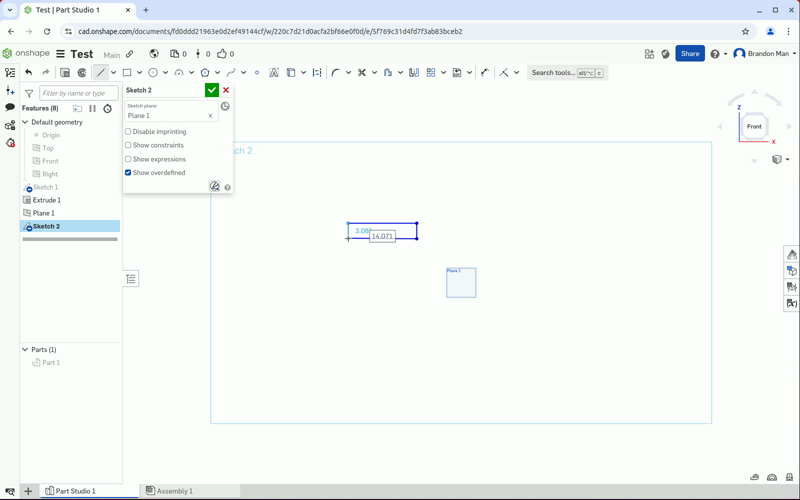
key(esc)
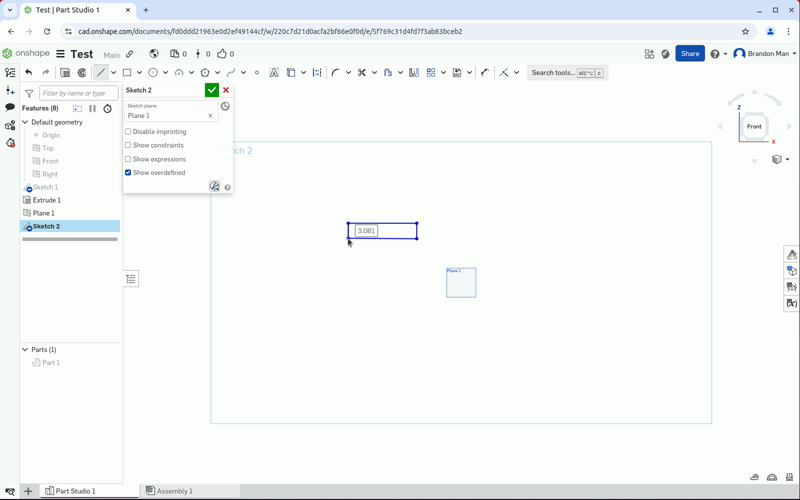
mouse_move(395, 237)
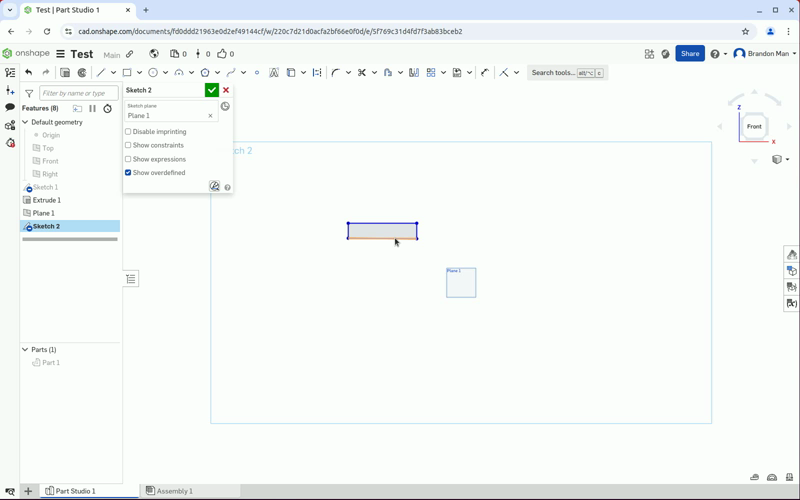
scroll(6)
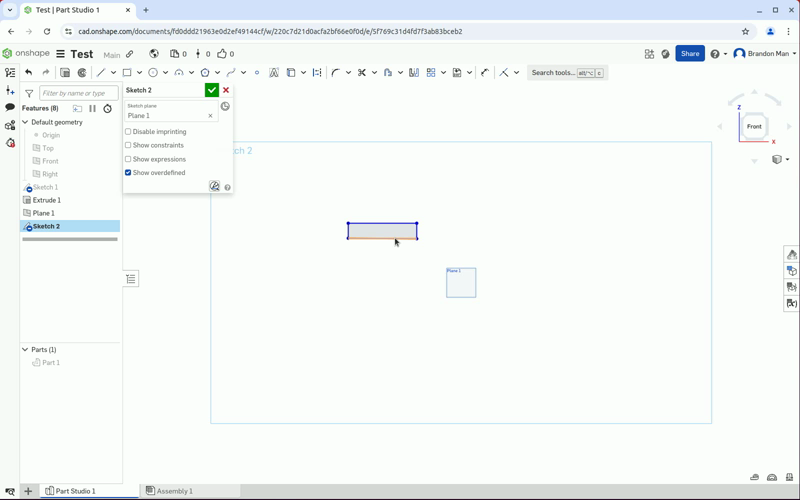
scroll(6)
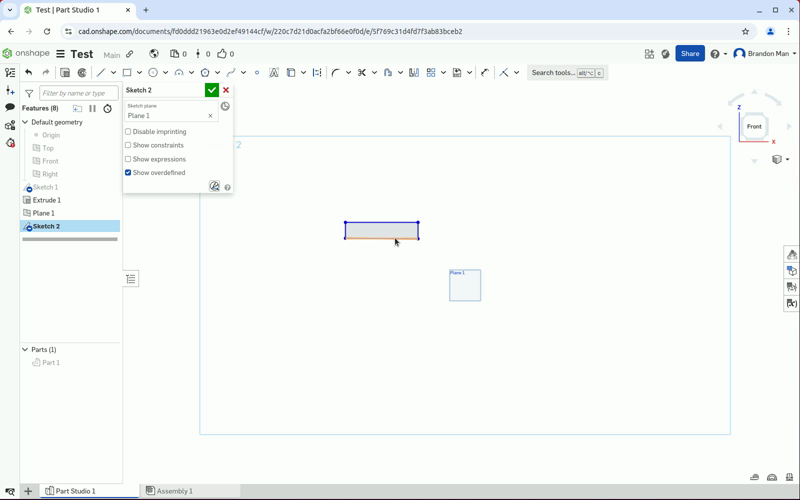
scroll(6)
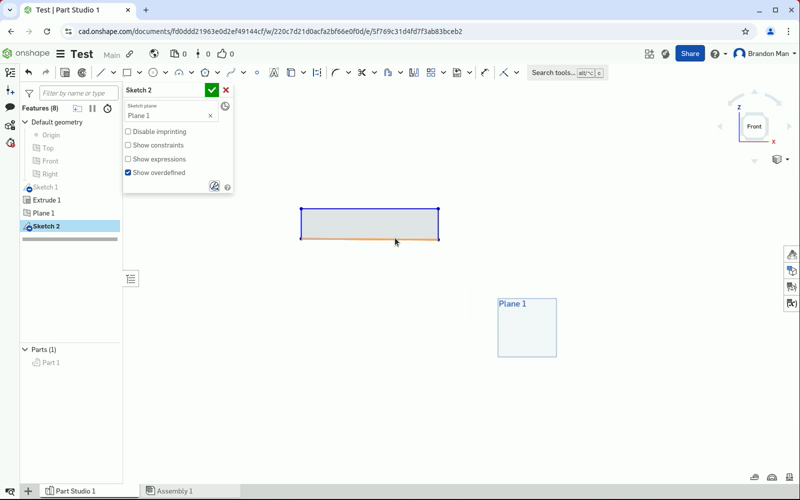
scroll(6)
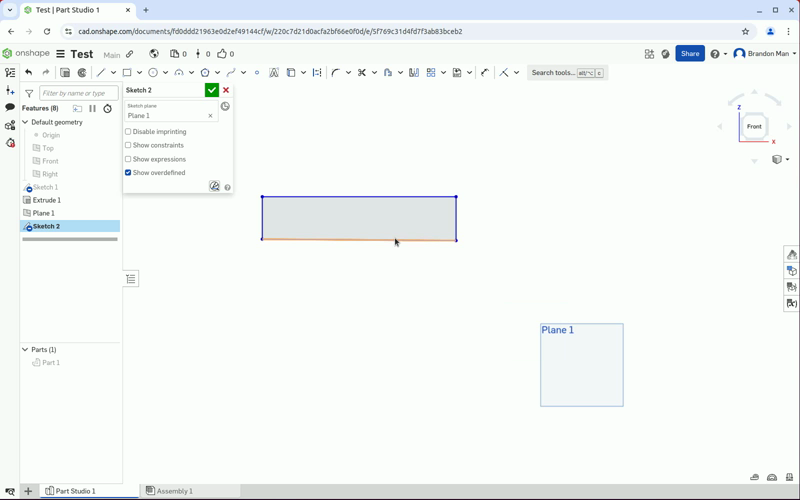
scroll(6)
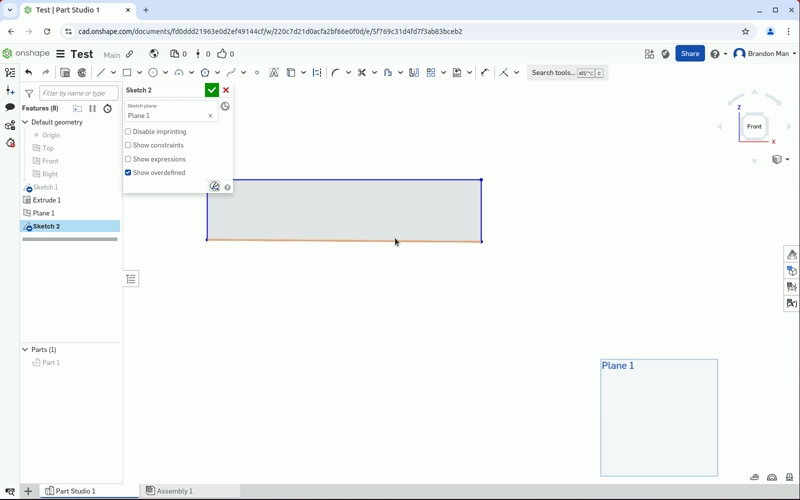
scroll(6)
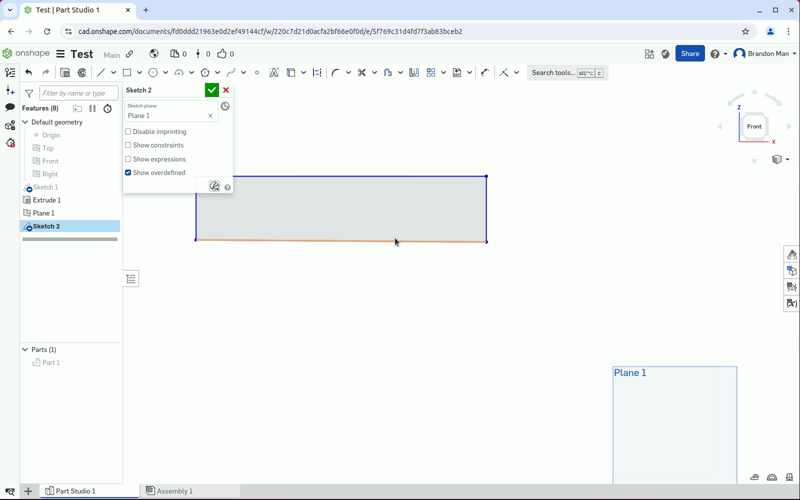
scroll(6)
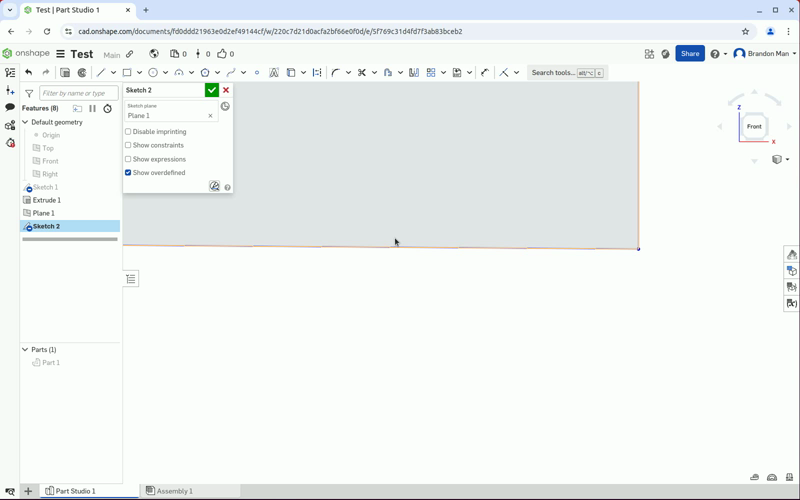
click(395, 237)
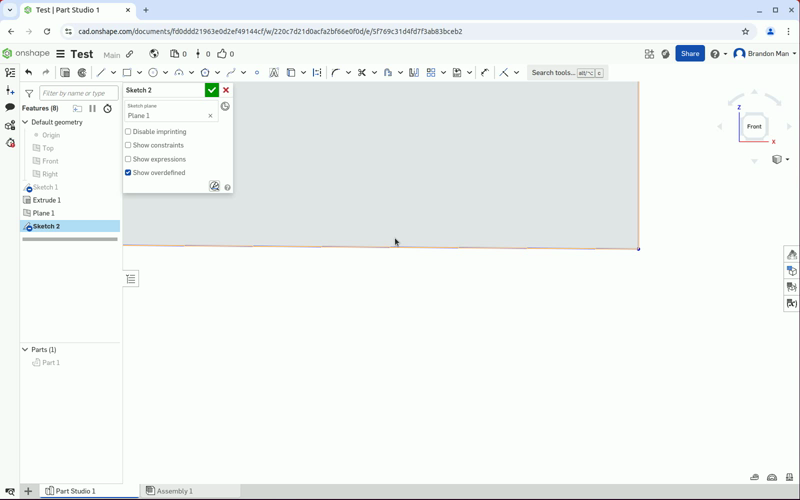
scroll(-6)
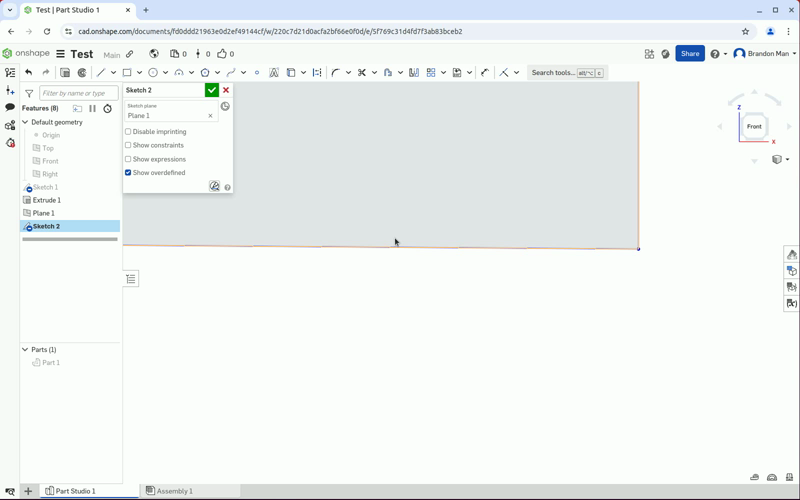
scroll(-6)
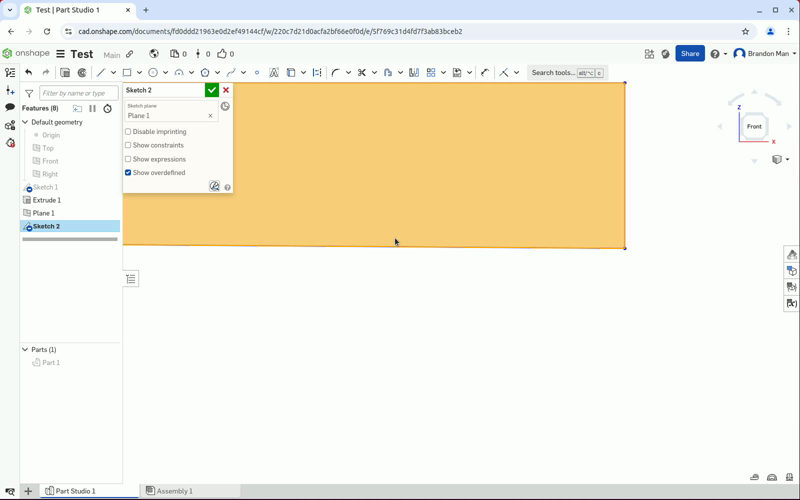
scroll(-6)
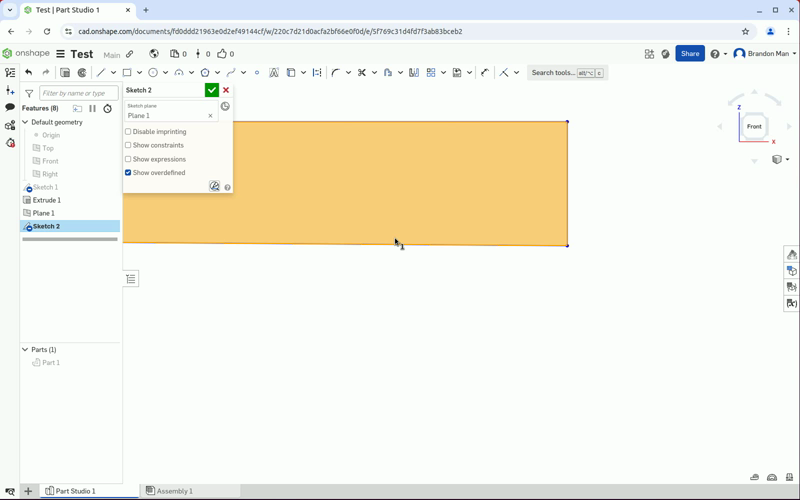
scroll(-6)
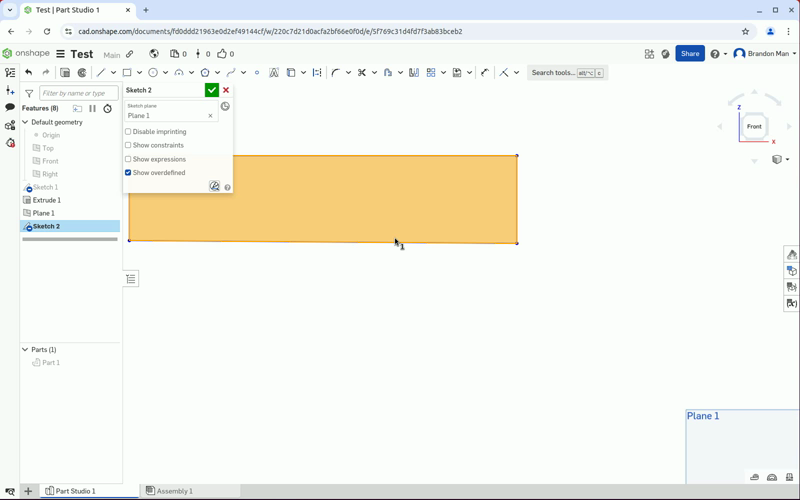
scroll(-6)
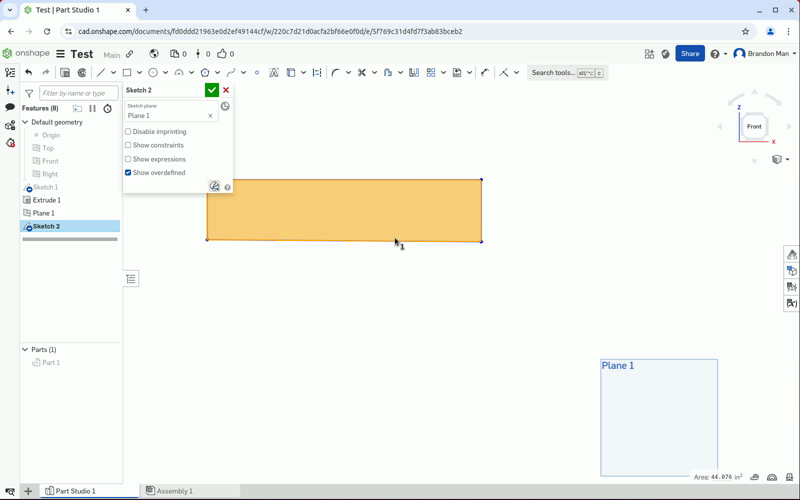
scroll(-6)
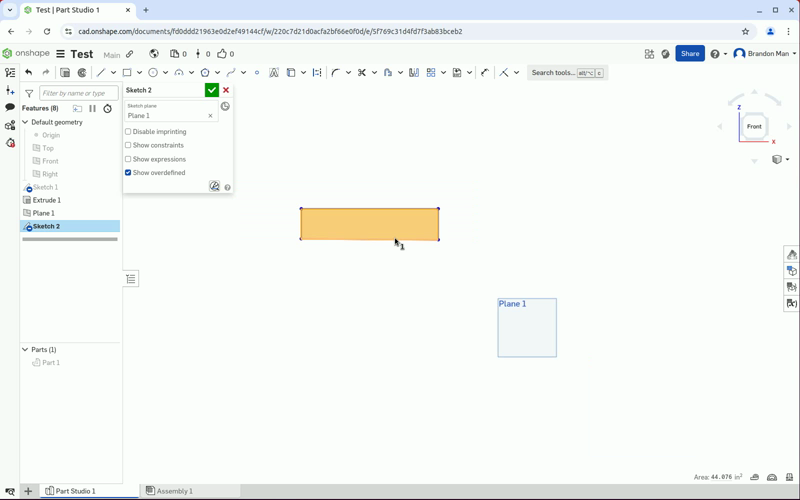
scroll(-6)
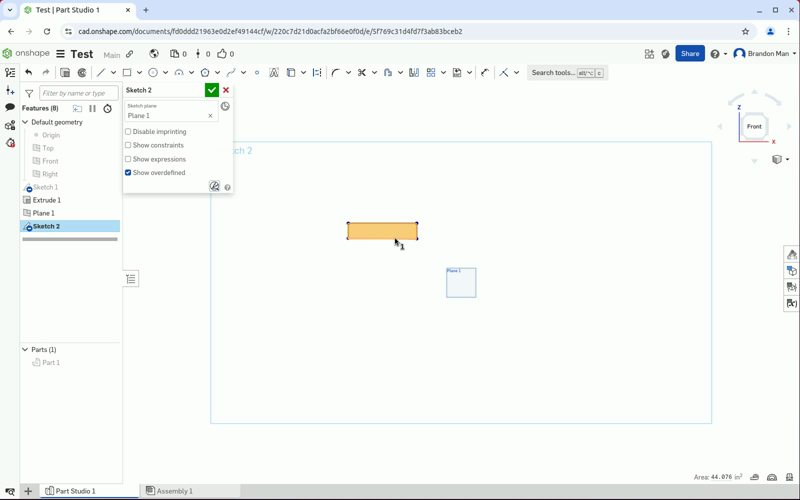
mouse_move(73, 352)
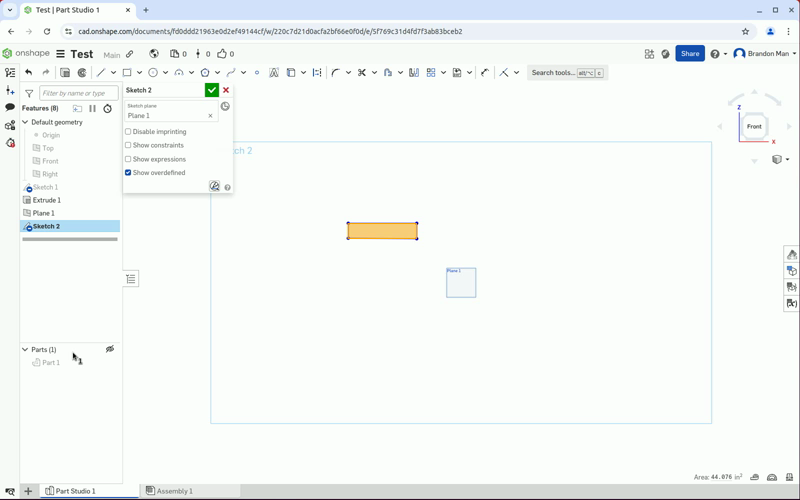
key(shift+y)
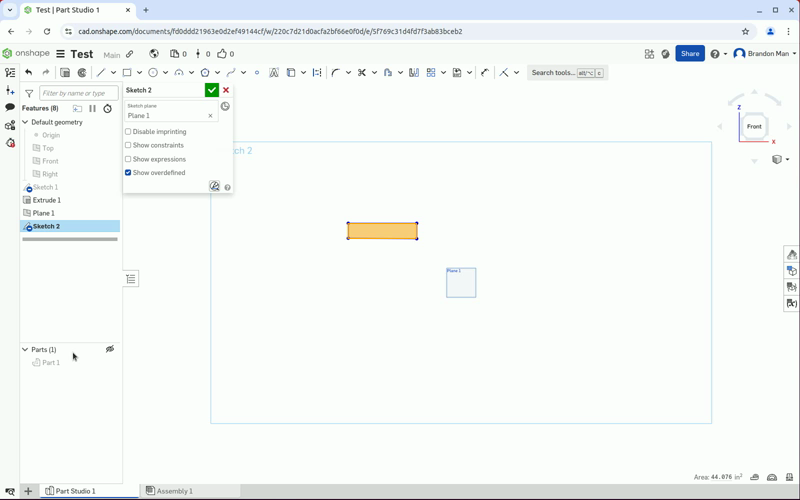
key(shift+e)
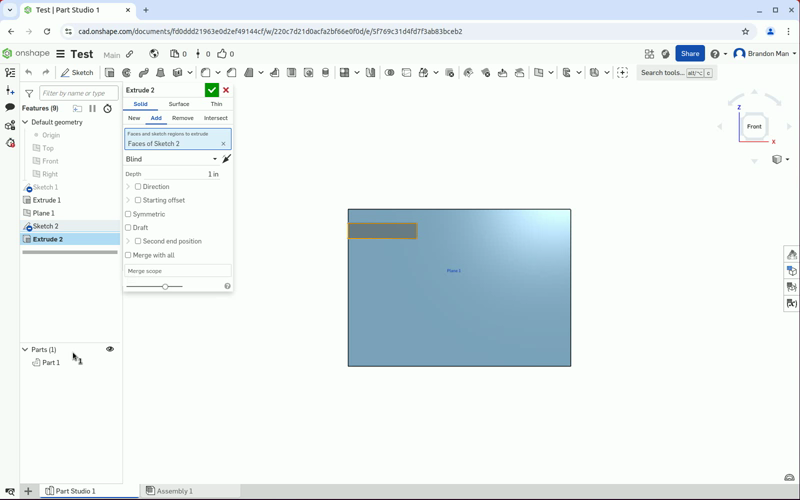
mouse_move(143, 106)
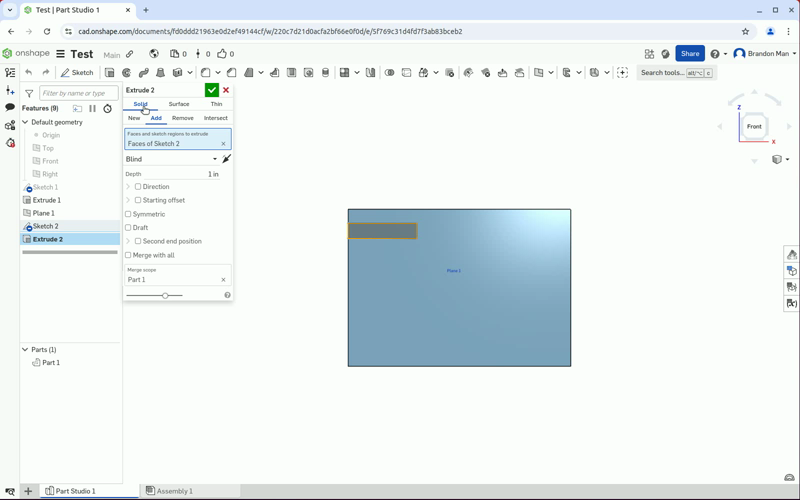
click(143, 106)
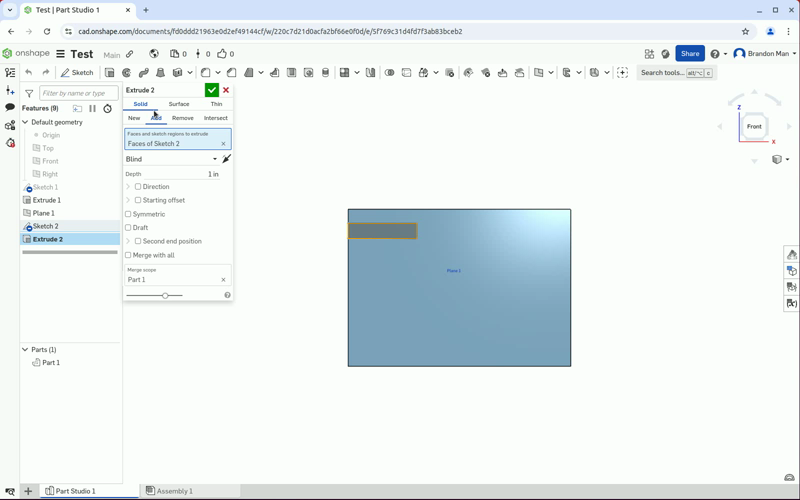
mouse_move(186, 120)
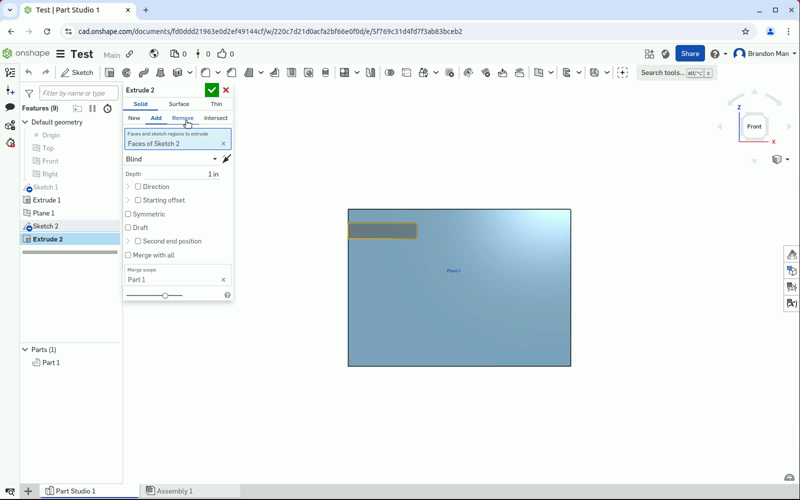
click(186, 120)
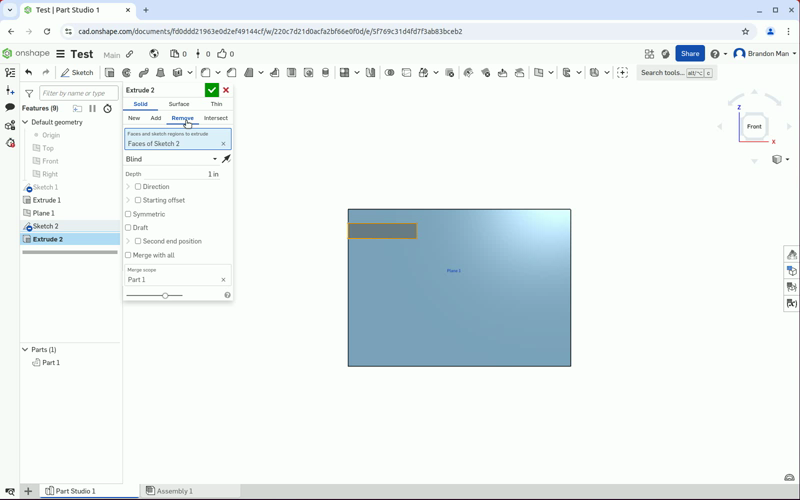
key(tab, 4)
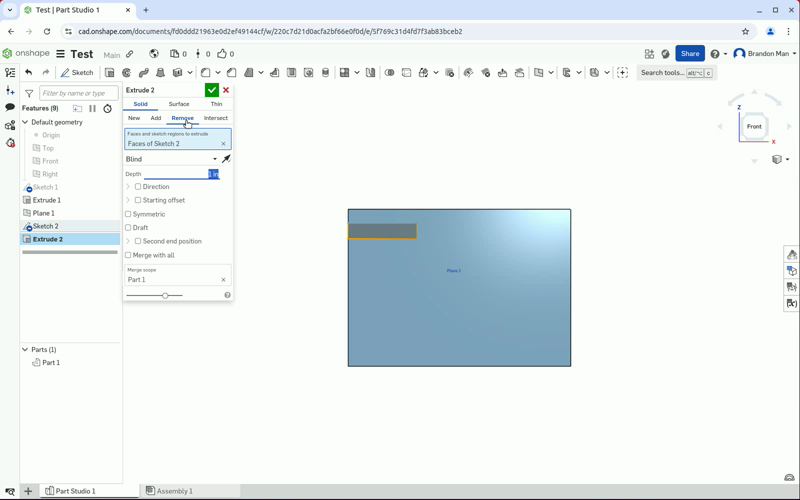
text(3.851)
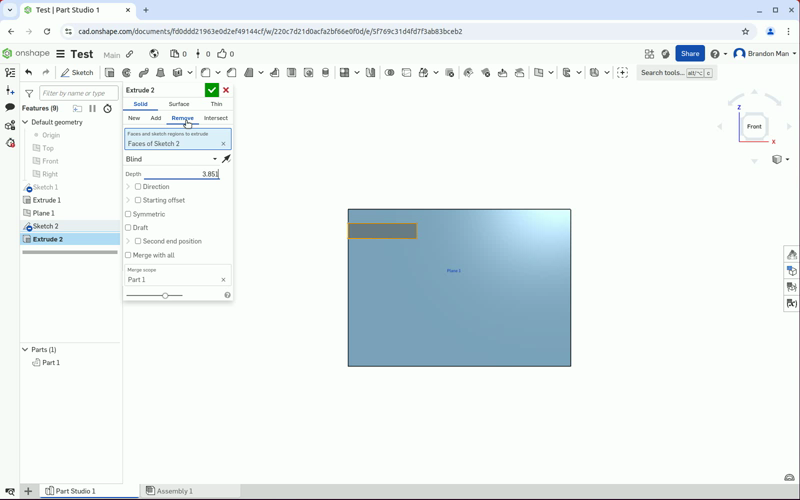
key(tab, 6)
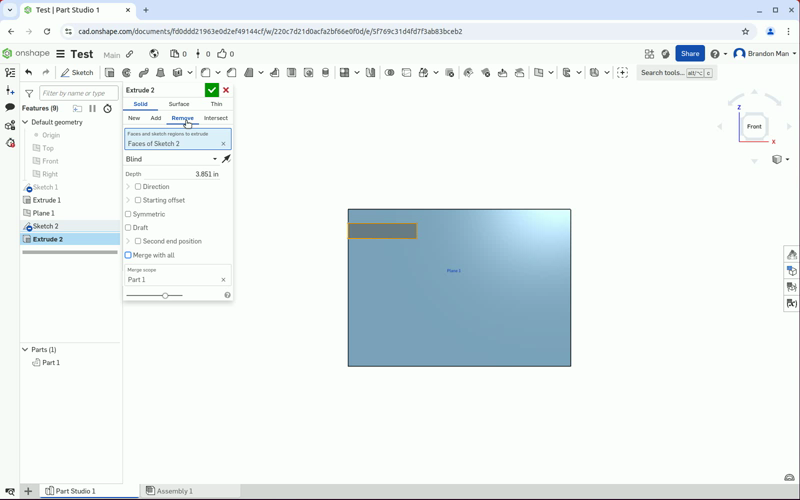
key(space)
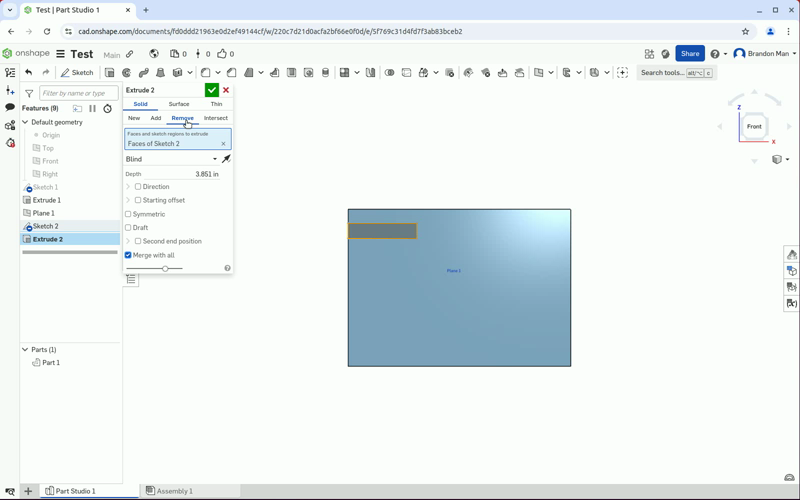
key(enter)
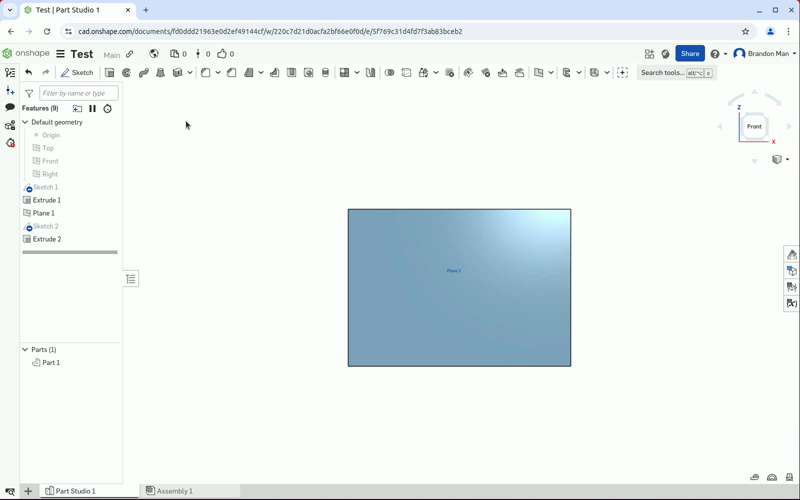
key(shift+h)
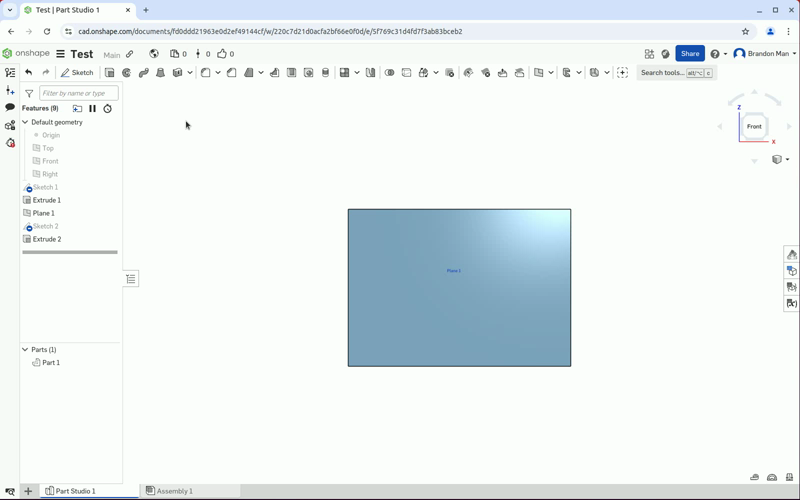
key(shift+h)
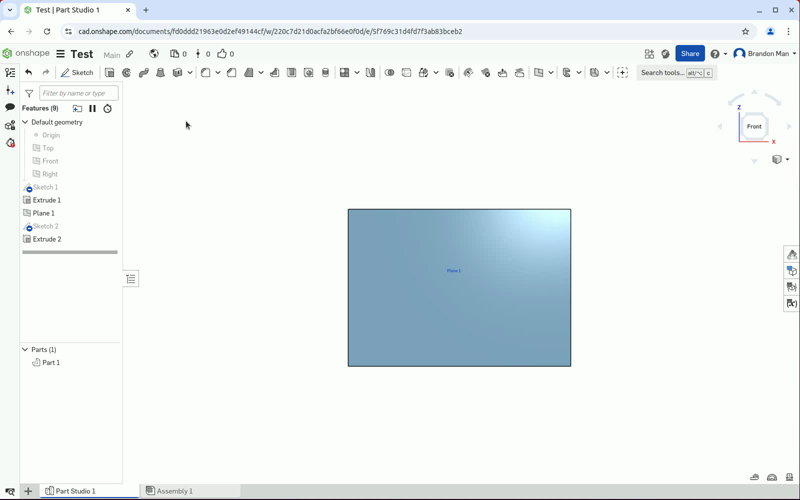
mouse_move(73, 189)
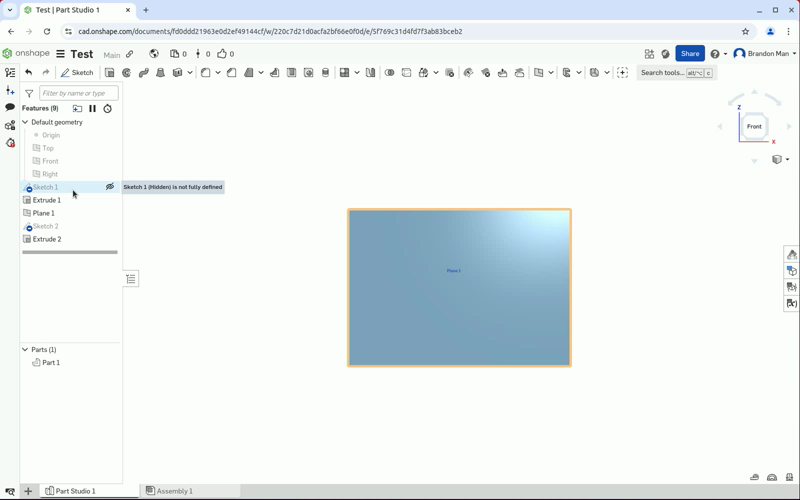
click(73, 189)
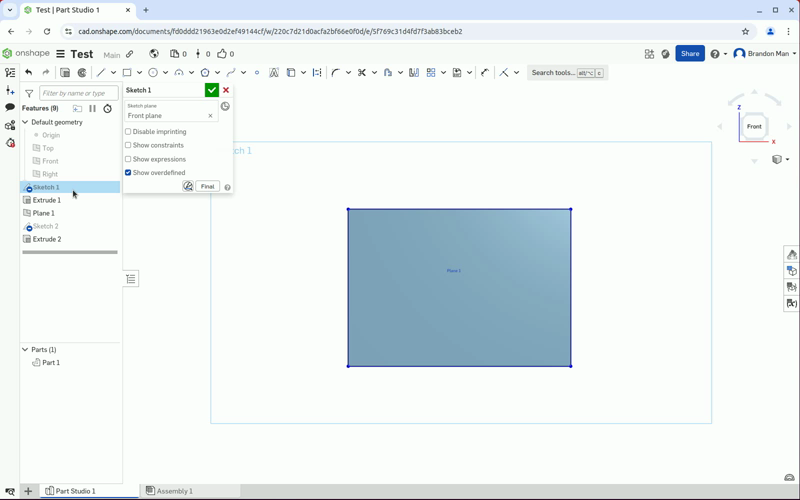
mouse_move(229, 92)
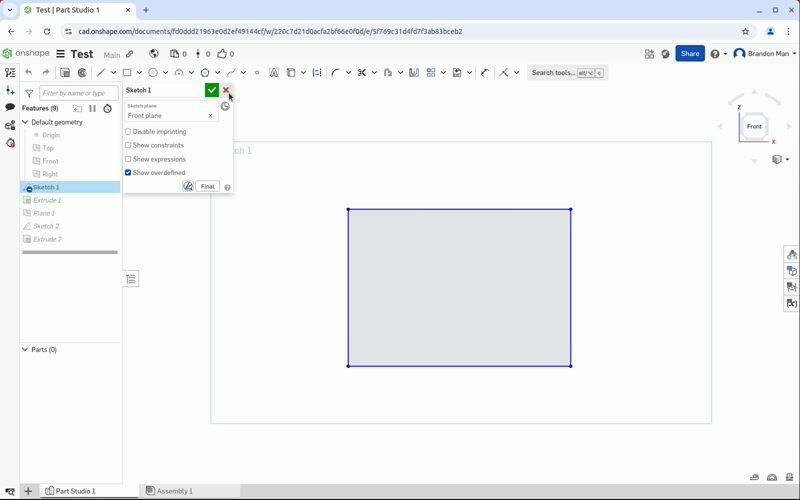
click(229, 92)
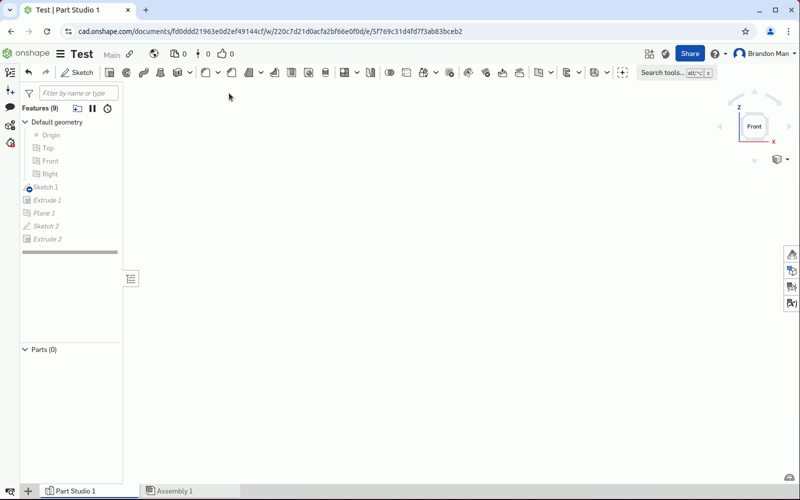
key(shift+s)
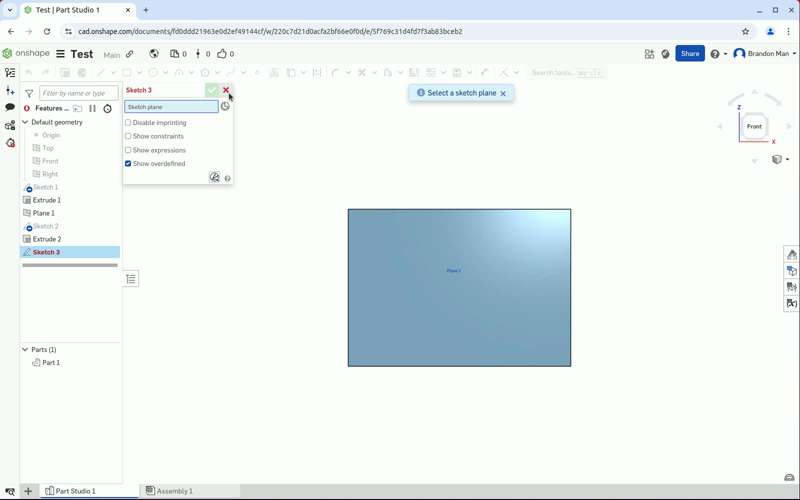
mouse_move(73, 215)
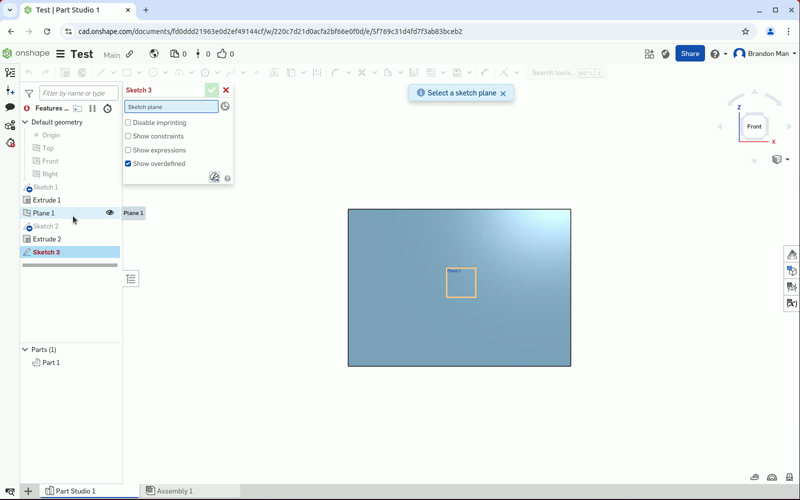
click(73, 215)
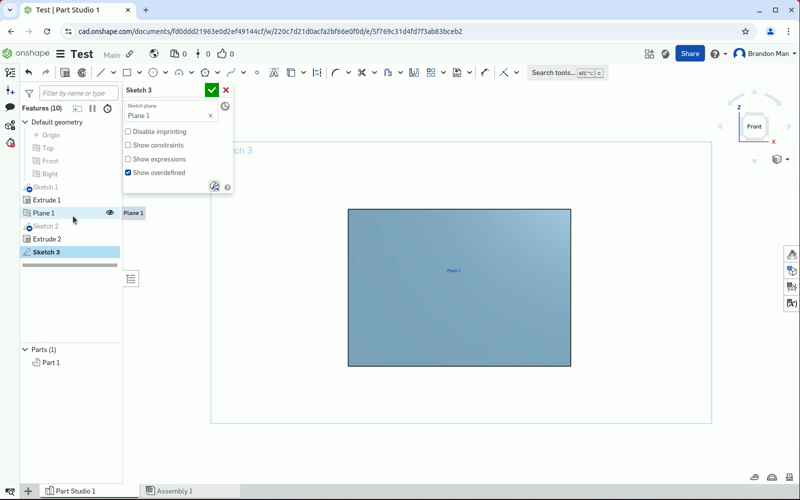
mouse_move(73, 352)
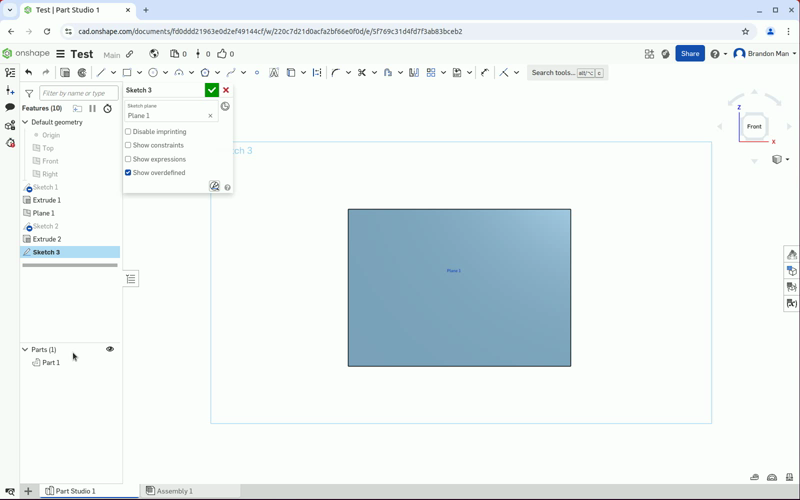
key(y)
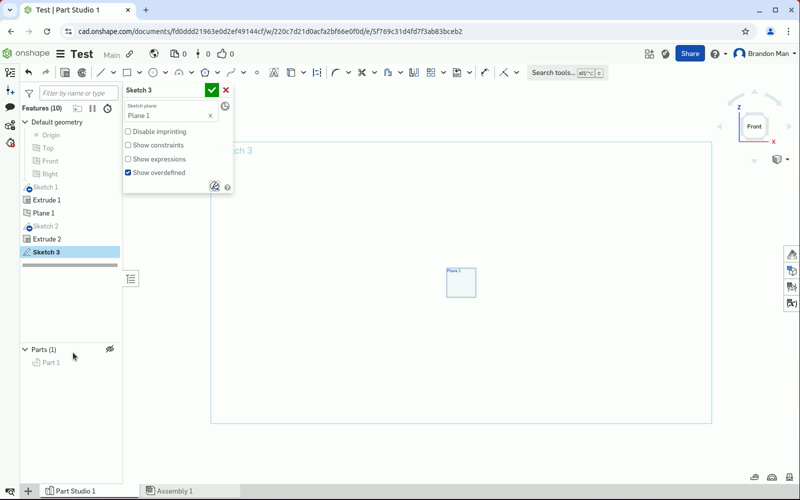
key(l)
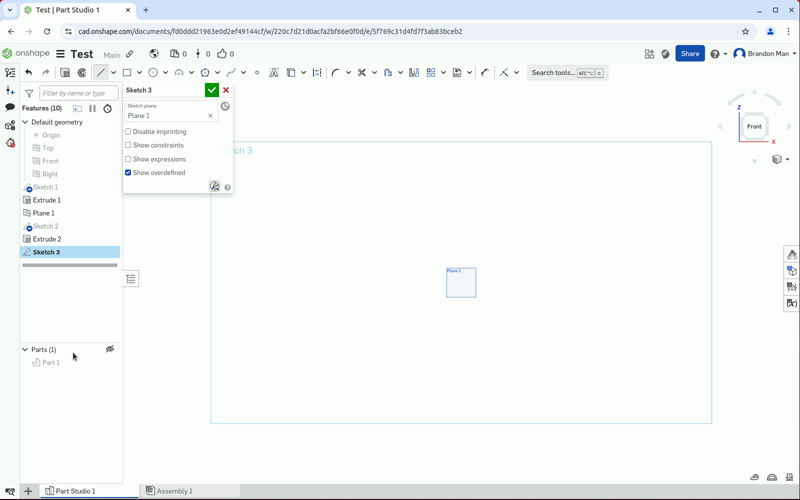
key_down(shift)
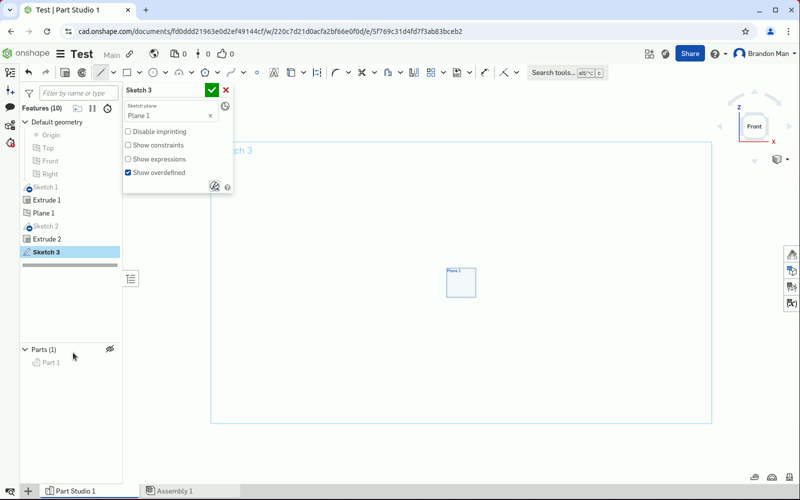
mouse_move(510, 237)
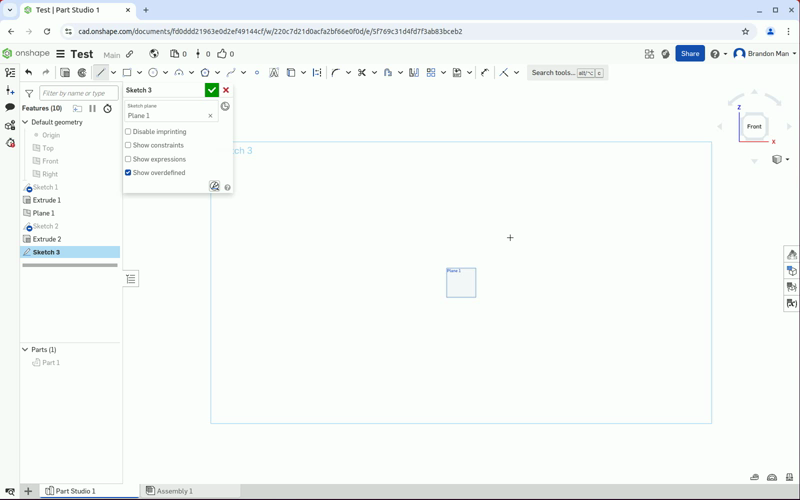
click(510, 237)
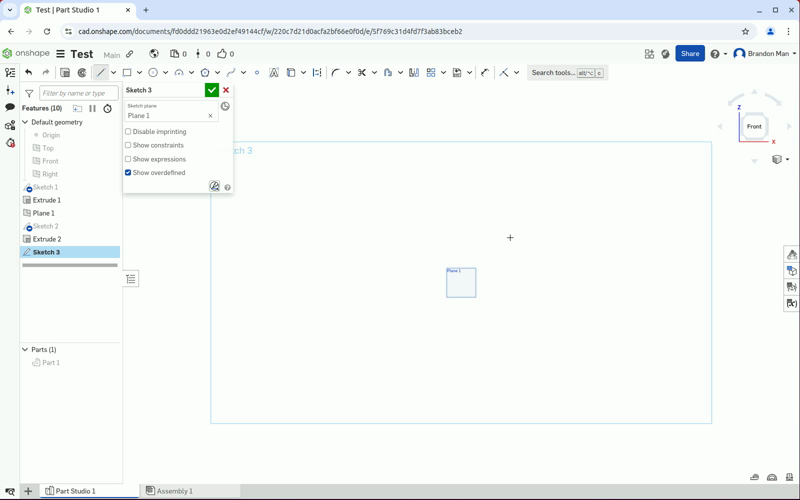
key_up(shift)
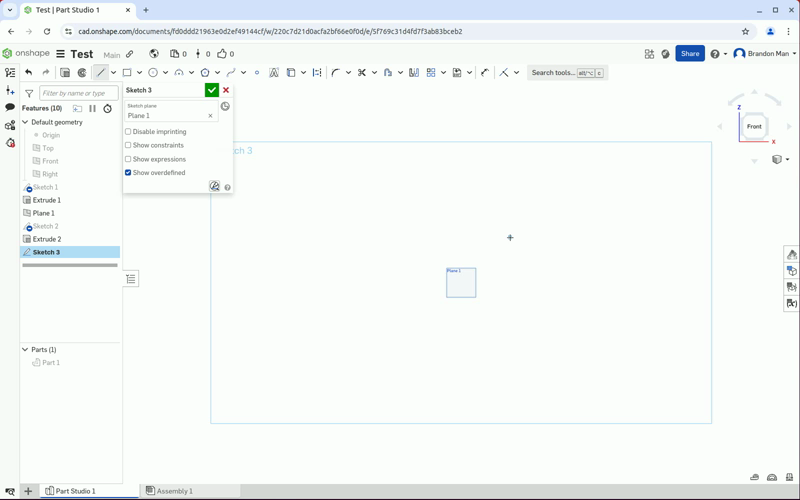
key_down(shift)
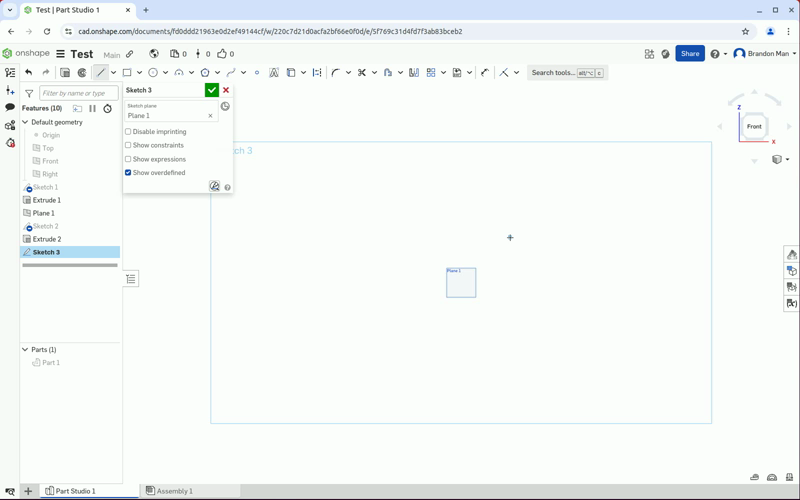
mouse_move(573, 237)
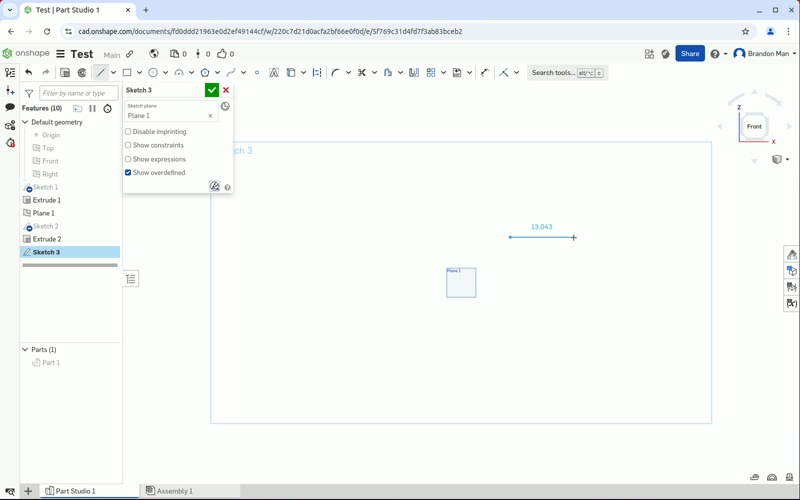
click(573, 237)
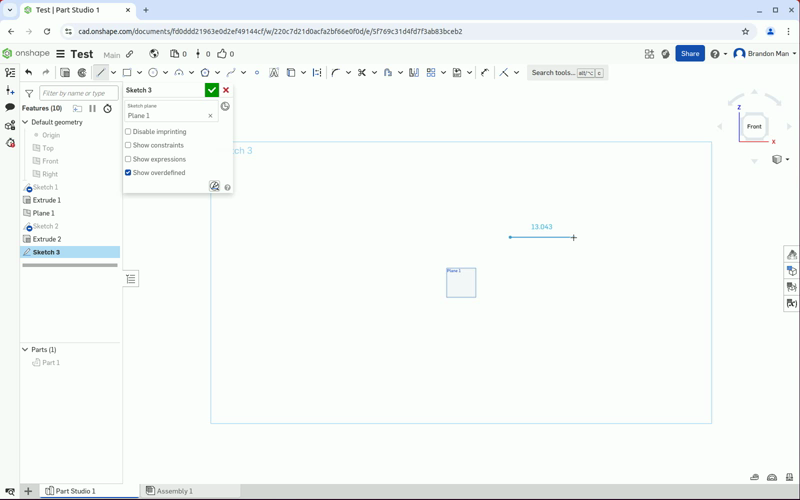
key_up(shift)
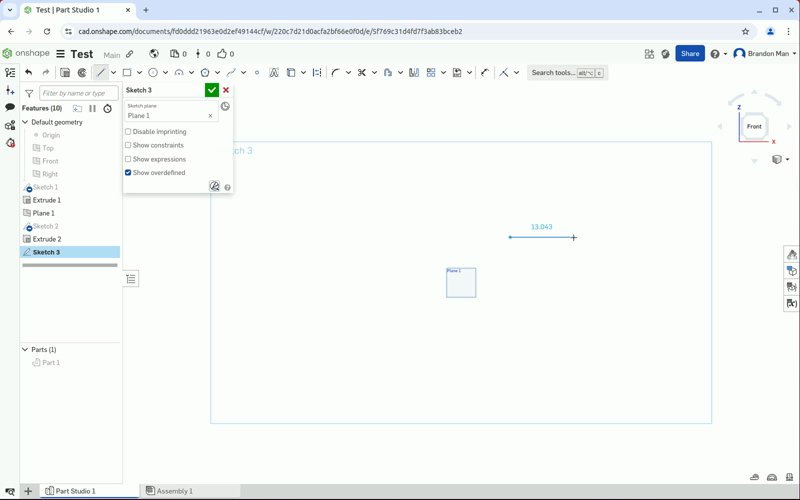
key_down(shift)
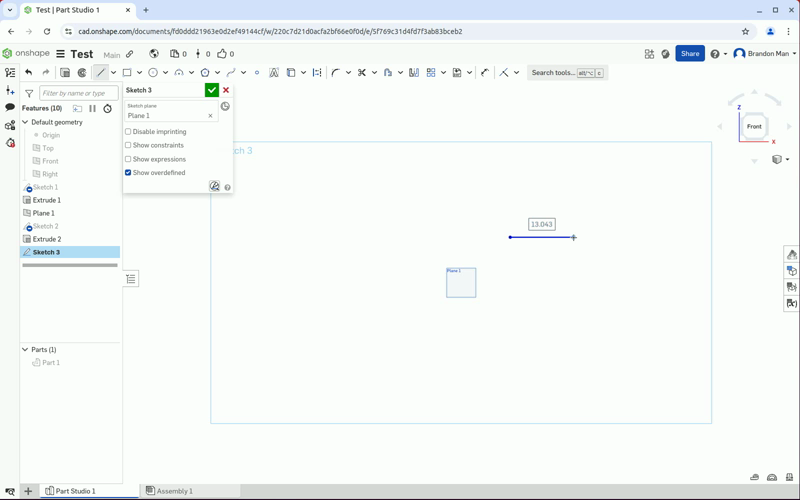
mouse_move(589, 237)
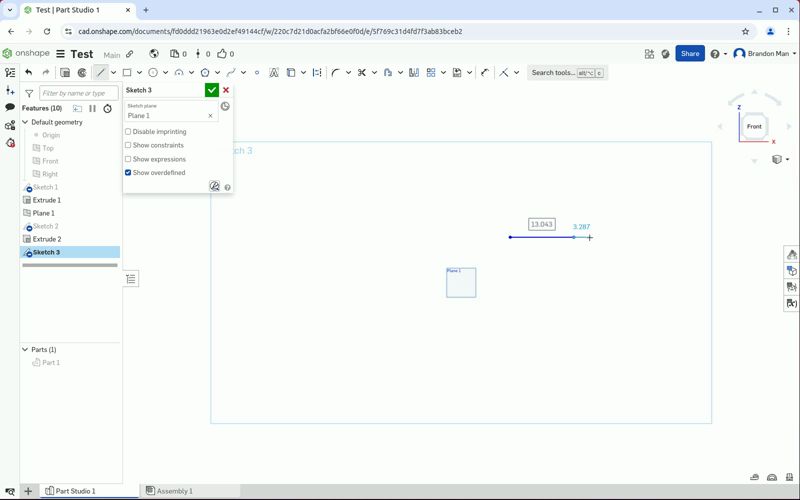
mouse_move(573, 221)
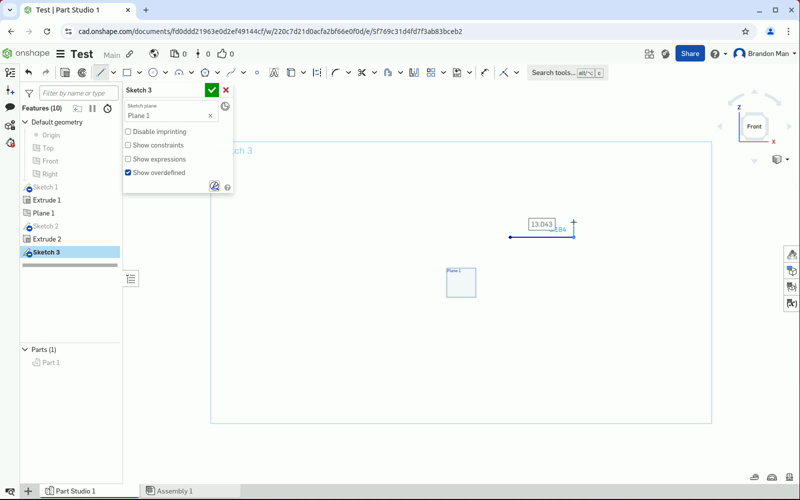
click(573, 221)
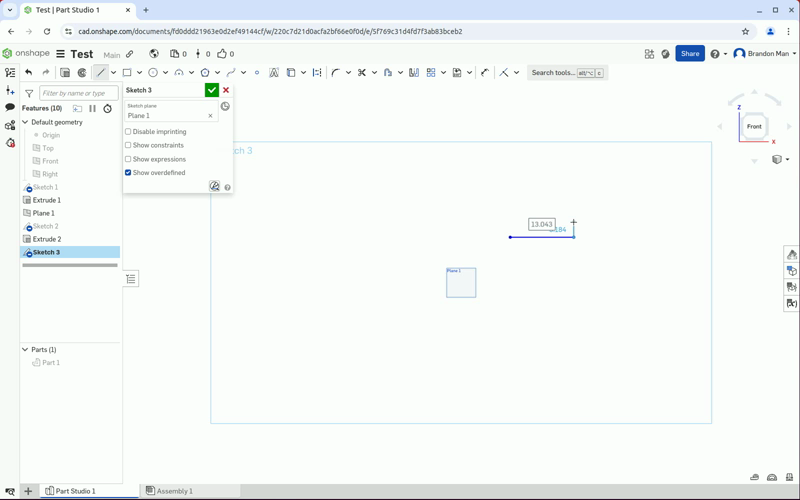
key_up(shift)
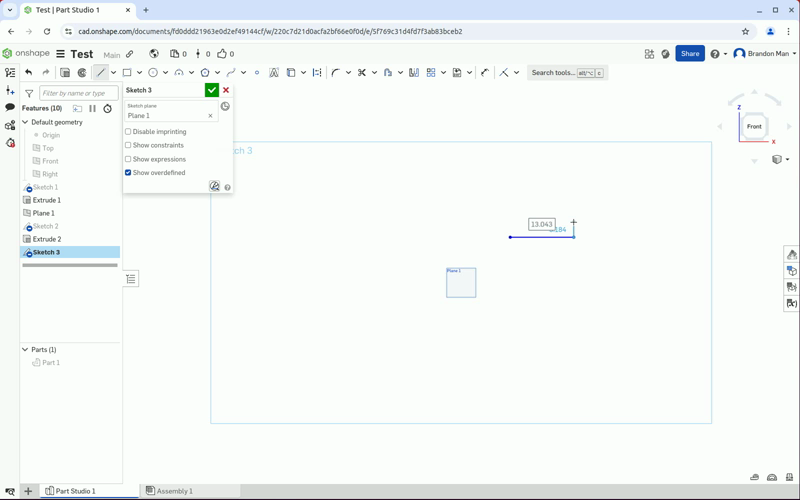
key_down(shift)
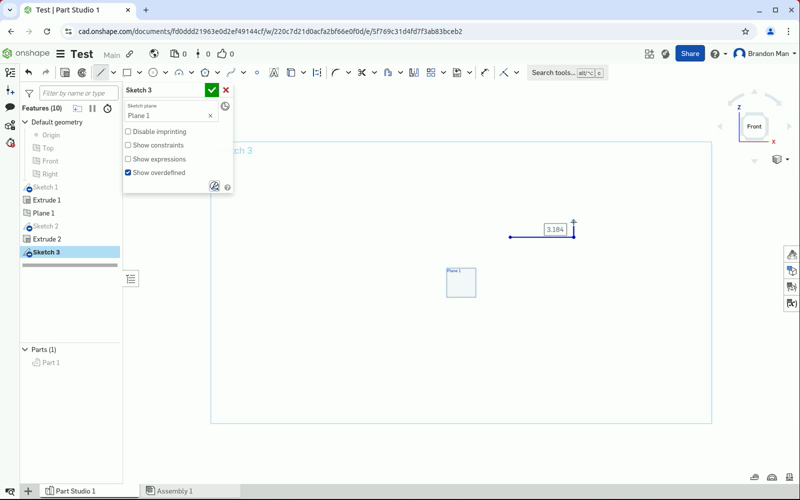
mouse_move(510, 221)
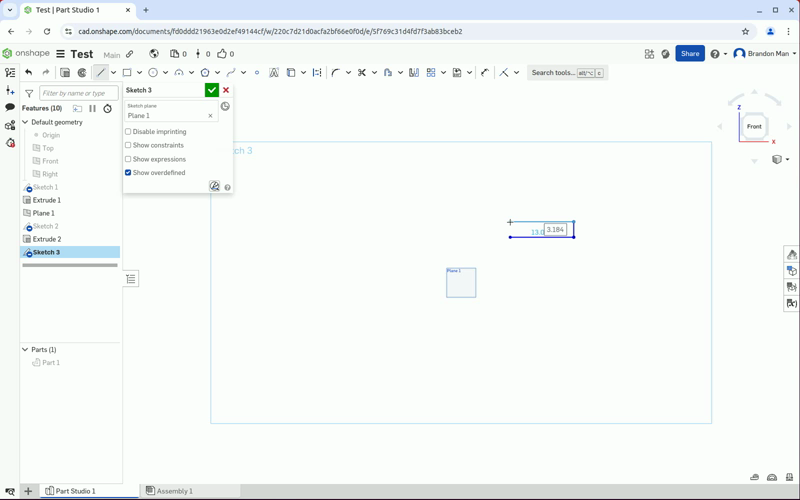
click(510, 221)
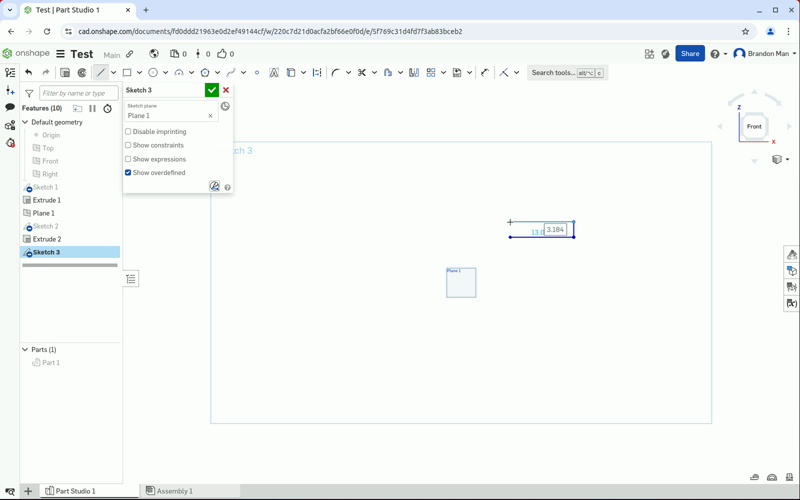
key_up(shift)
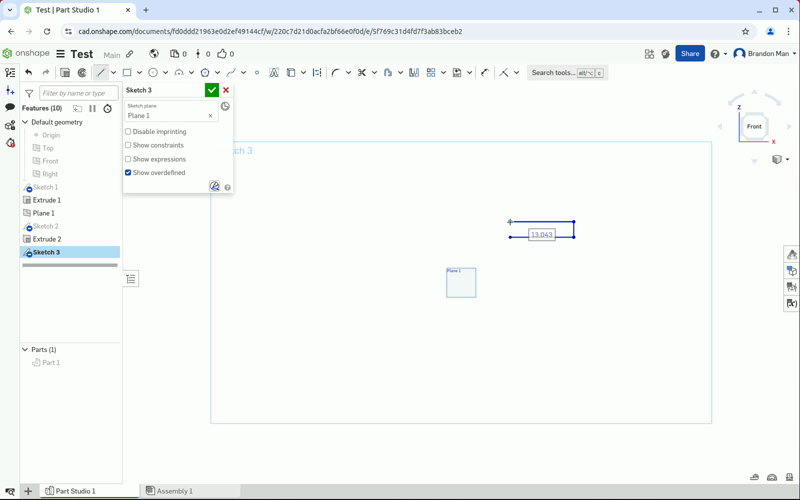
mouse_move(540, 221)
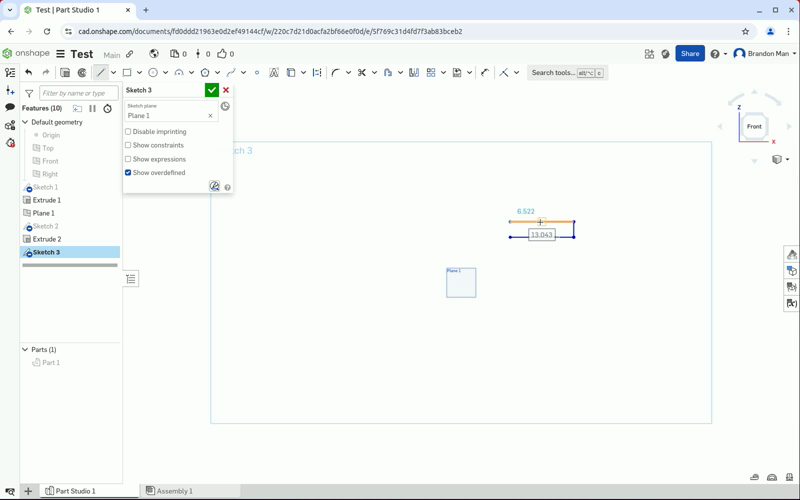
key_down(shift)
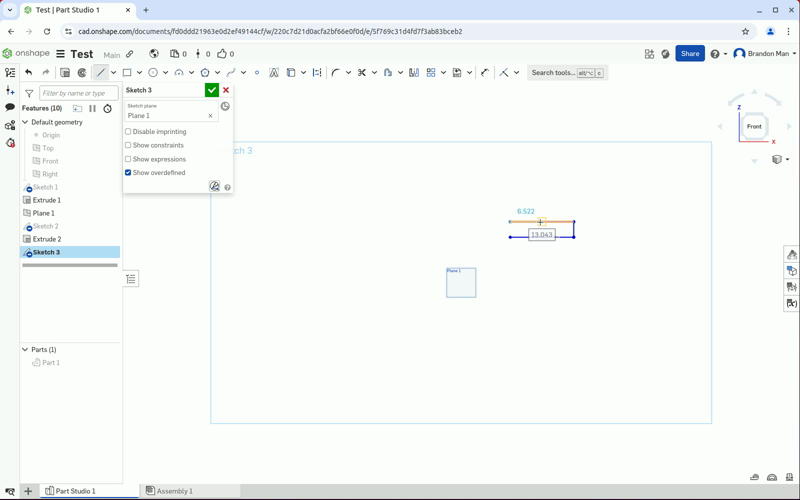
mouse_move(510, 237)
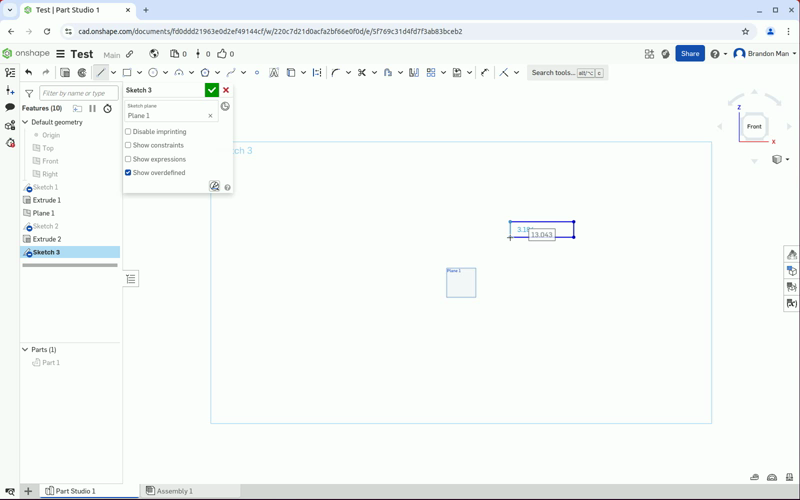
key_up(shift)
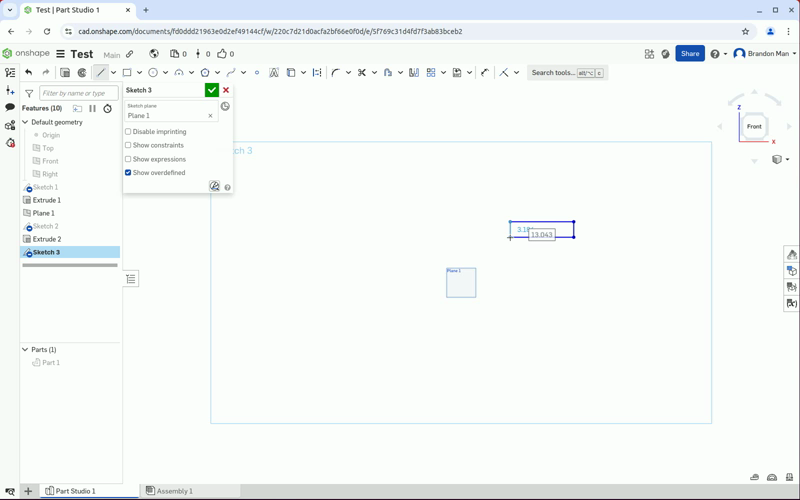
click(510, 237)
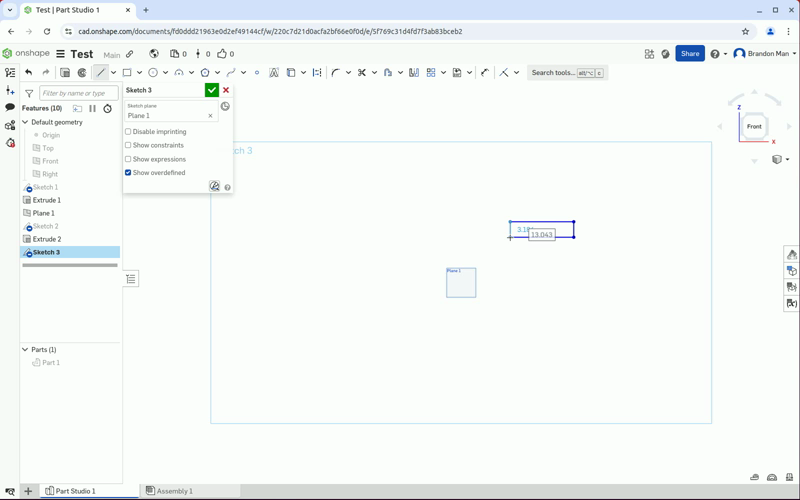
key(esc)
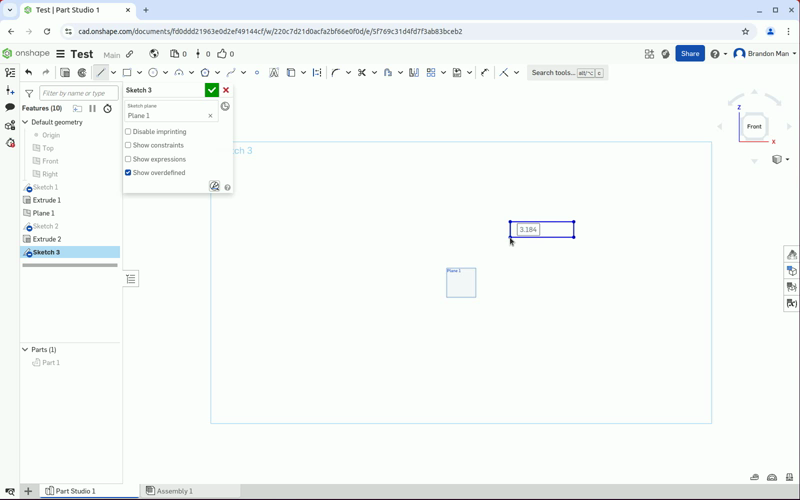
mouse_move(537, 234)
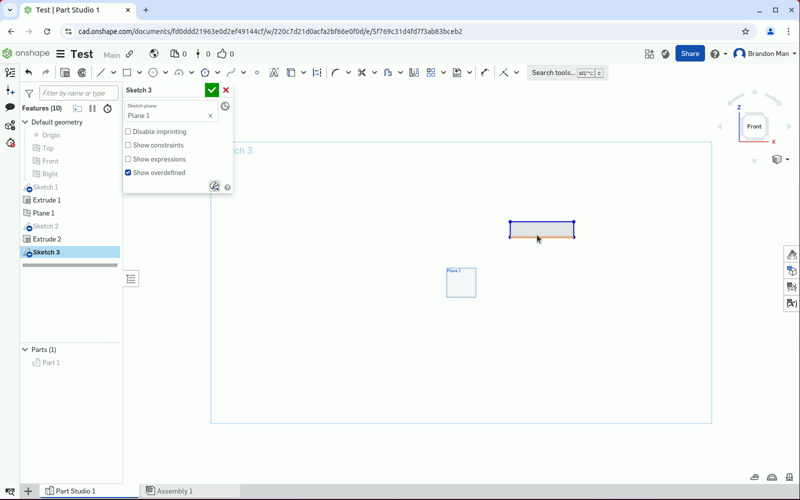
scroll(6)
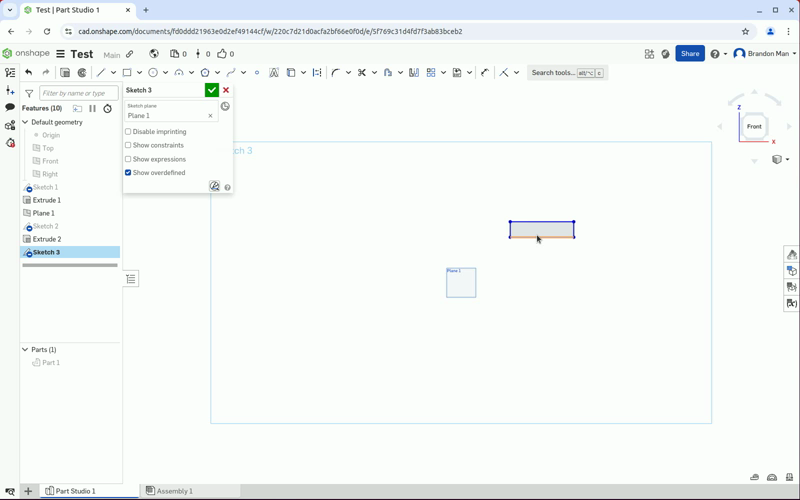
scroll(6)
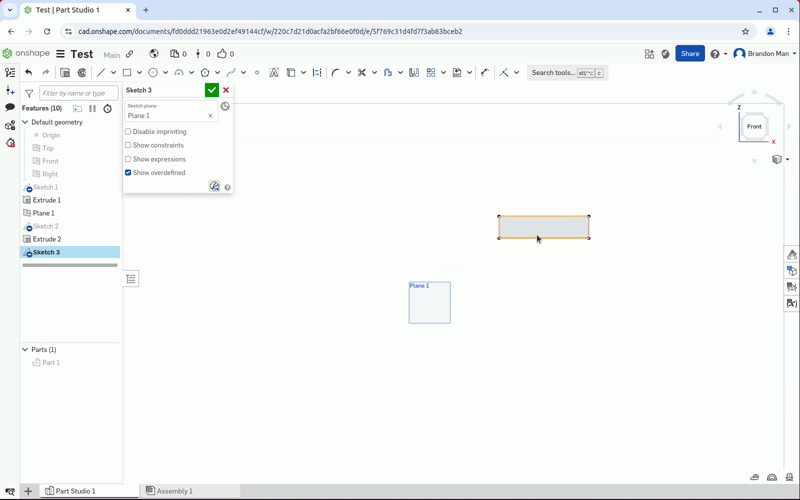
scroll(6)
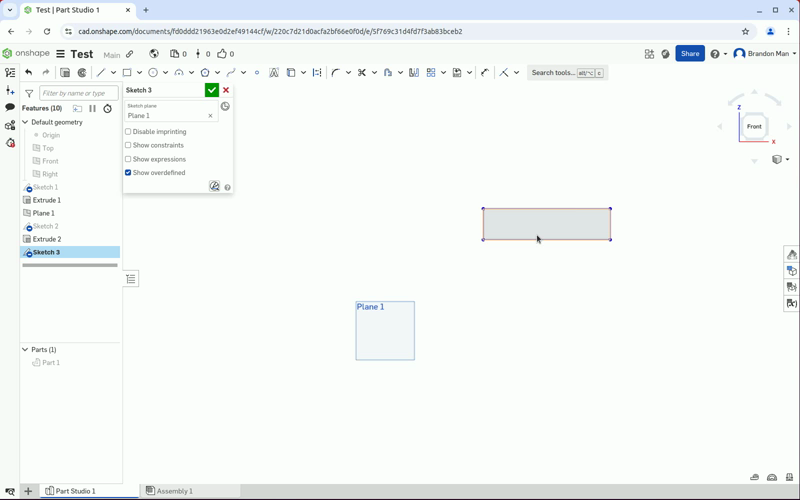
scroll(6)
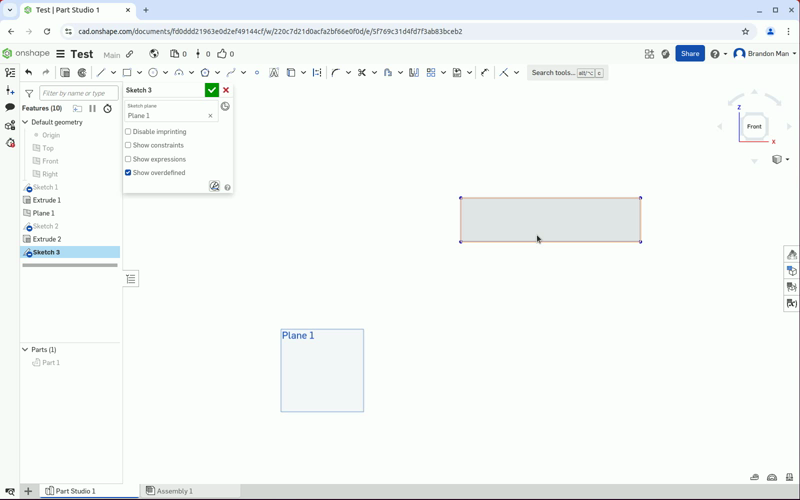
scroll(6)
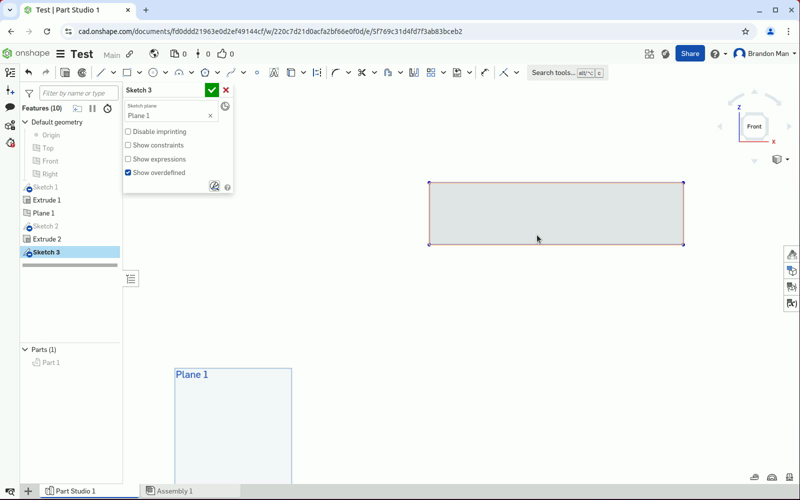
scroll(6)
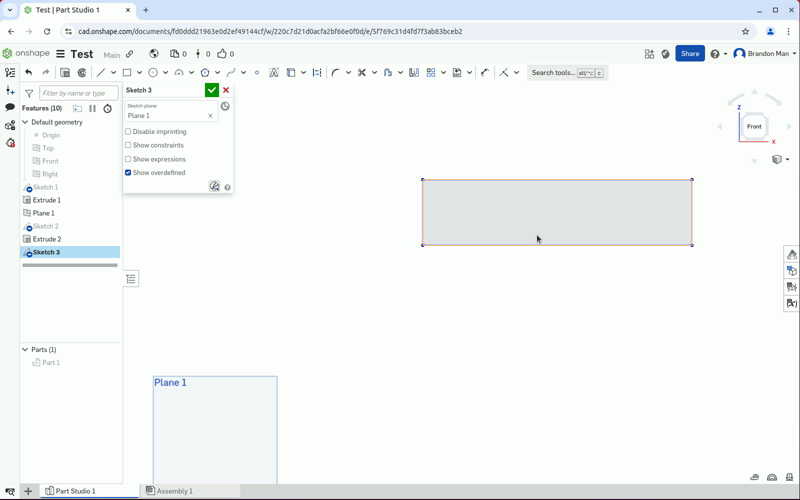
scroll(6)
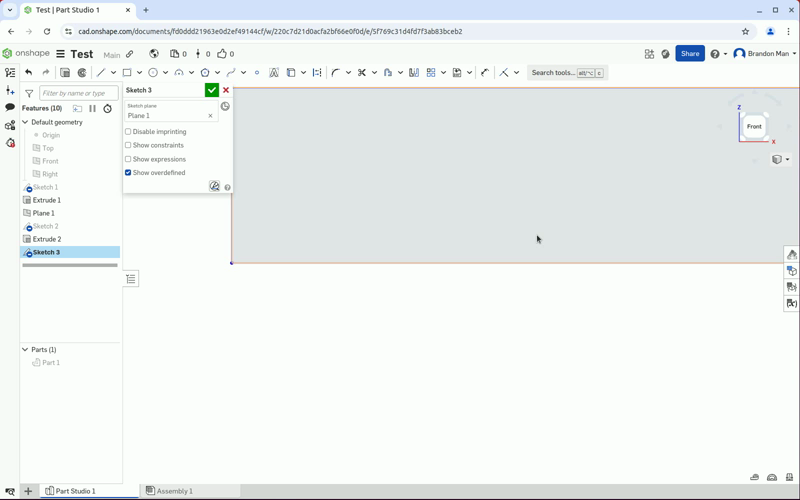
click(537, 234)
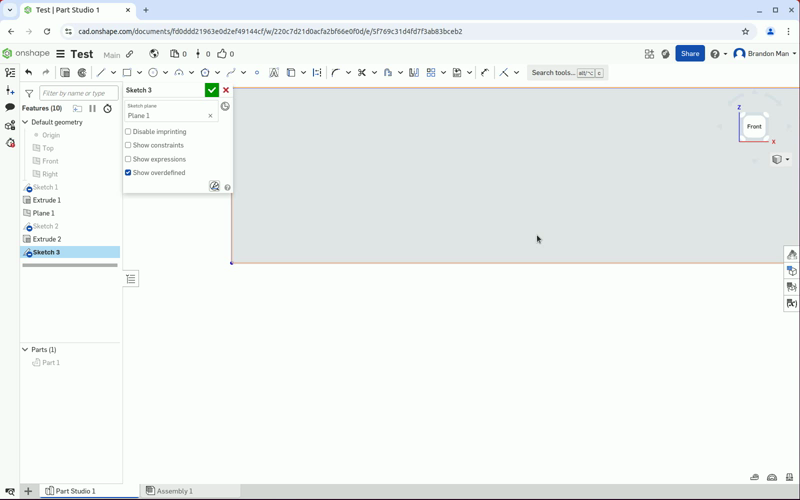
scroll(-6)
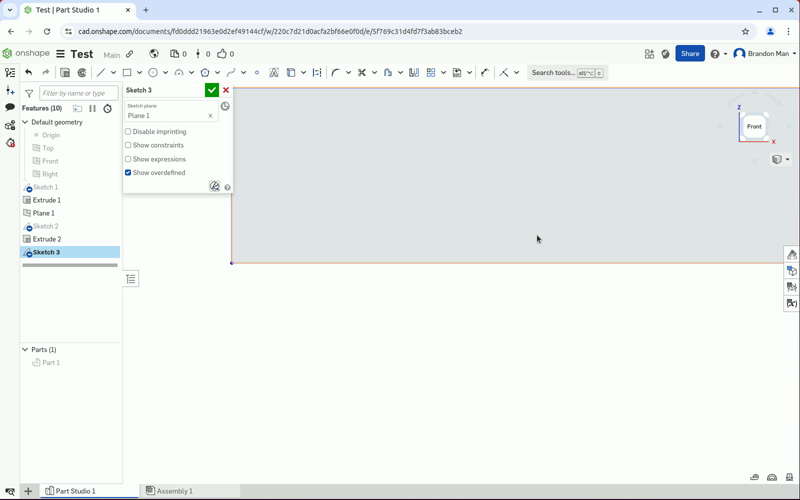
scroll(-6)
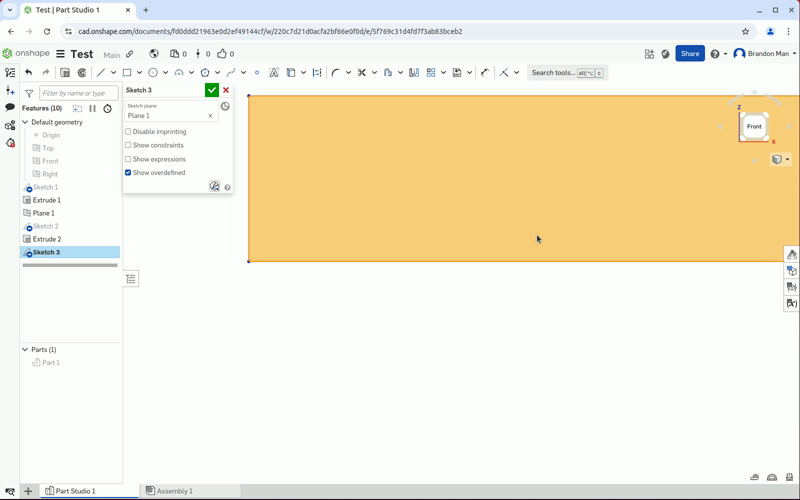
scroll(-6)
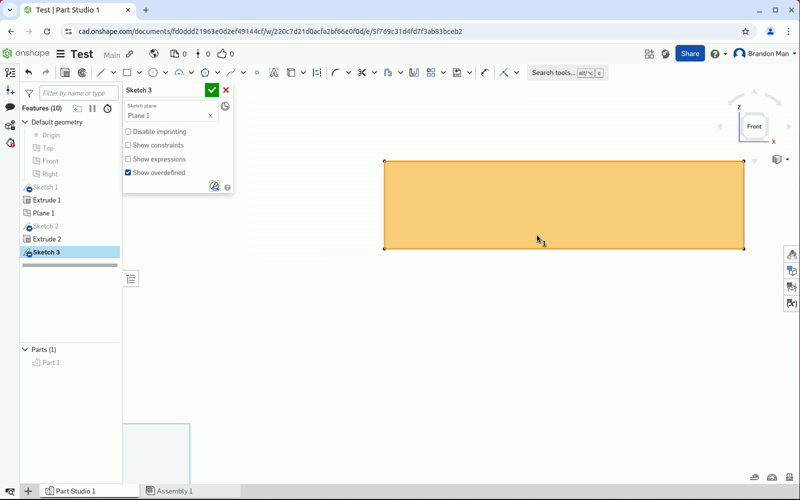
scroll(-6)
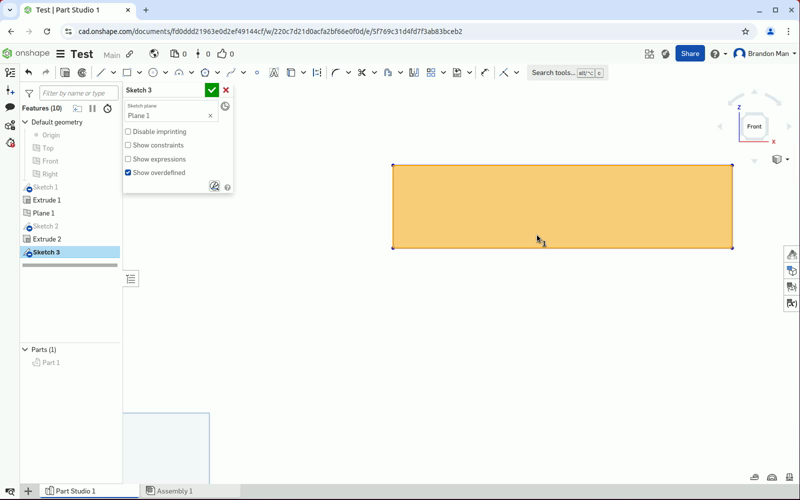
scroll(-6)
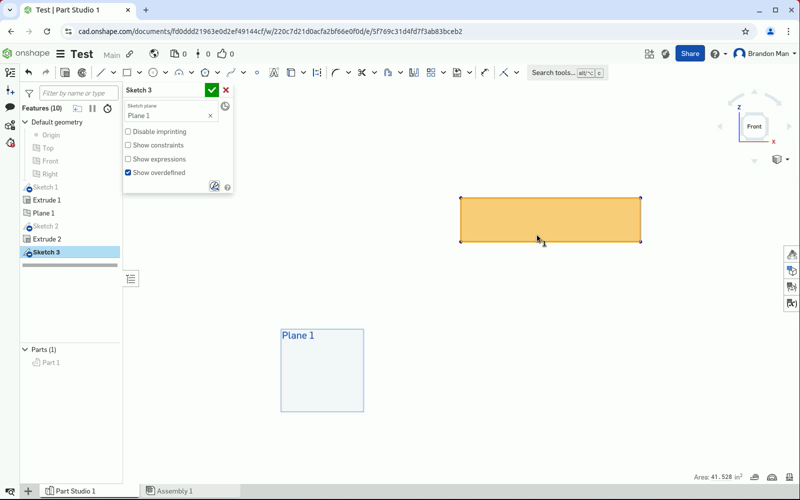
scroll(-6)
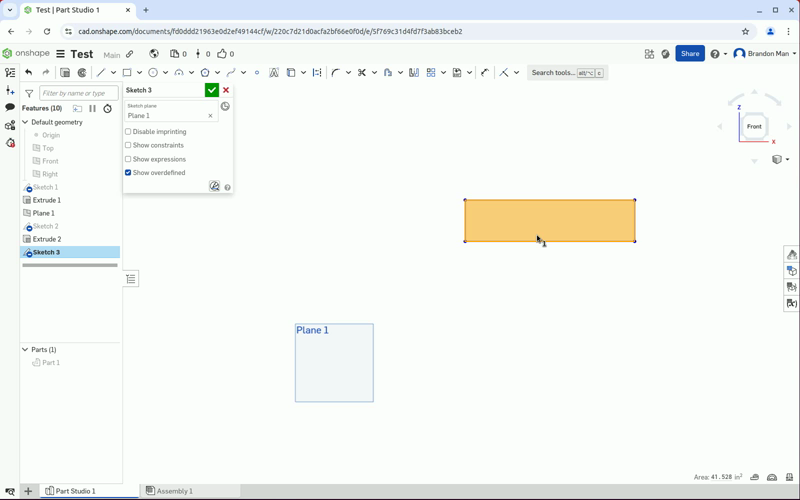
scroll(-6)
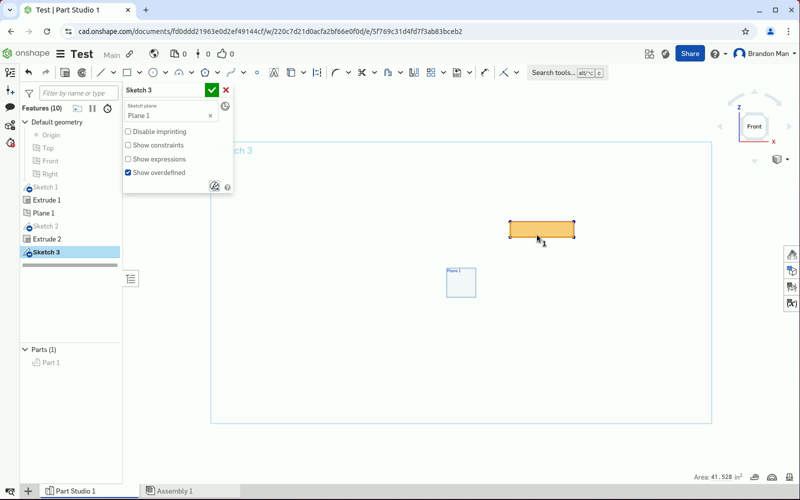
mouse_move(73, 352)
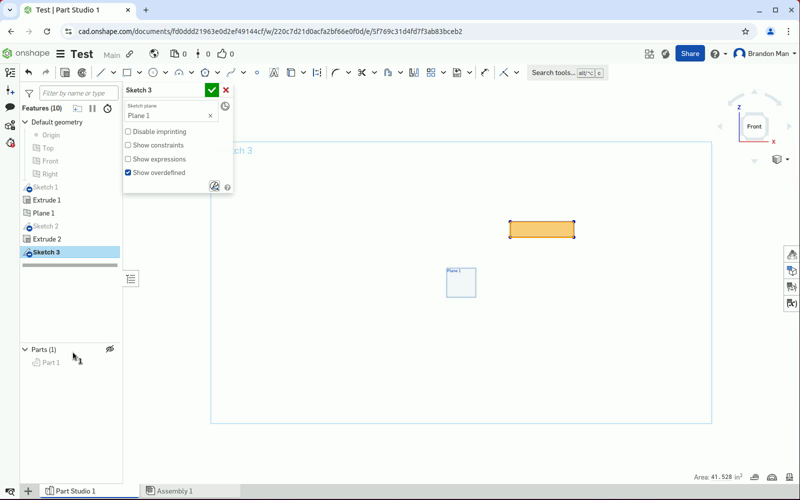
key(shift+y)
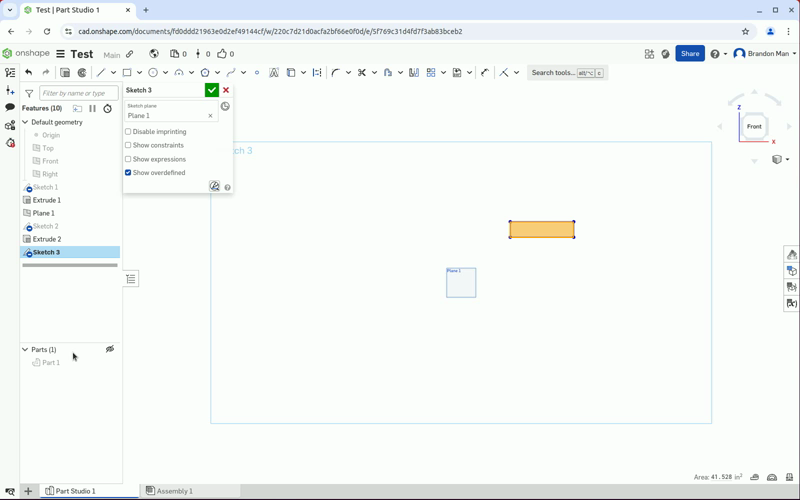
key(shift+e)
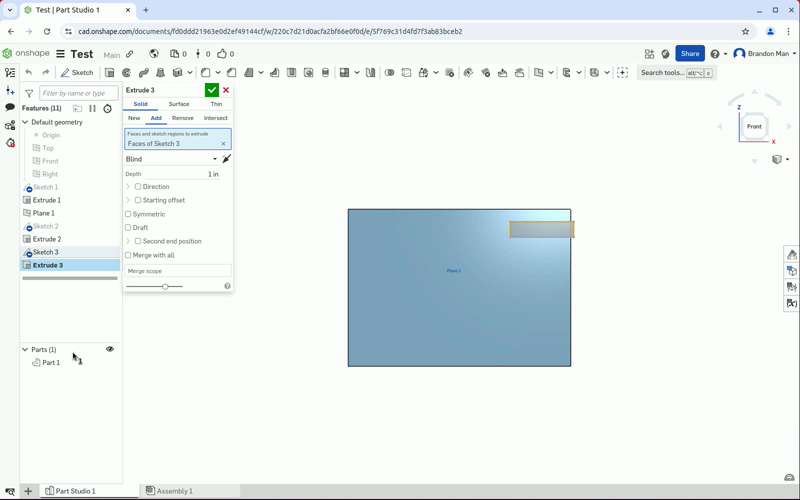
mouse_move(143, 106)
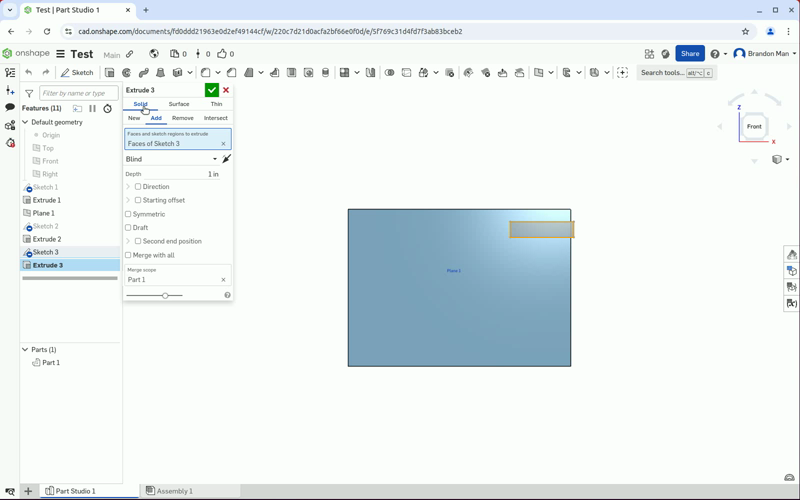
click(143, 106)
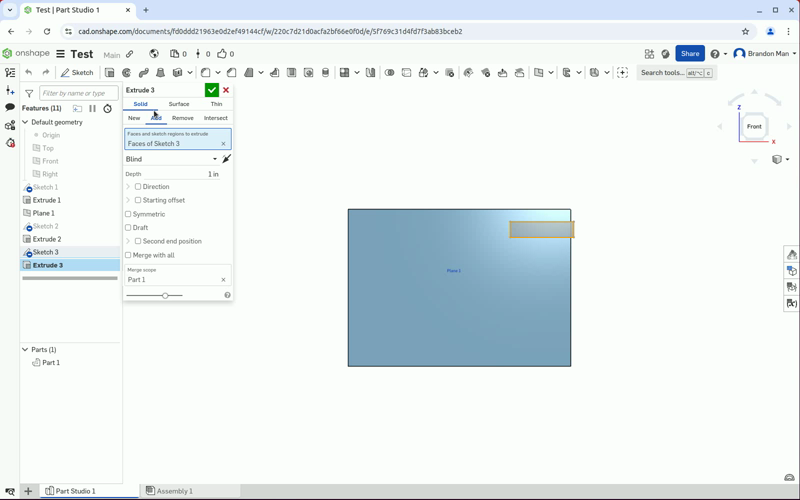
mouse_move(186, 120)
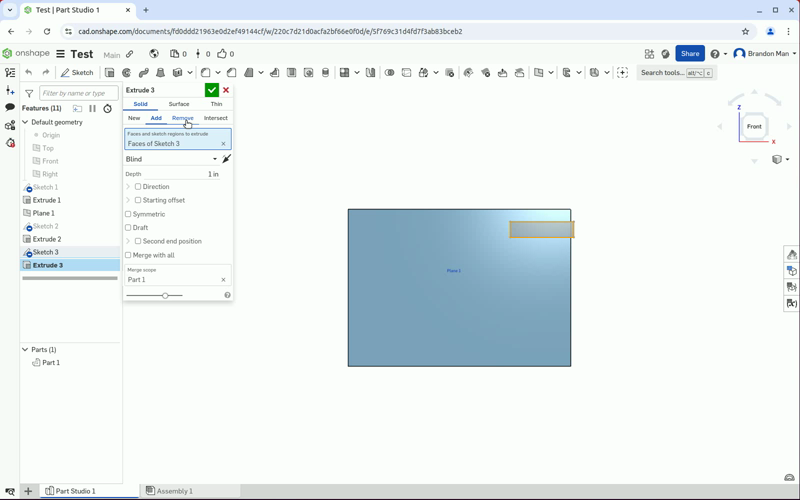
click(186, 120)
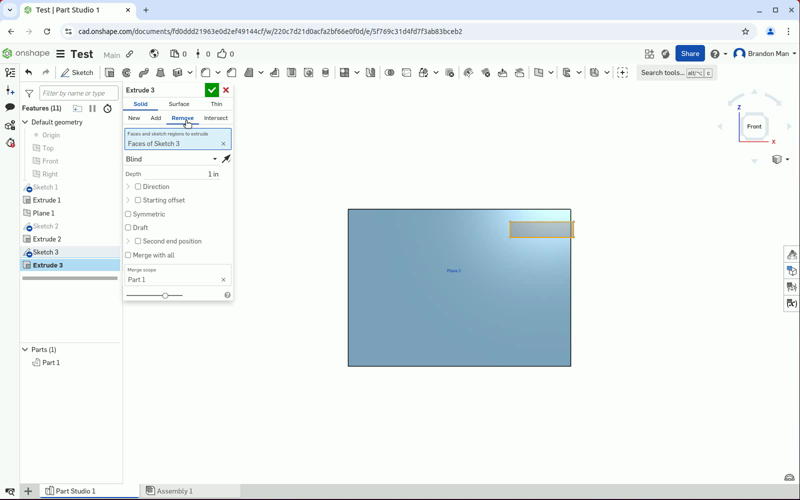
key(tab, 4)
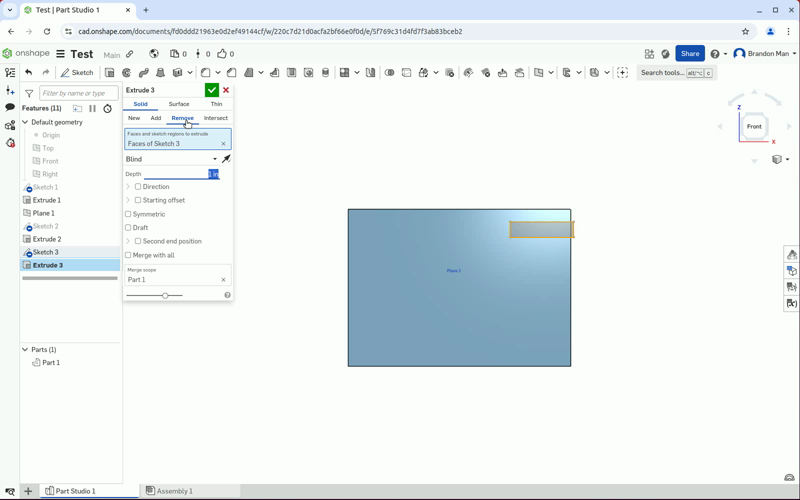
text(3.851)
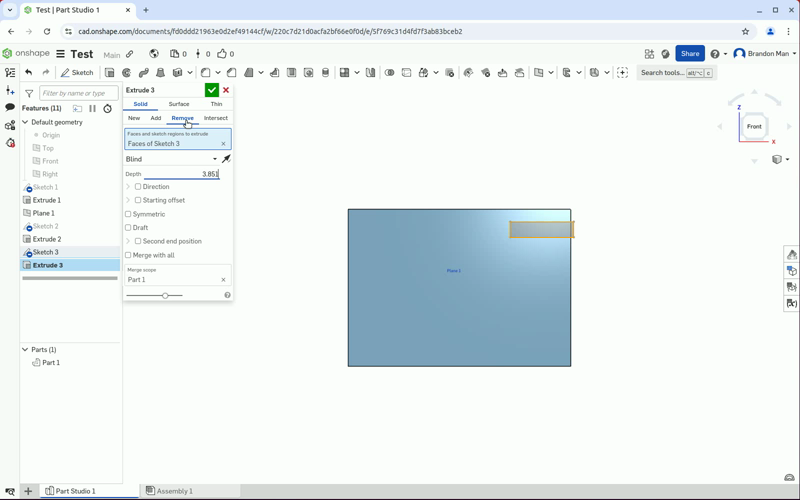
key(tab, 6)
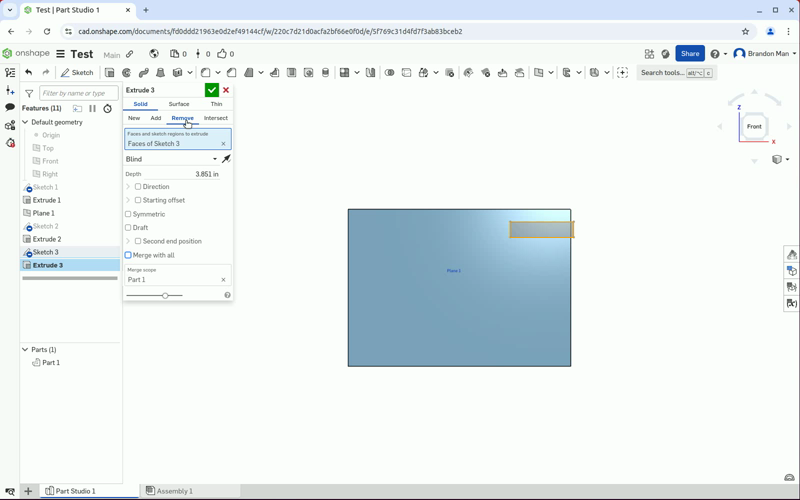
key(space)
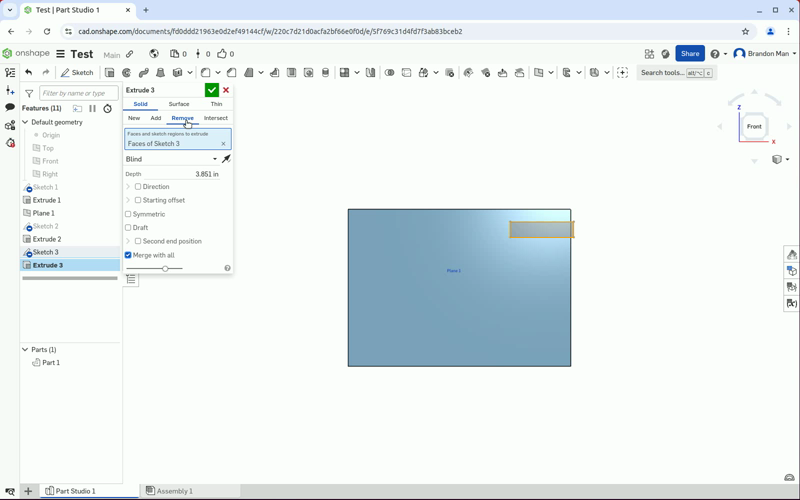
key(enter)
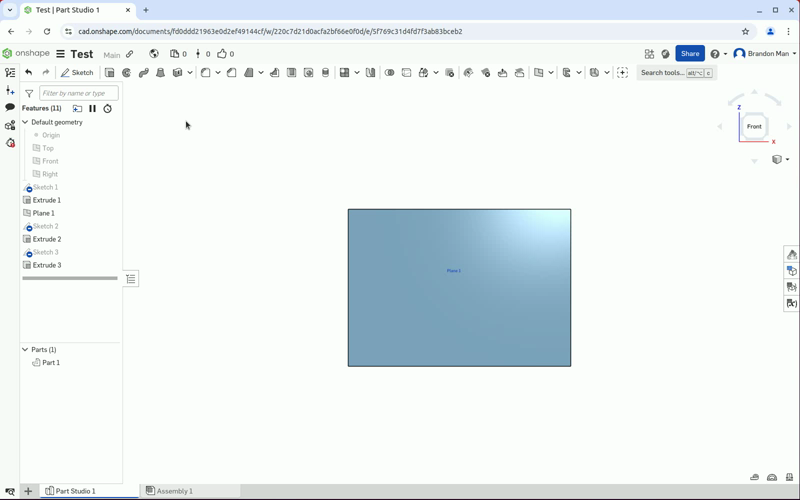
key(shift+h)
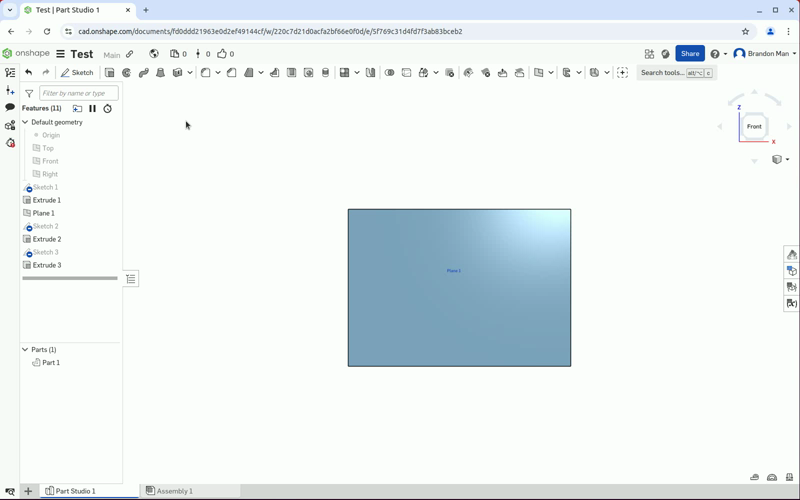
key(shift+h)
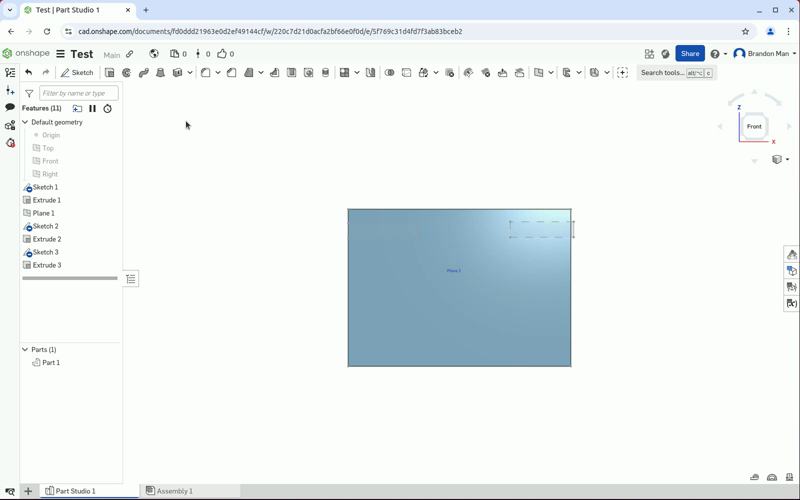
key(shift+7)
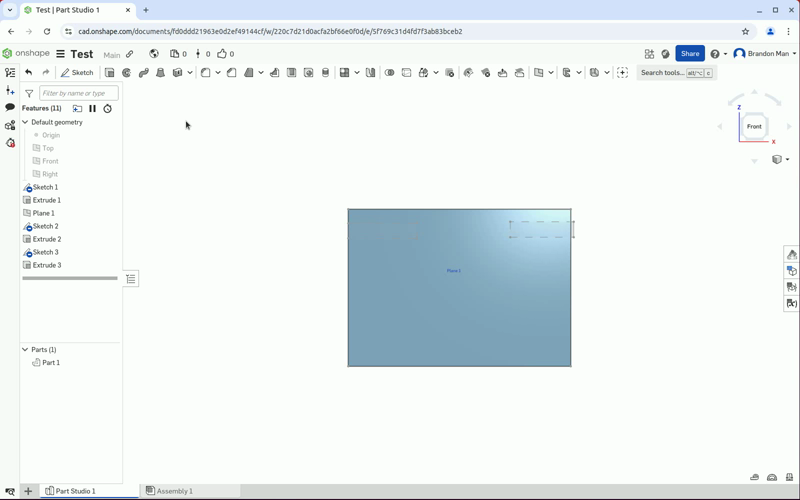
key(left, 2)
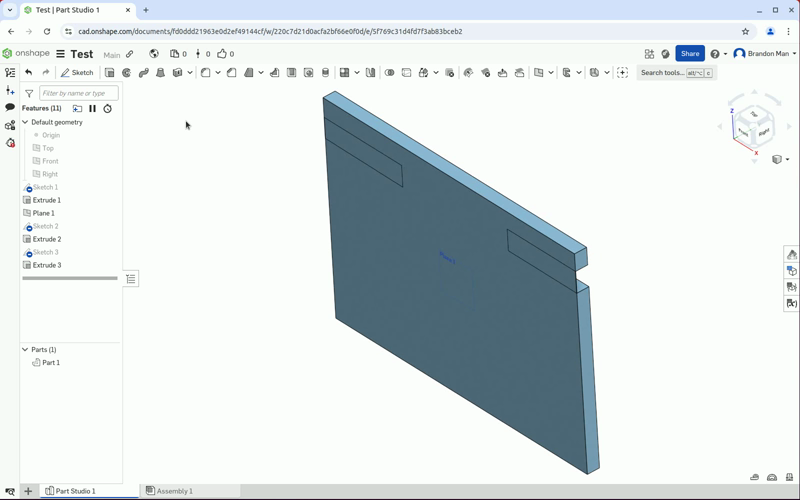
key(down, 2)
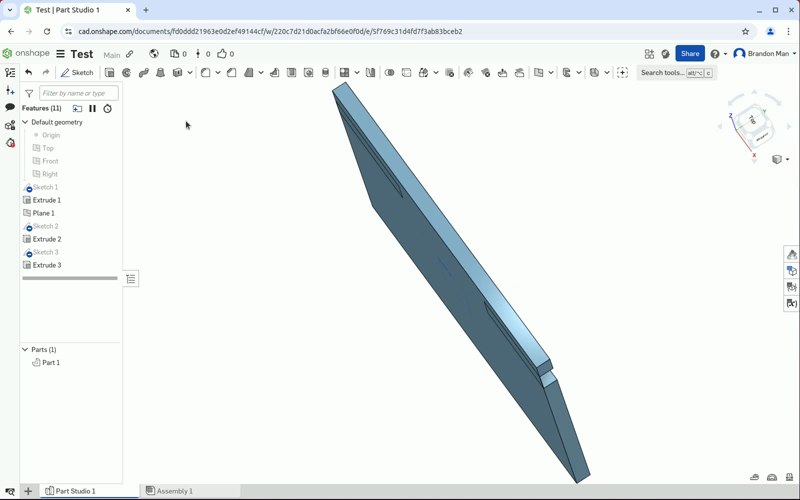
key(up, 2)
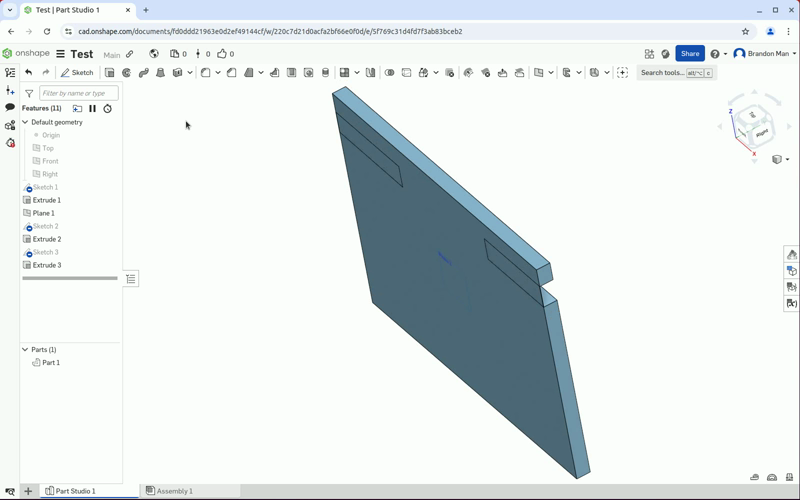
key(right, 2)
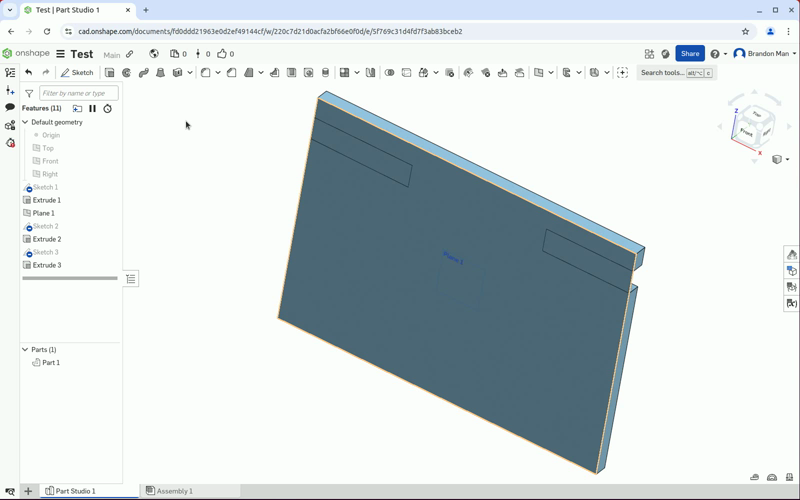
mouse_move(73, 189)
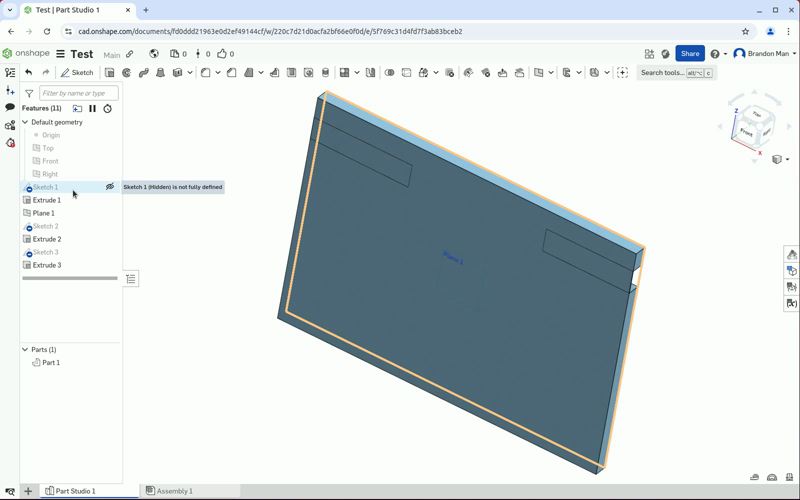
click(73, 189)